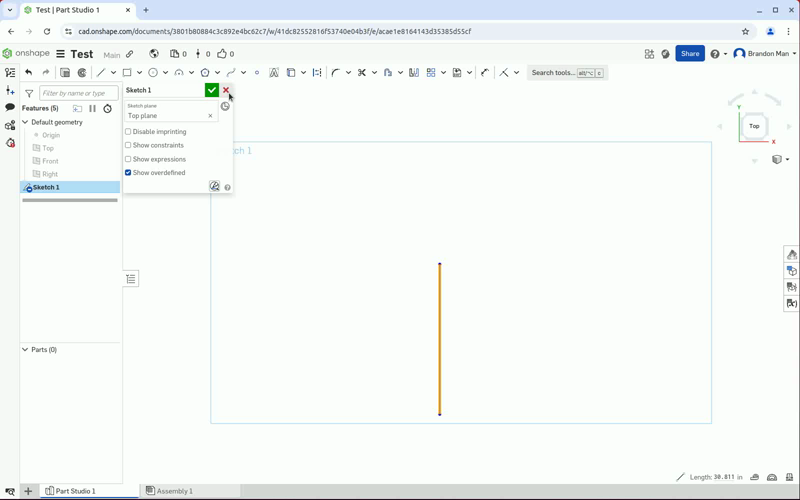
key(shift+h)
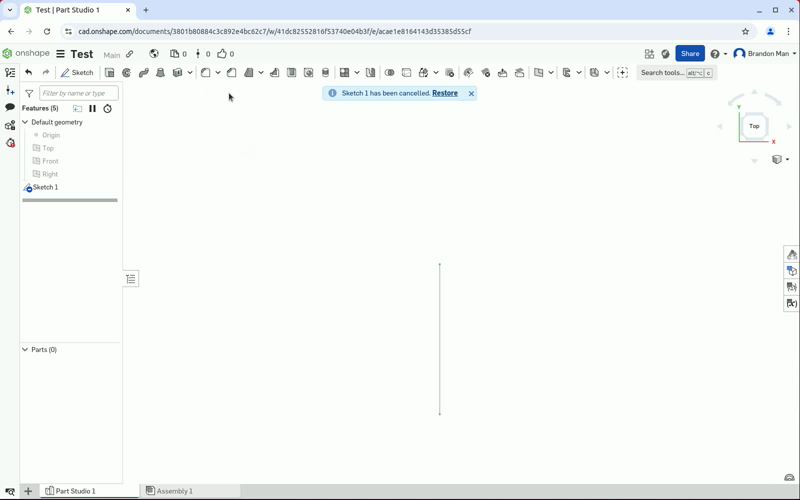
key(shift+s)
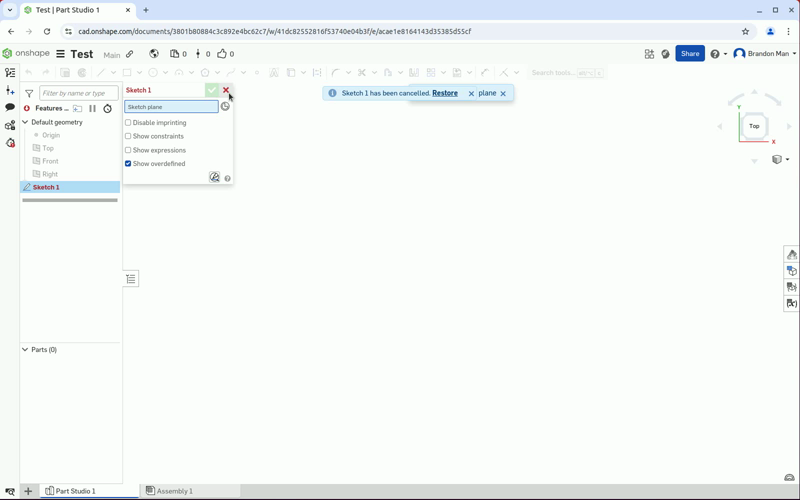
mouse_move(73, 150)
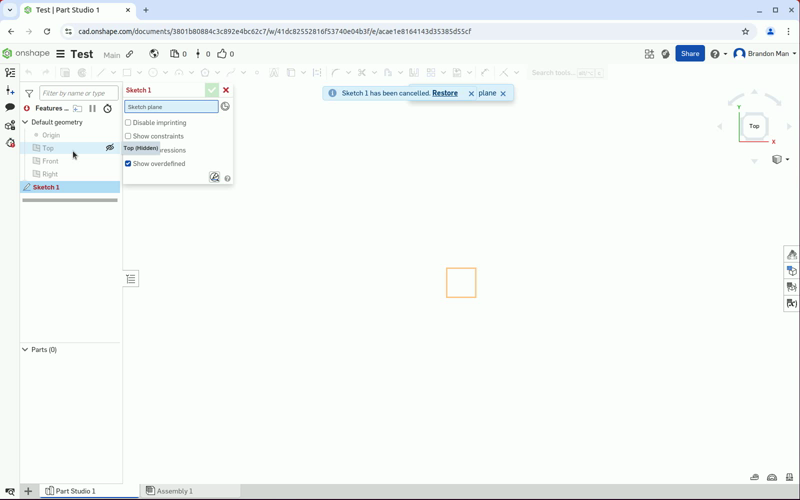
click(73, 150)
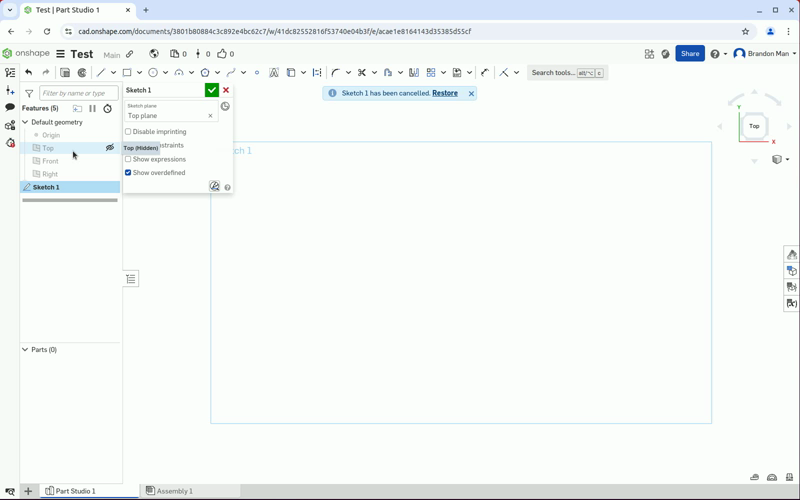
mouse_move(73, 352)
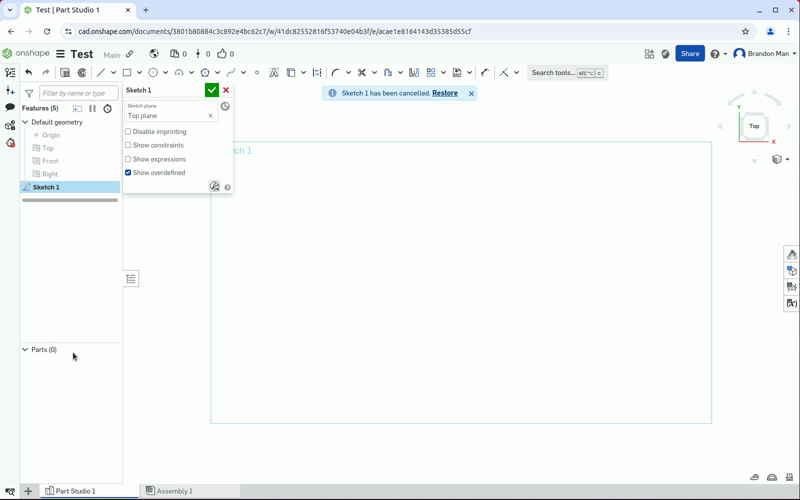
key(y)
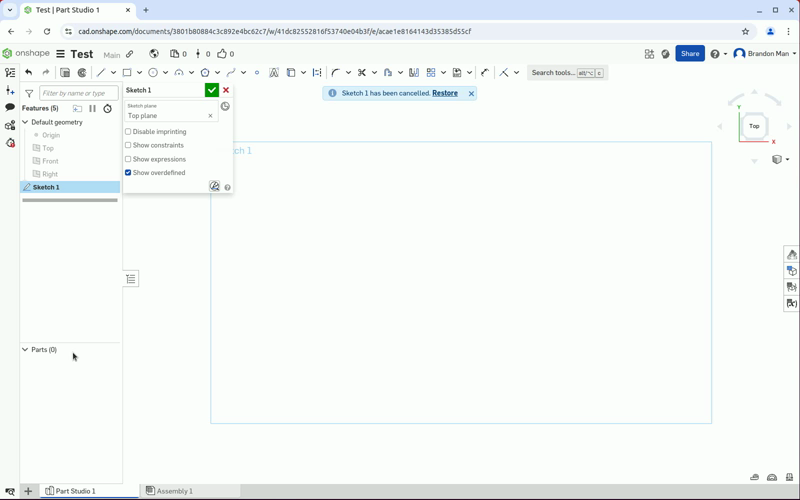
key(l)
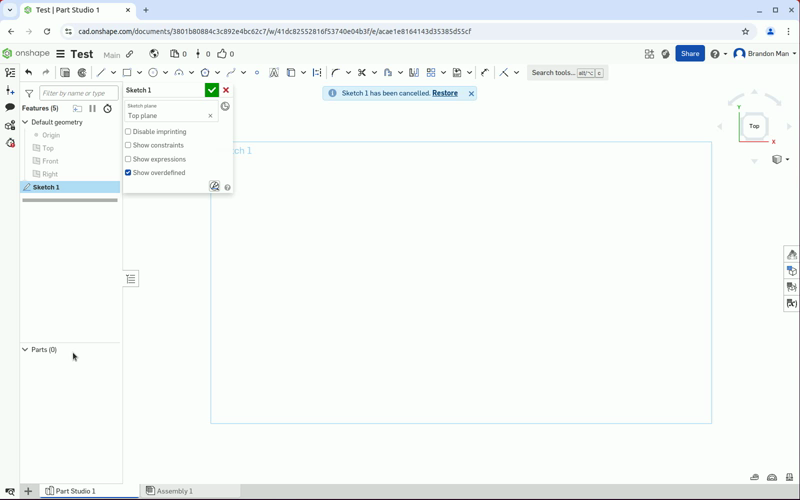
key_down(shift)
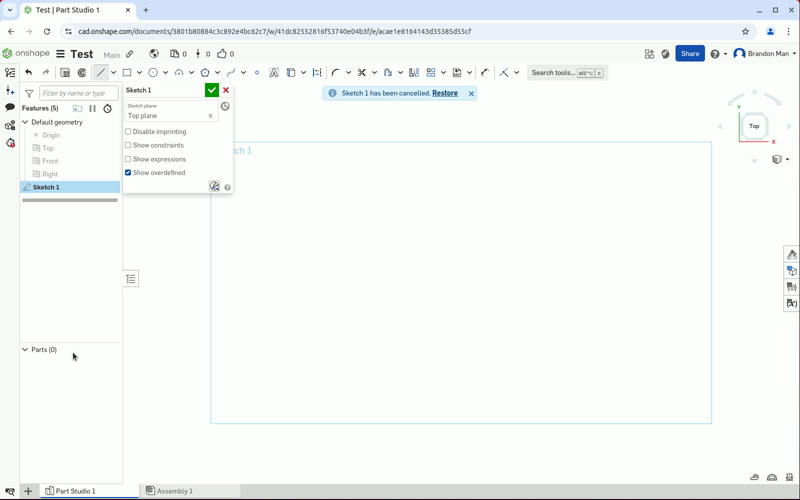
mouse_move(348, 305)
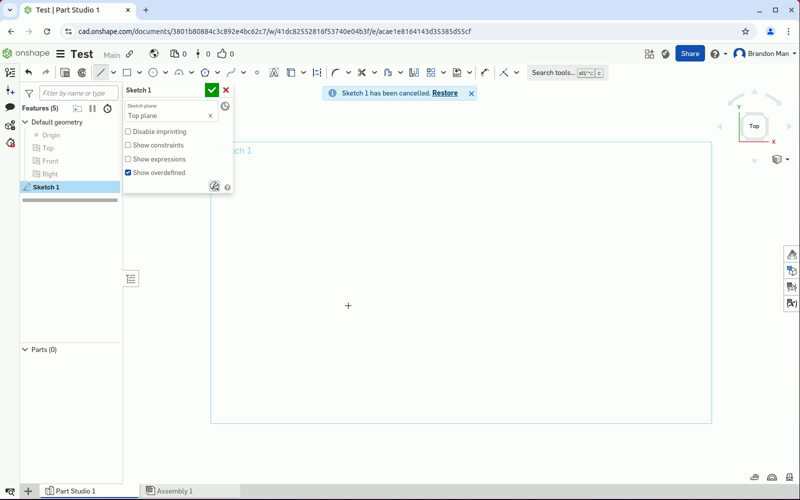
click(348, 305)
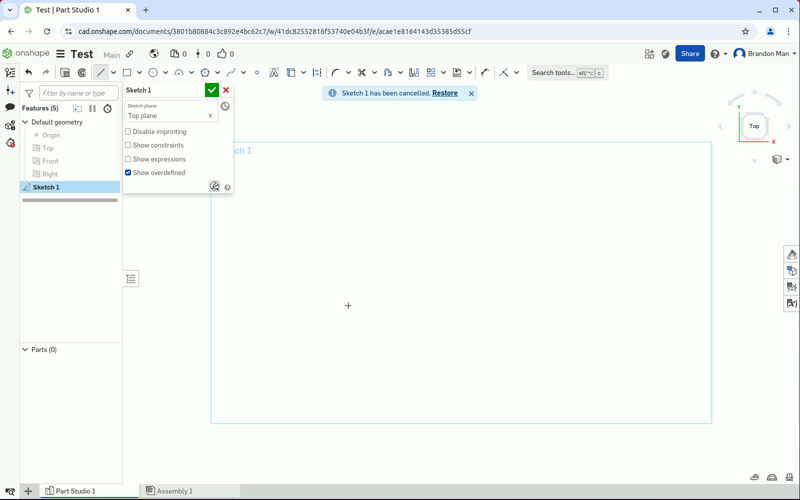
key_up(shift)
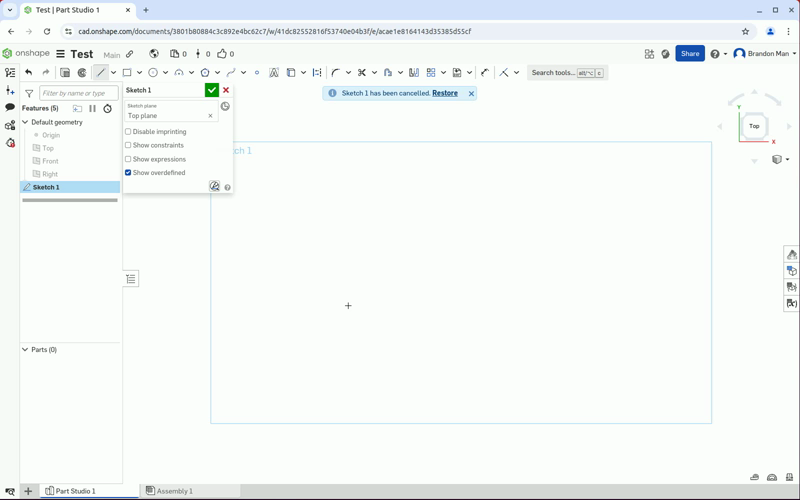
key_down(shift)
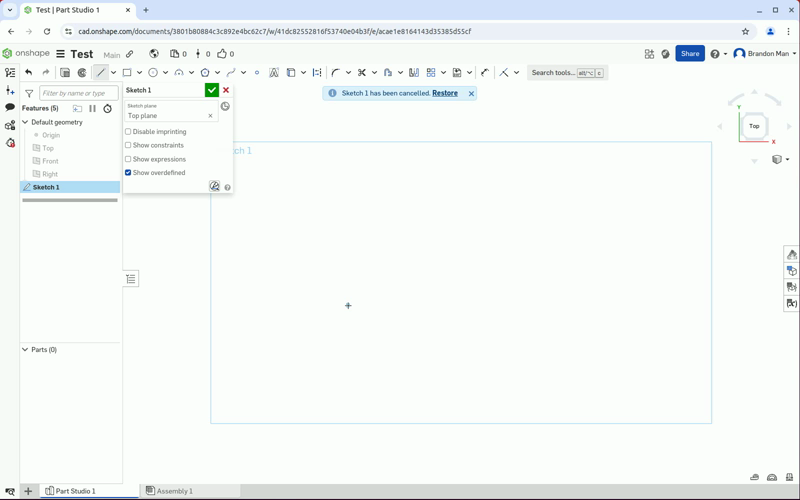
mouse_move(551, 305)
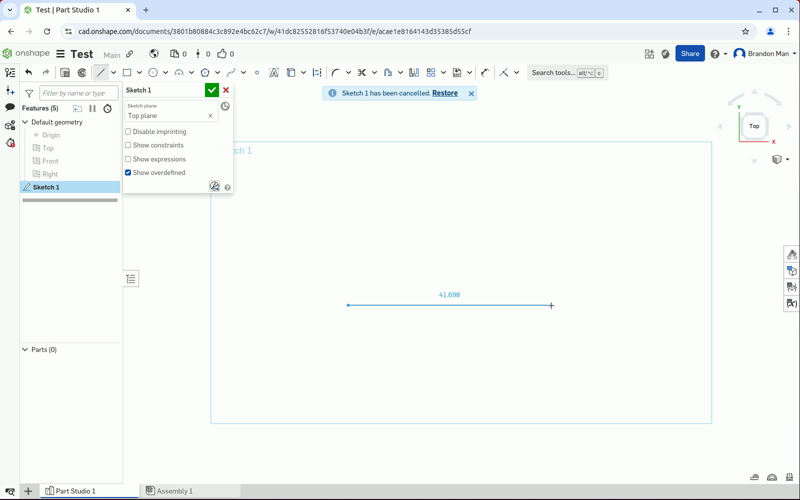
click(551, 305)
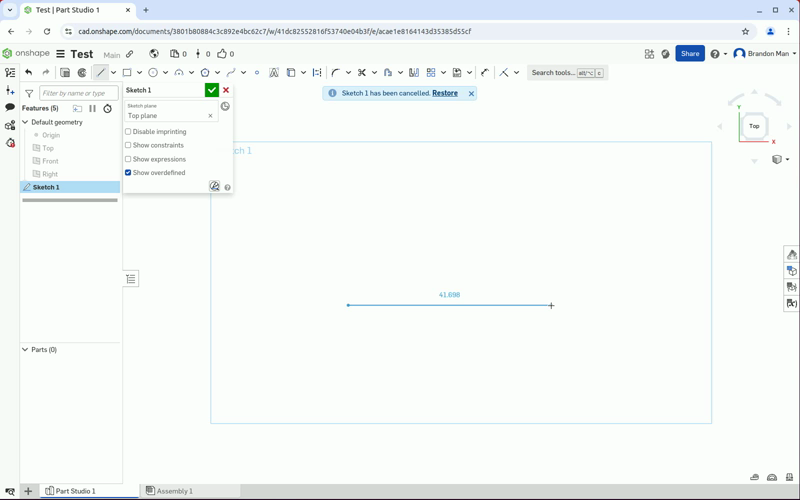
key_up(shift)
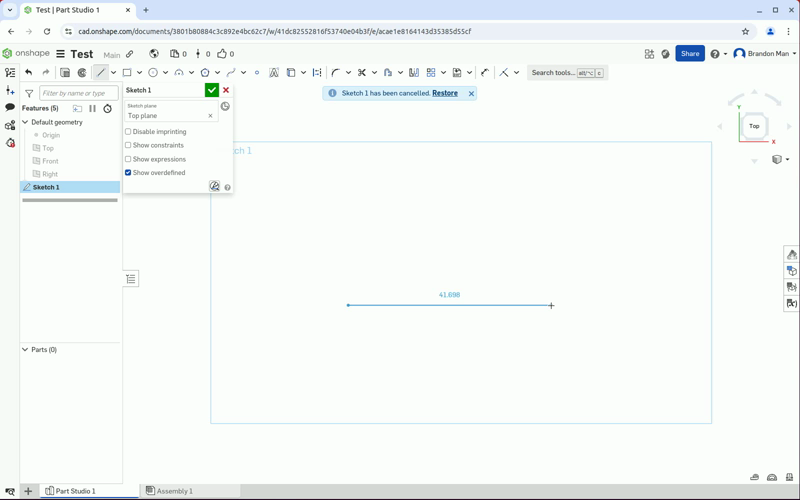
key_down(shift)
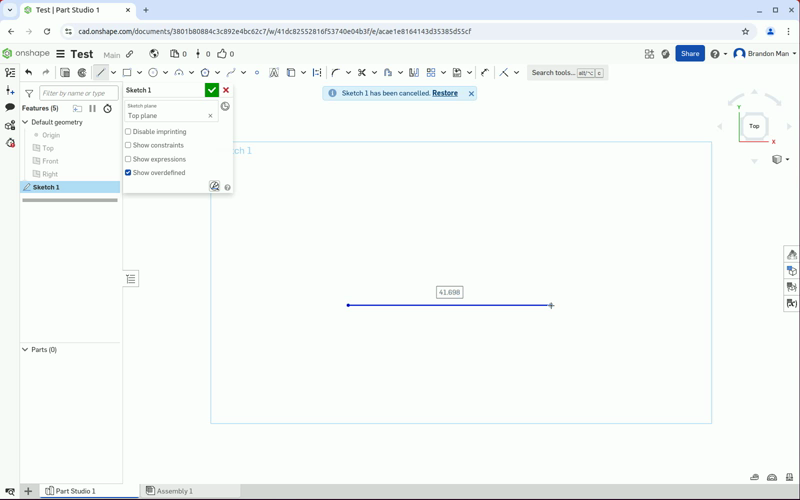
mouse_move(551, 192)
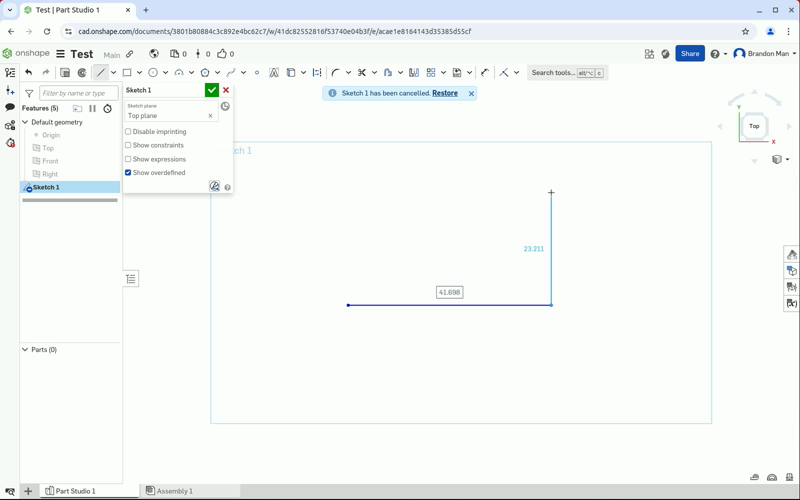
click(551, 192)
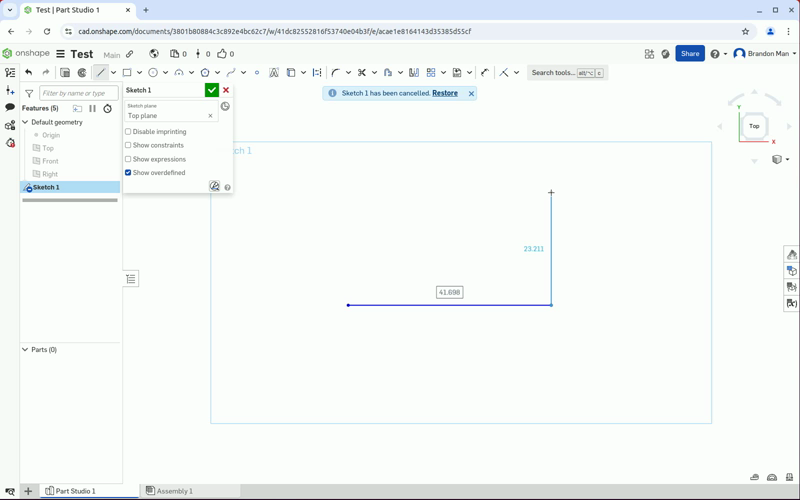
key_up(shift)
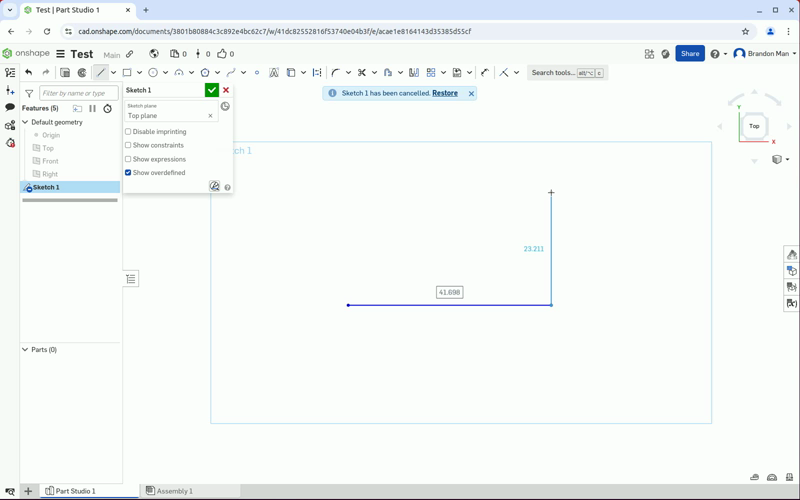
key_down(shift)
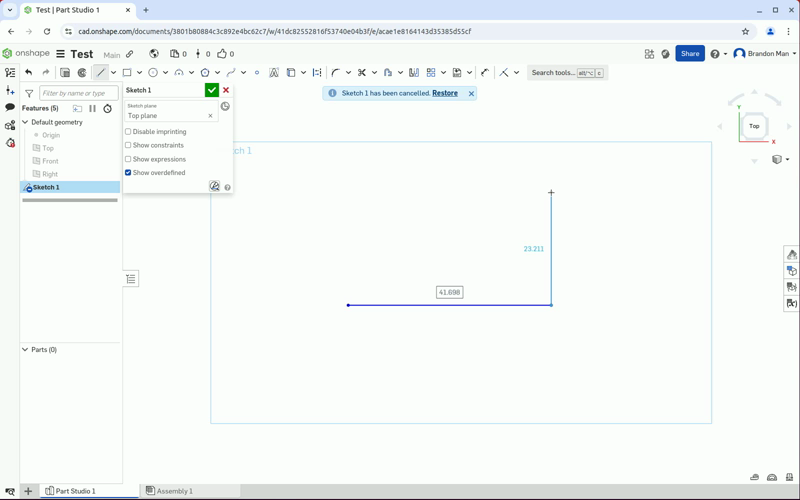
mouse_move(348, 192)
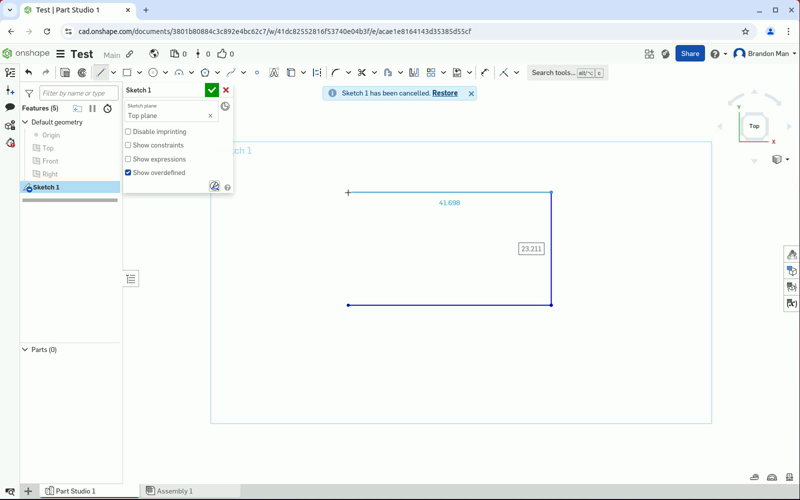
click(348, 192)
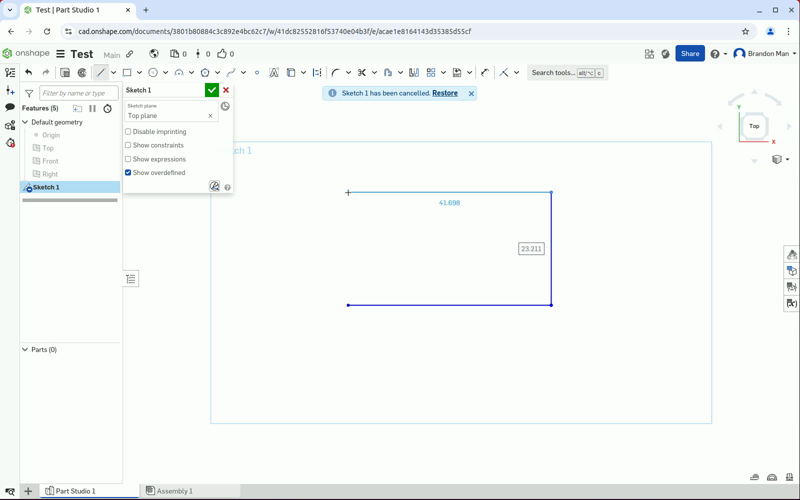
key_up(shift)
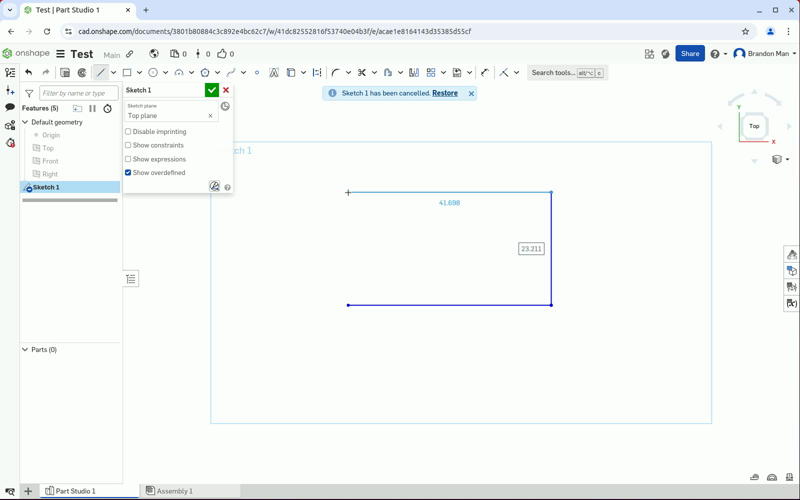
key_down(shift)
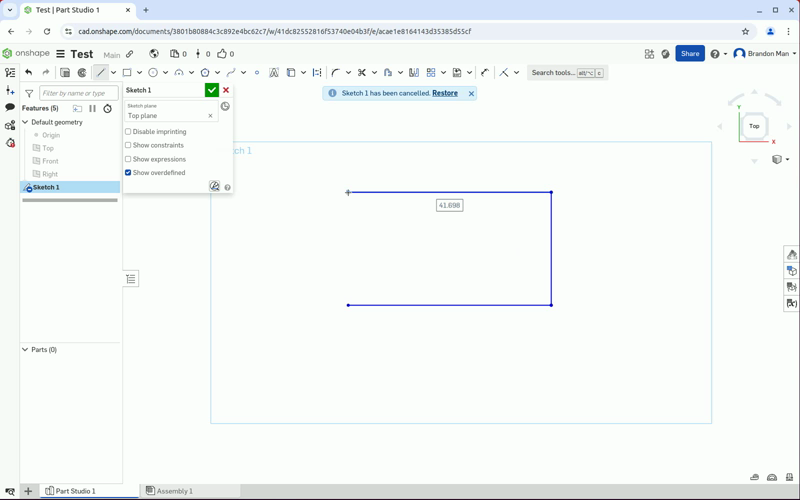
mouse_move(348, 305)
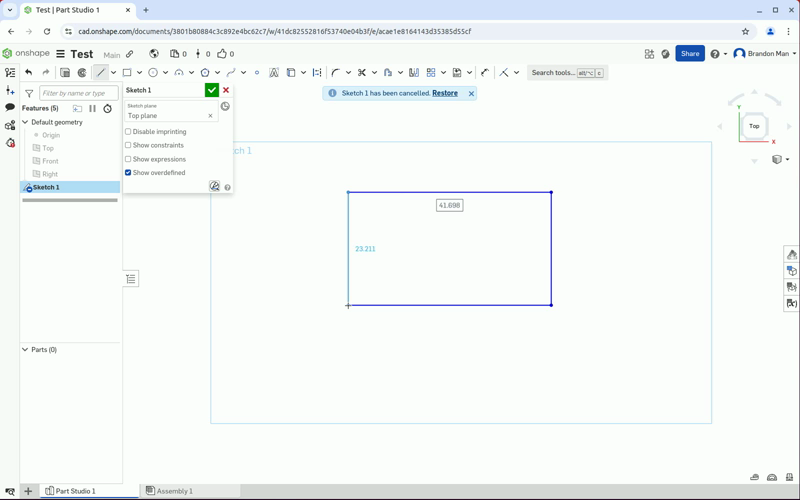
key_up(shift)
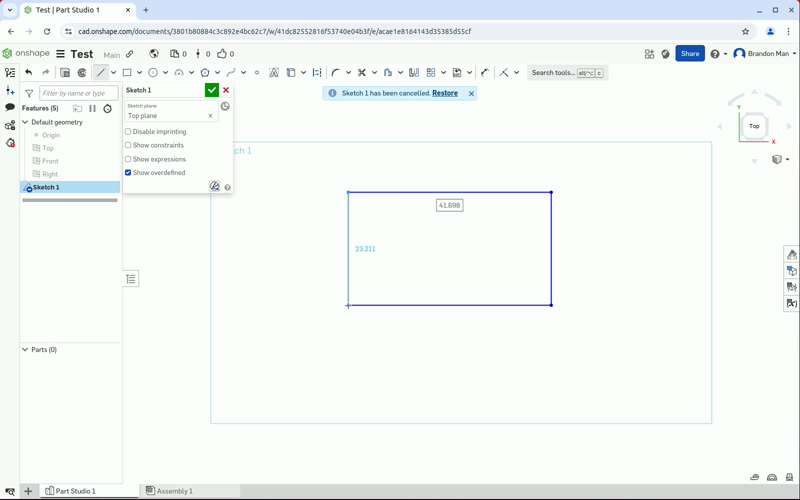
click(348, 305)
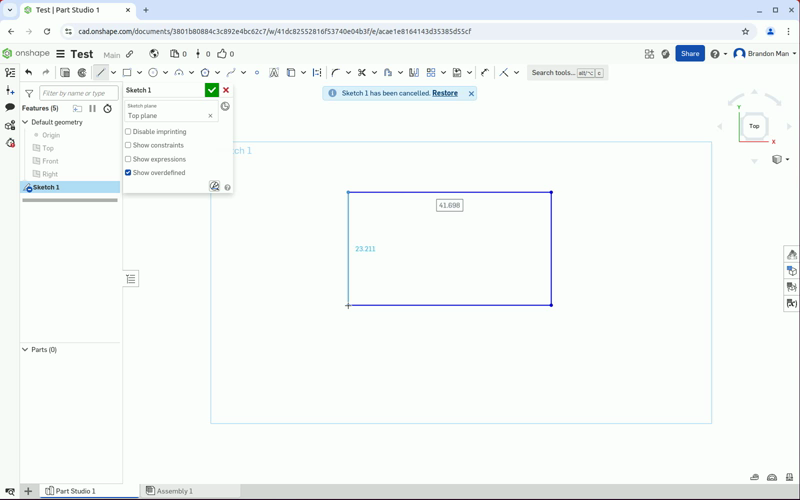
key(esc)
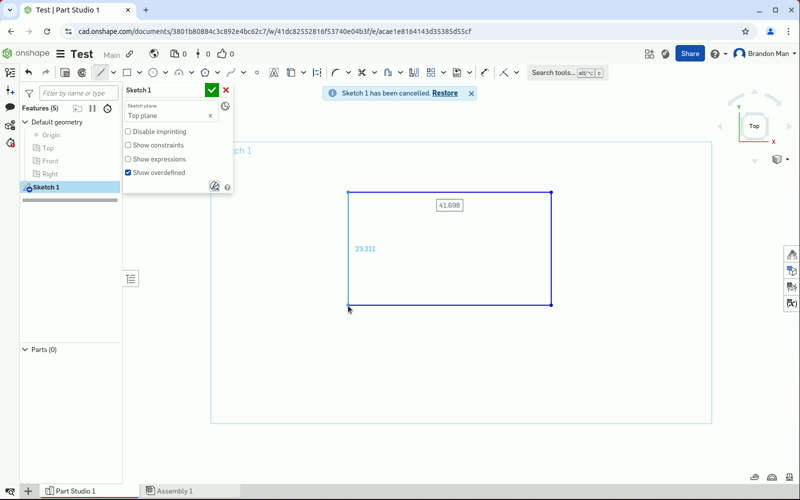
mouse_move(380, 219)
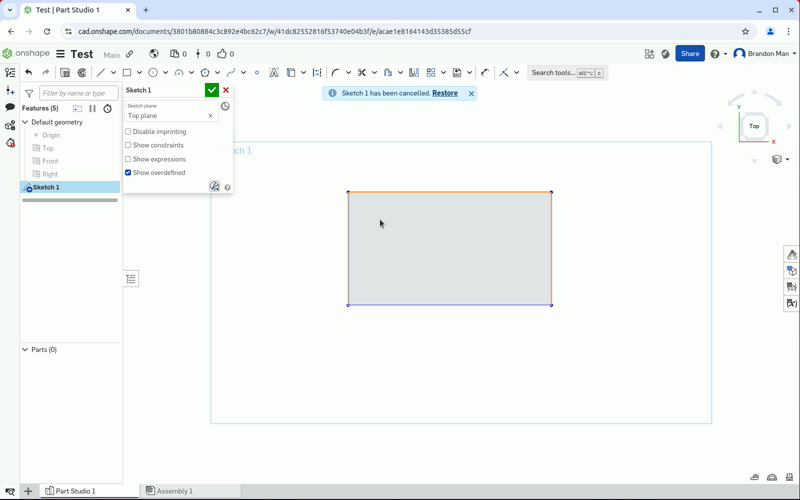
click(380, 219)
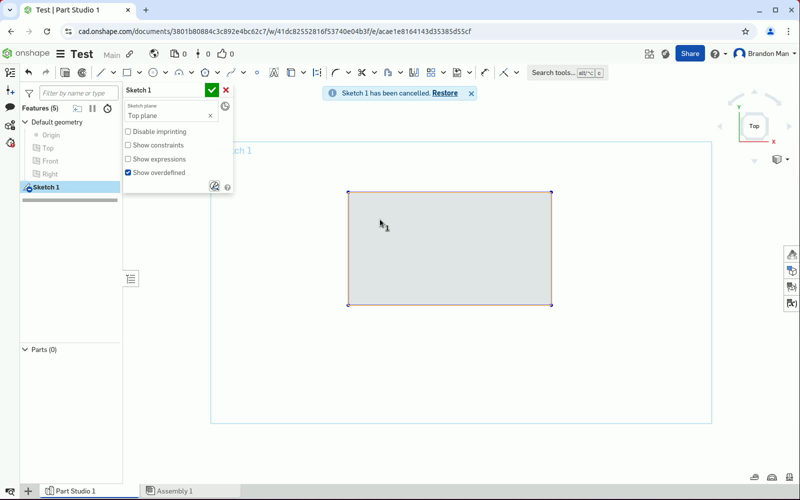
mouse_move(73, 352)
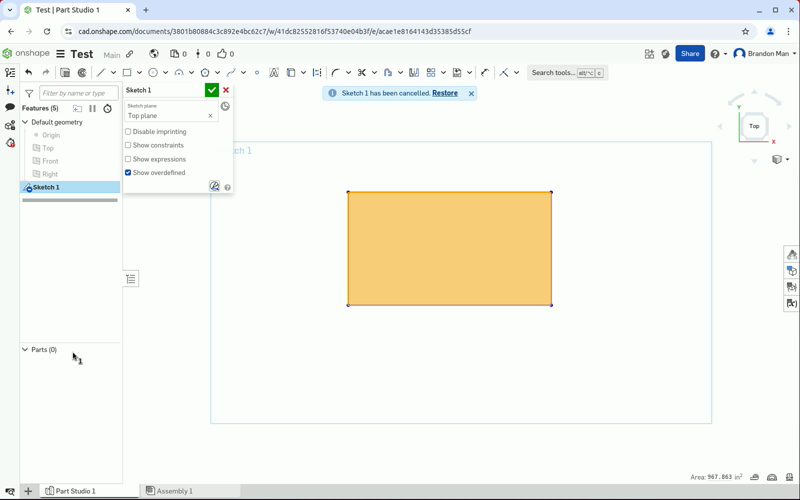
key(shift+y)
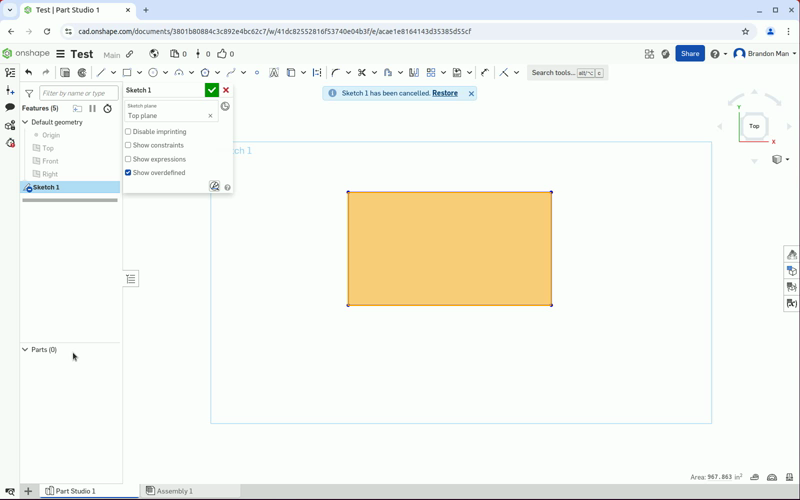
key(shift+e)
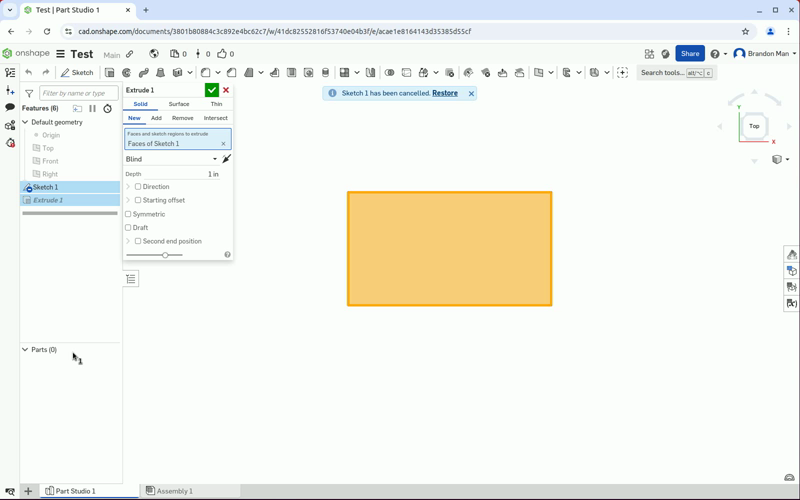
mouse_move(143, 106)
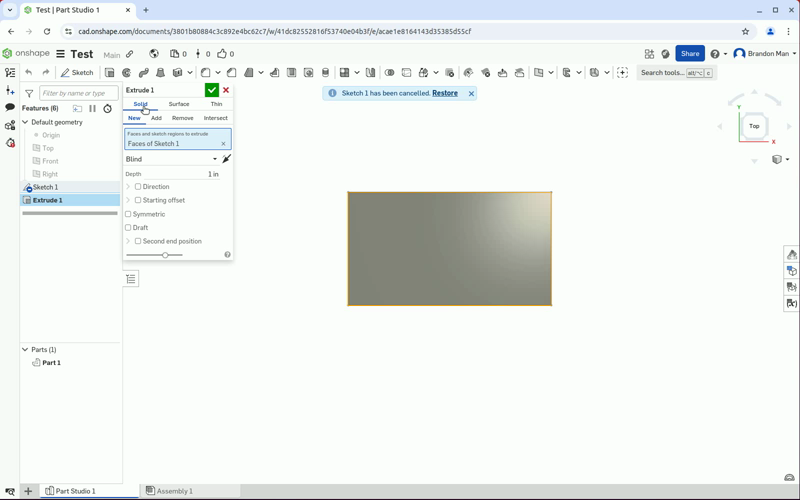
click(143, 106)
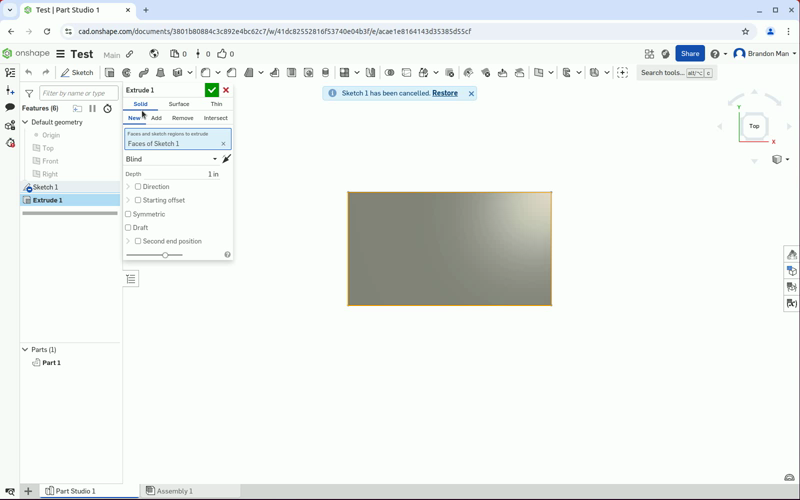
mouse_move(137, 120)
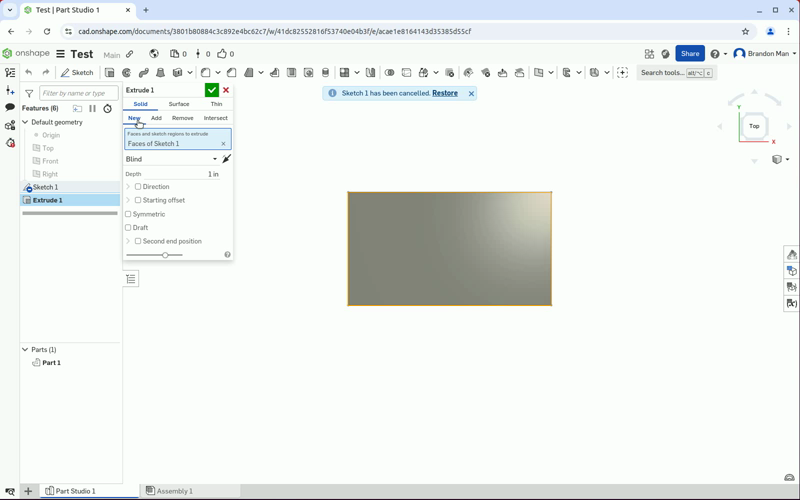
click(137, 120)
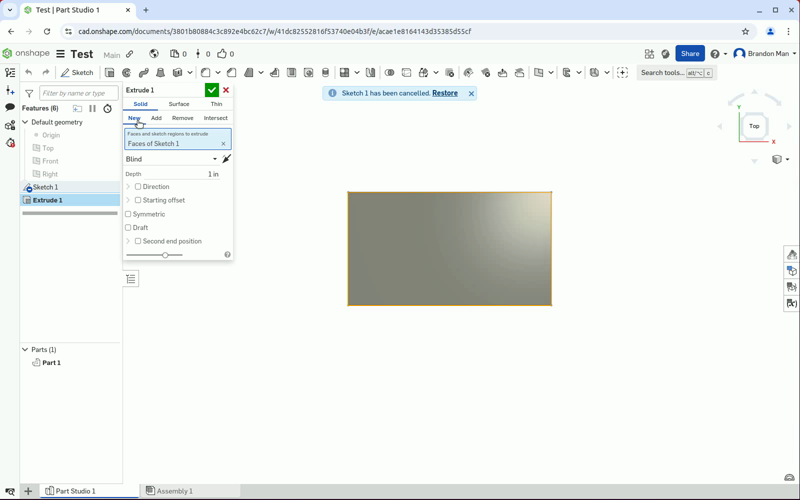
key(tab, 4)
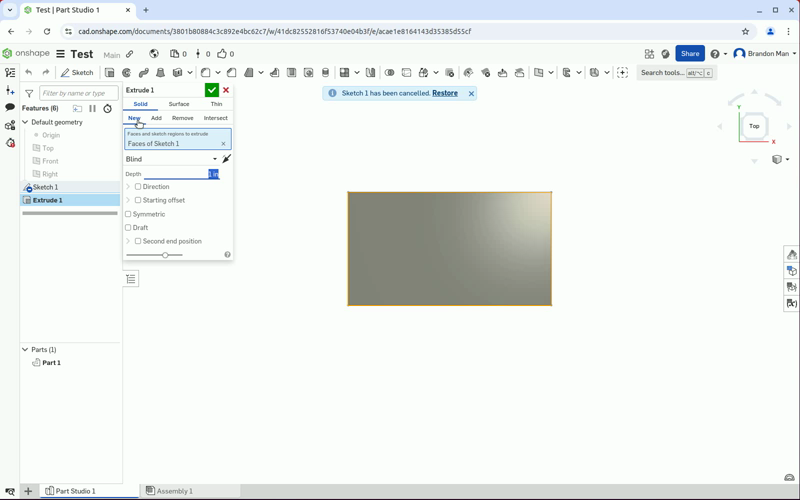
text(8.425)
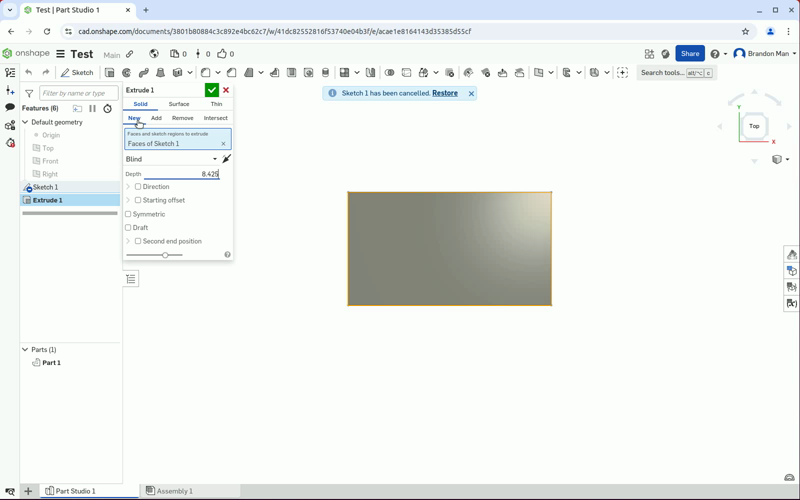
key(enter)
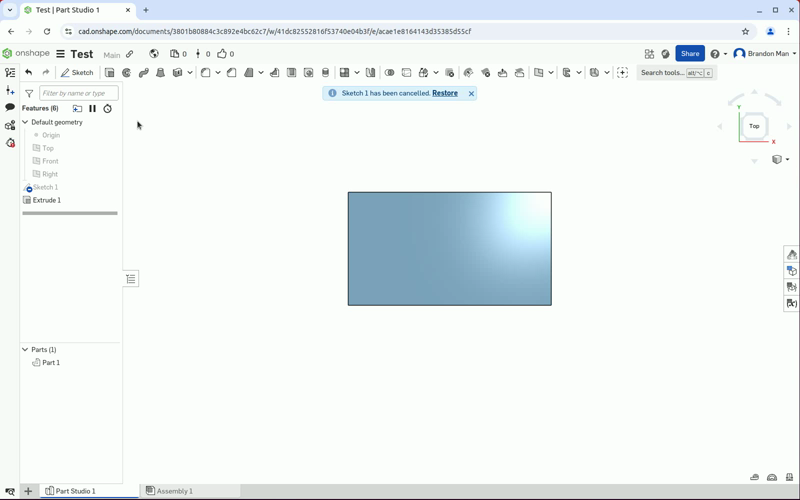
key(shift+h)
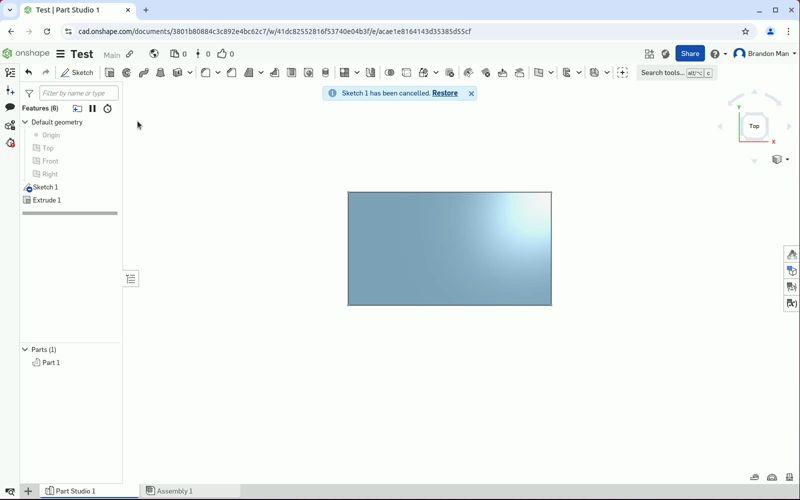
key(shift+h)
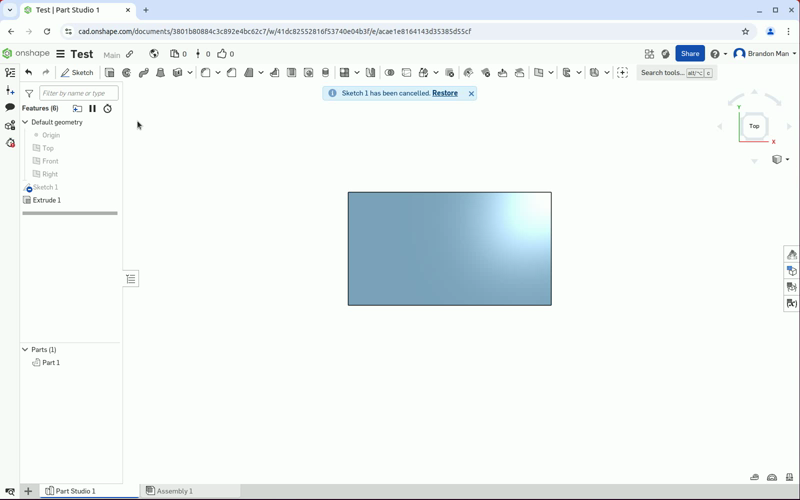
mouse_move(73, 189)
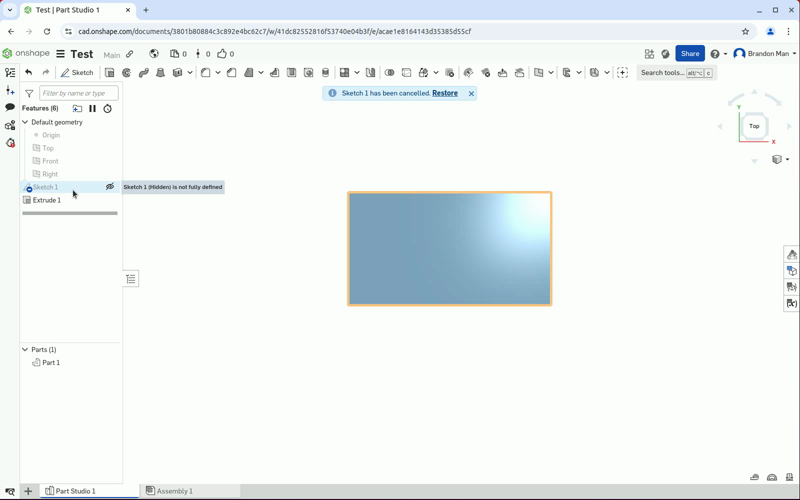
click(73, 189)
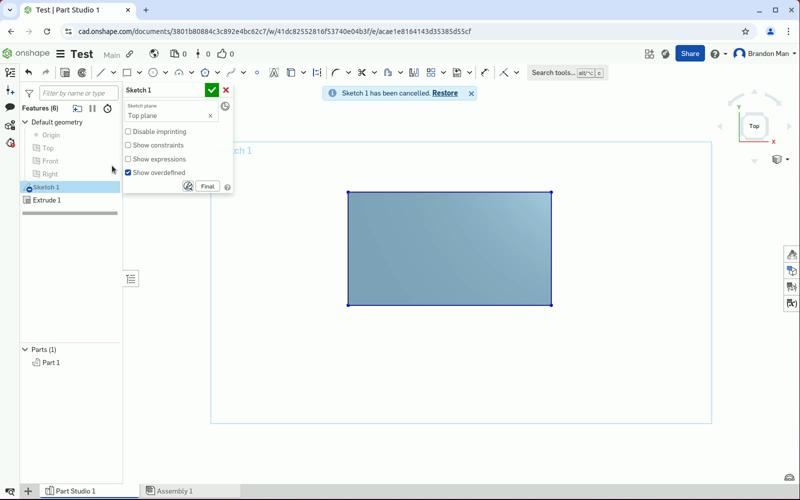
mouse_move(229, 92)
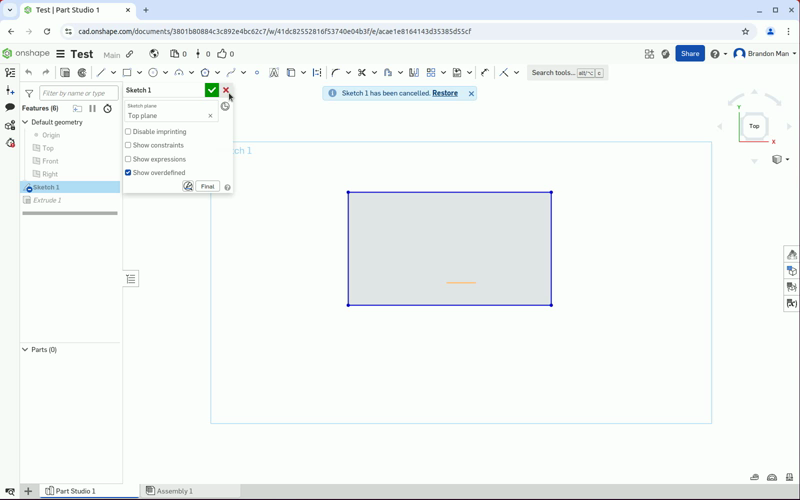
click(229, 92)
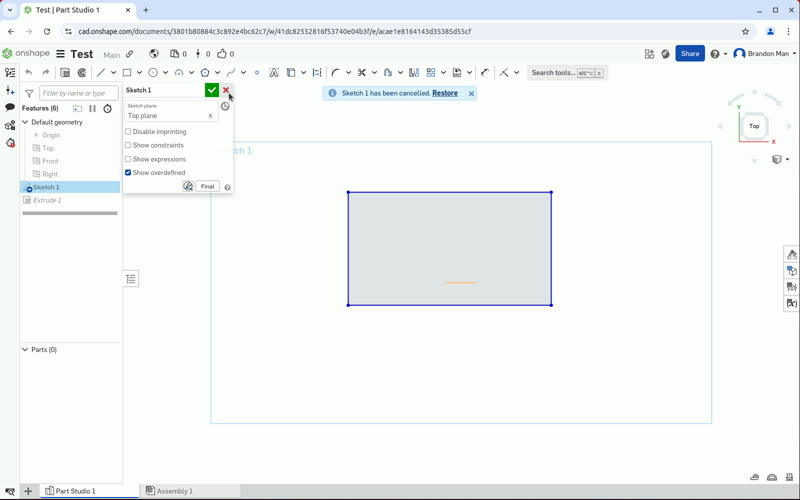
key(shift+s)
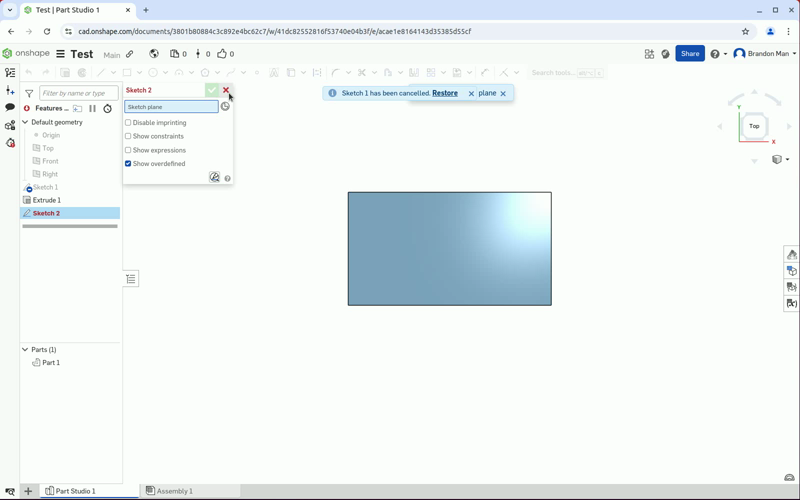
mouse_move(73, 150)
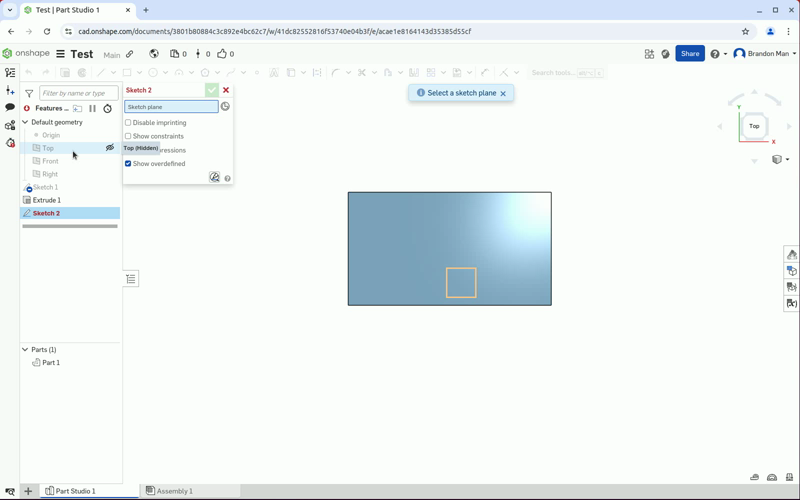
click(73, 150)
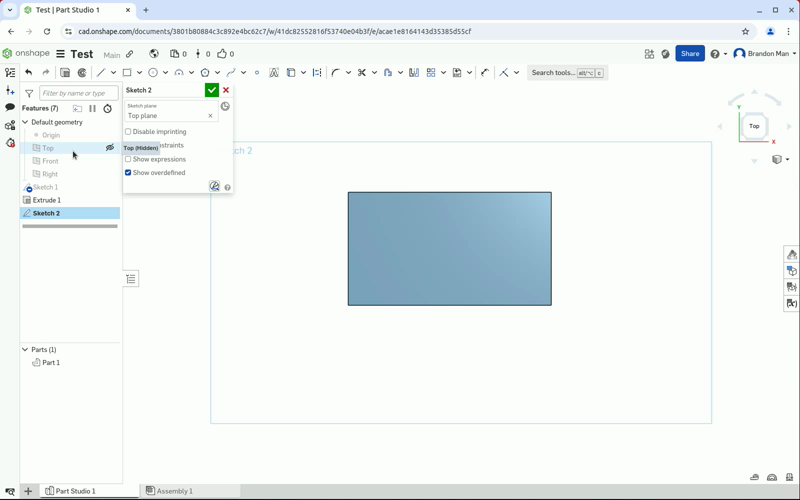
mouse_move(73, 352)
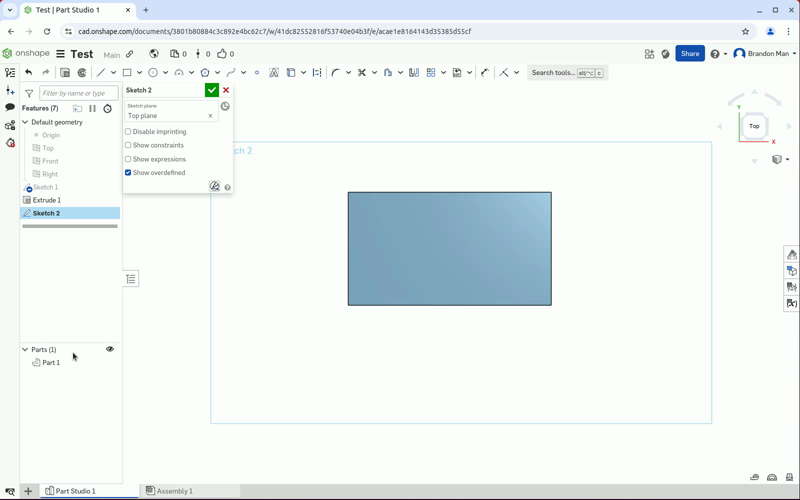
key(y)
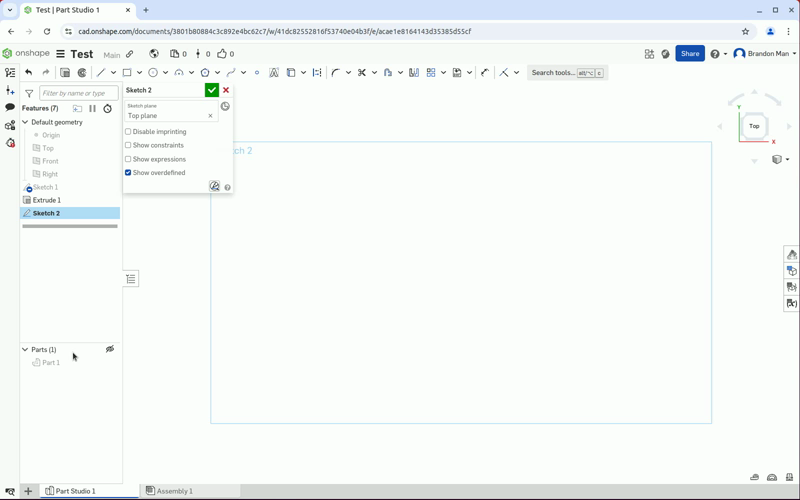
key(c)
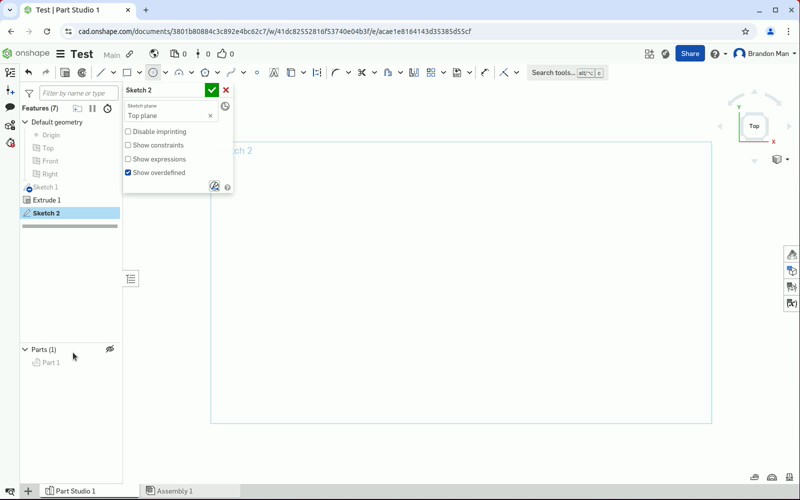
key_down(shift)
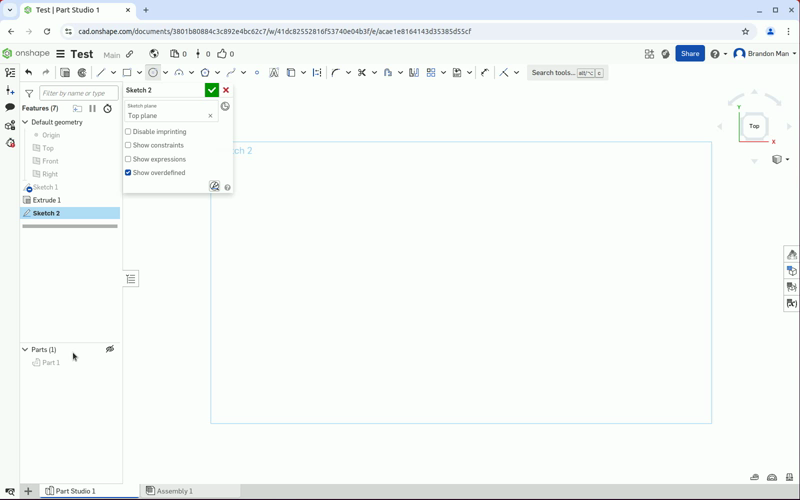
mouse_move(511, 341)
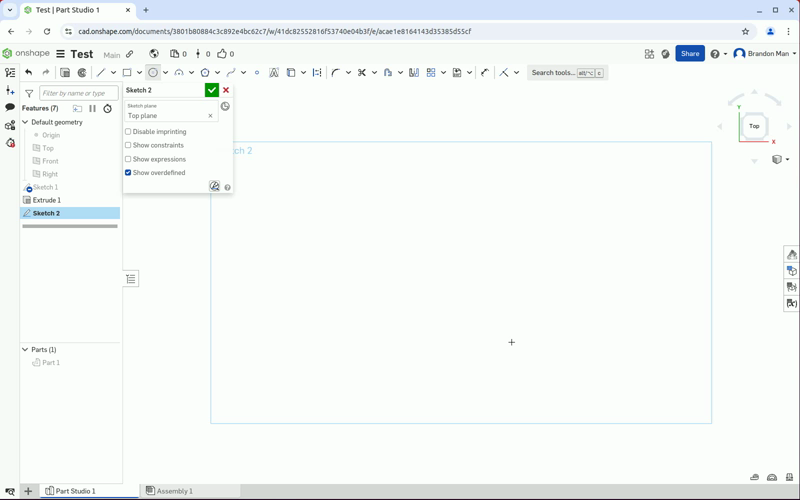
click(511, 341)
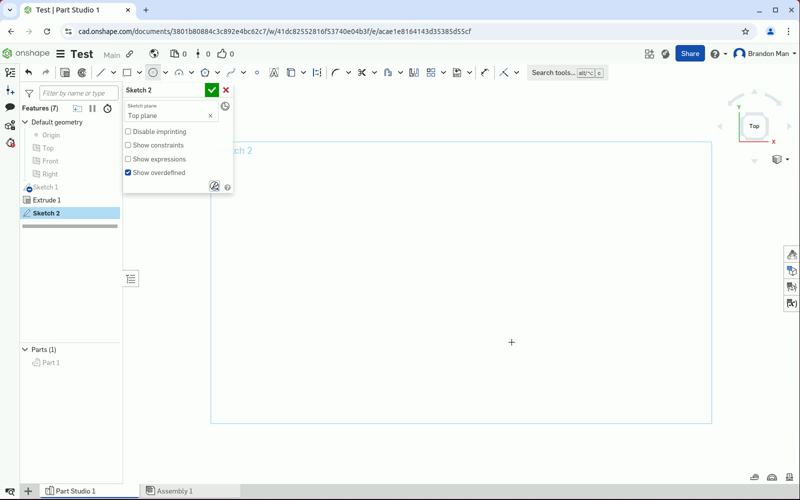
key_up(shift)
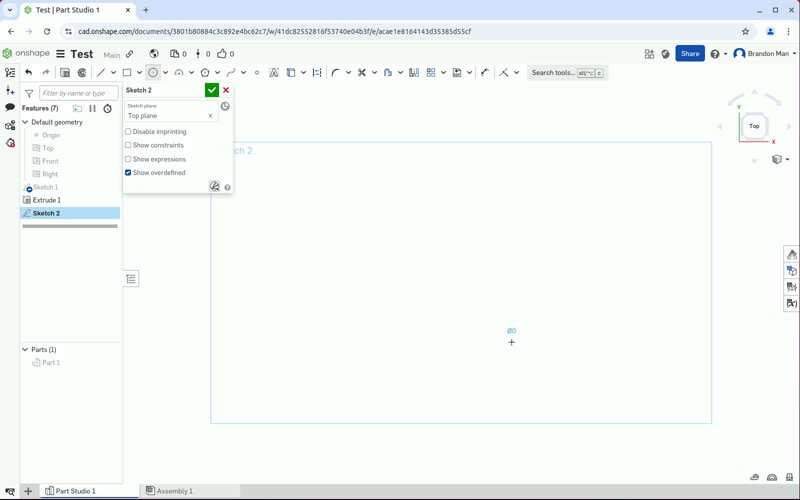
mouse_move(527, 341)
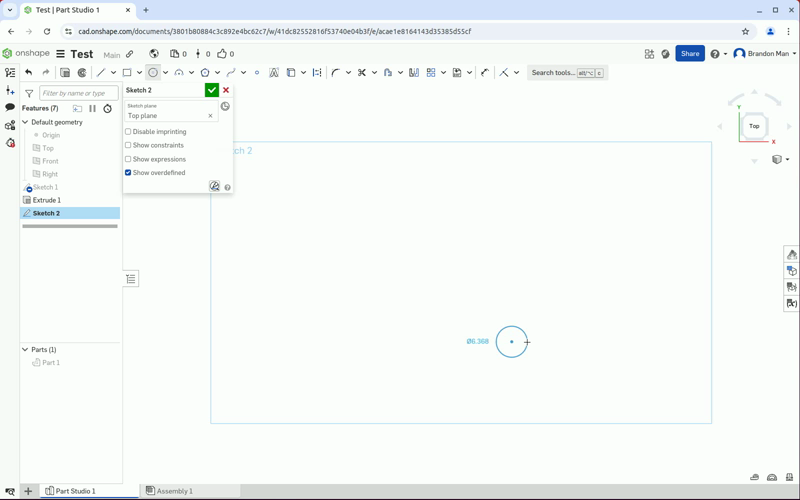
click(527, 341)
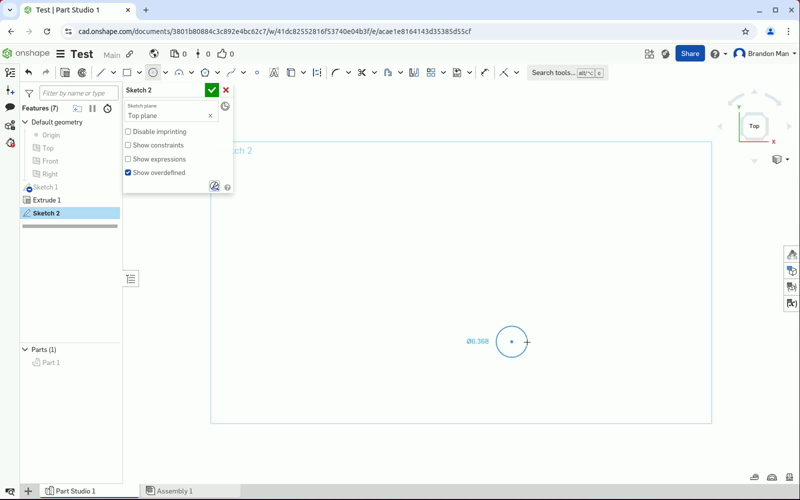
key(esc)
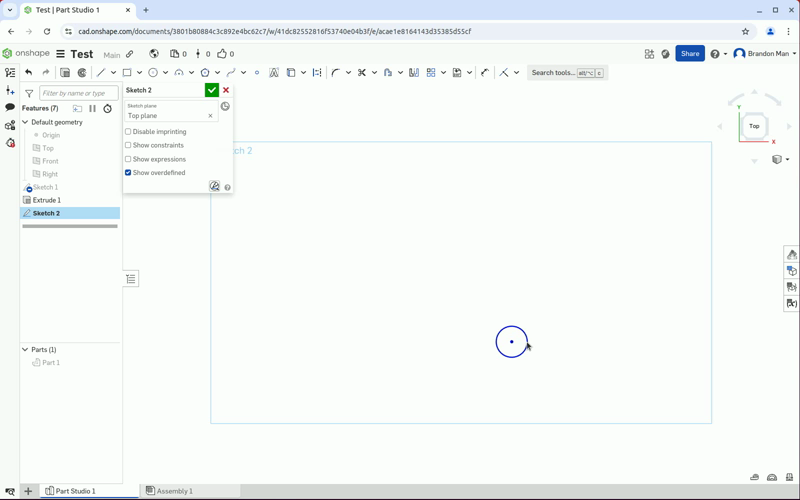
mouse_move(502, 345)
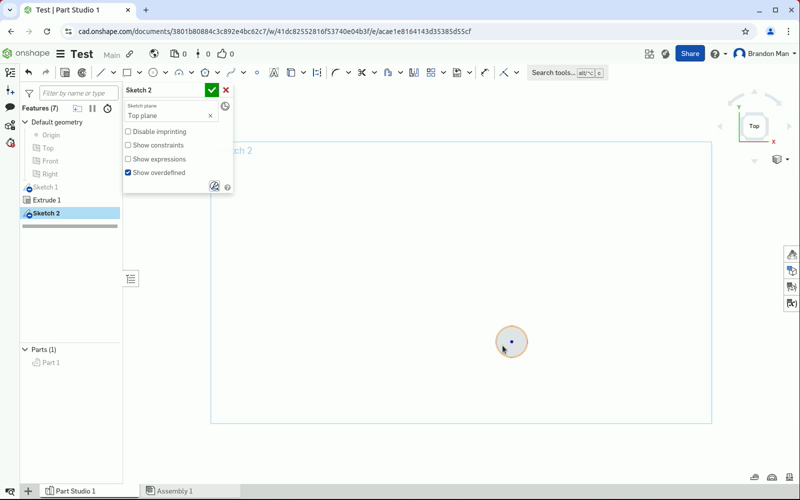
scroll(6)
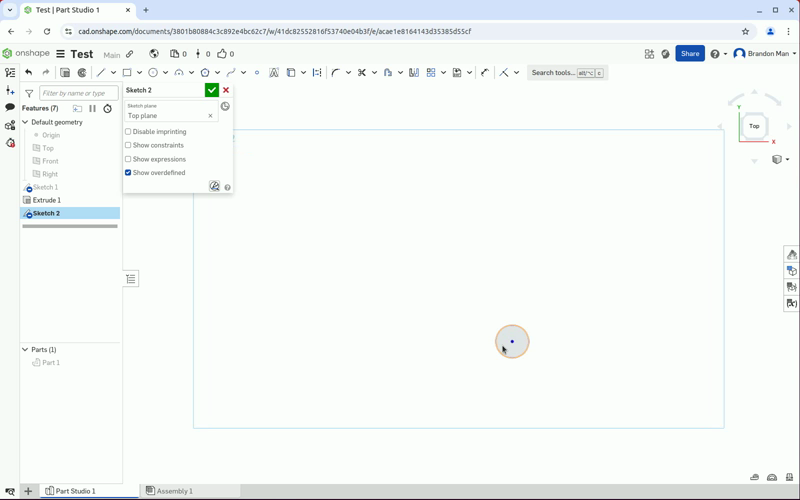
scroll(6)
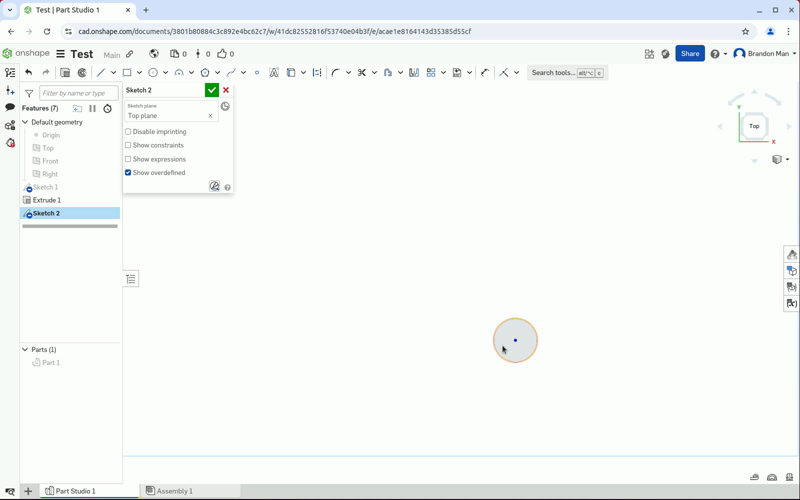
scroll(6)
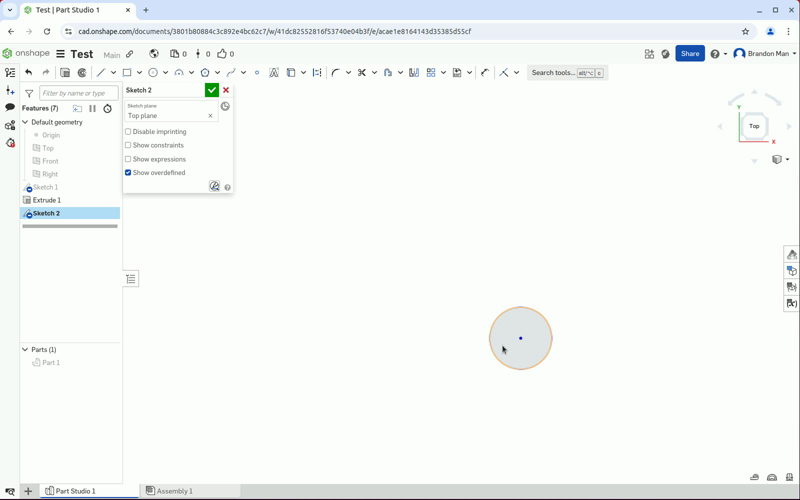
scroll(6)
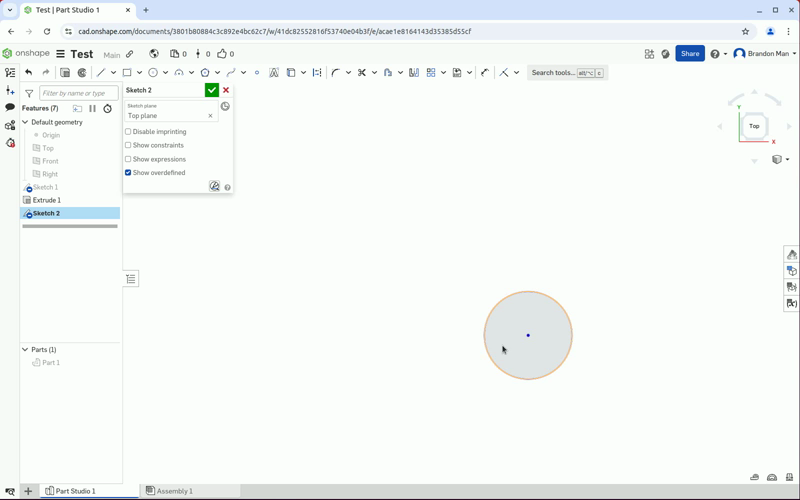
scroll(6)
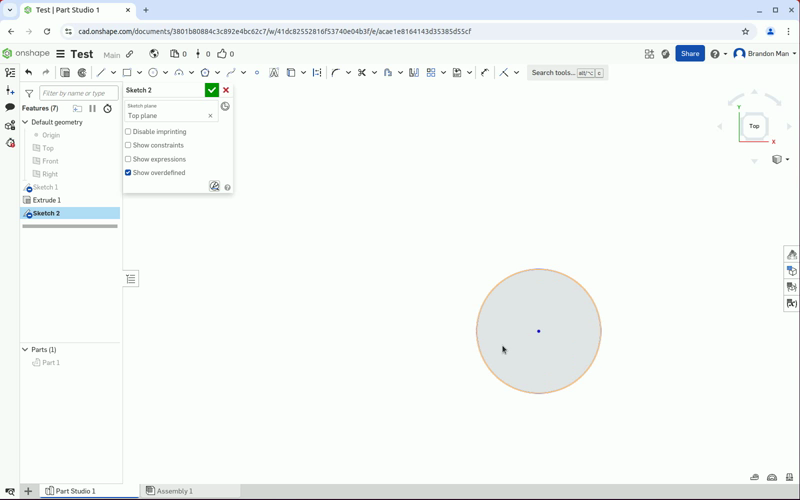
scroll(6)
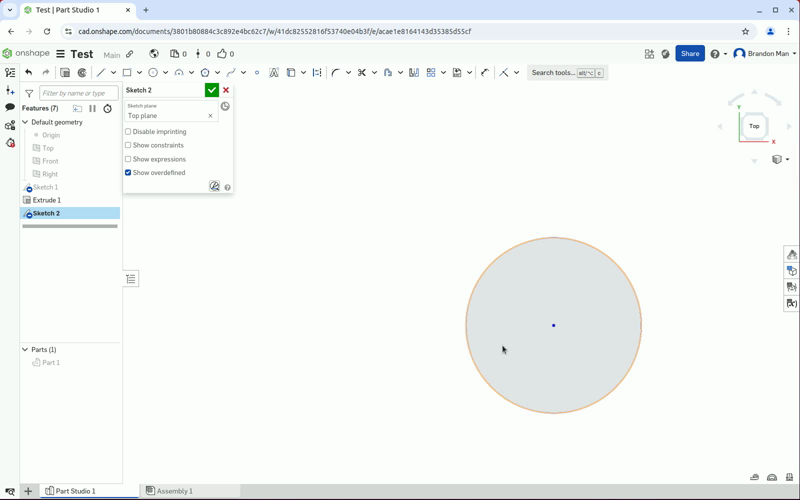
scroll(6)
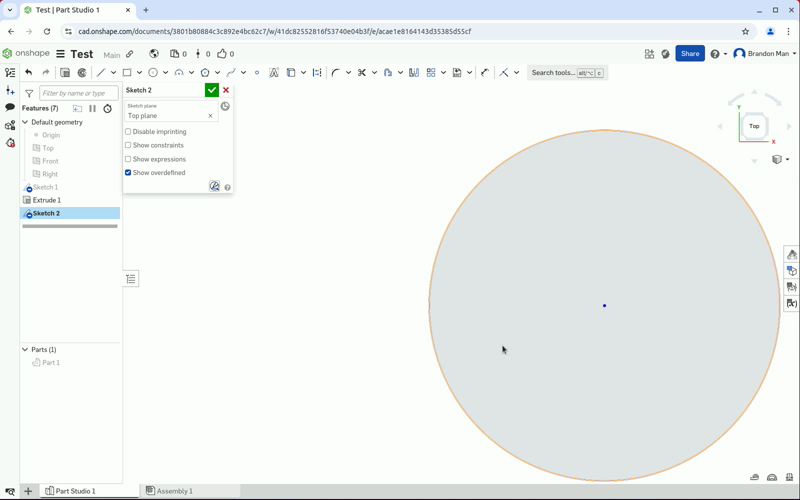
click(502, 345)
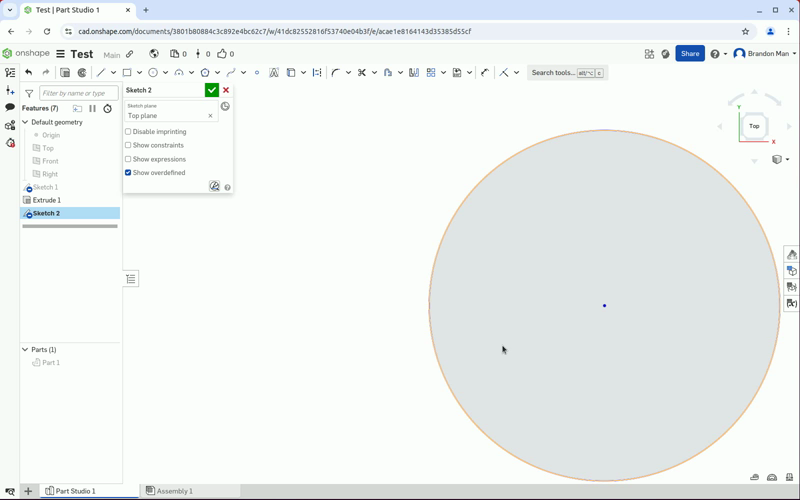
scroll(-6)
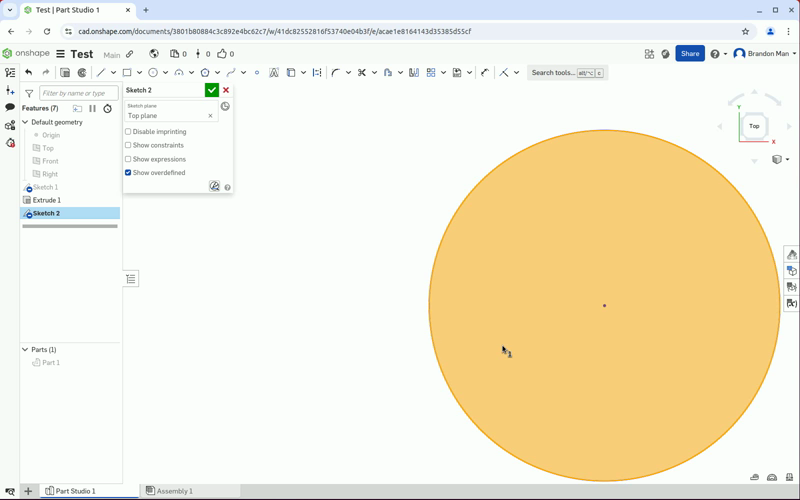
scroll(-6)
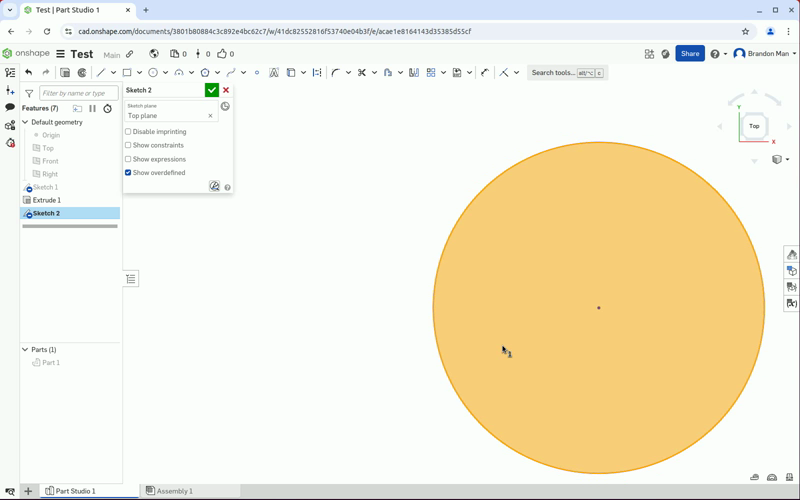
scroll(-6)
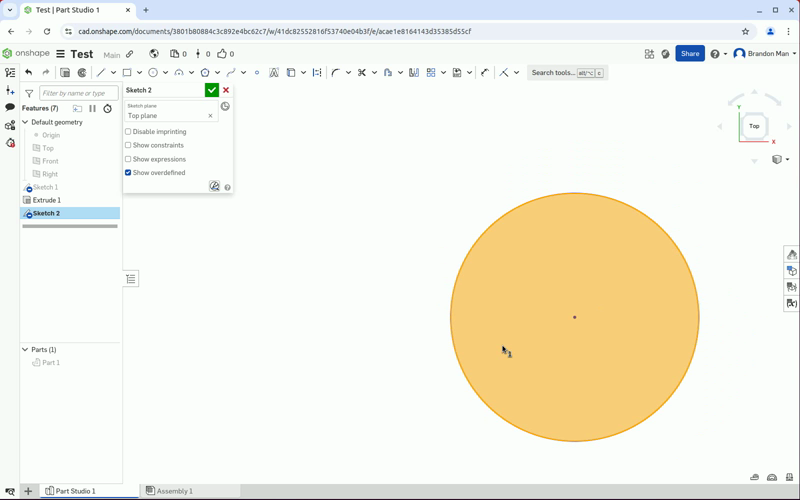
scroll(-6)
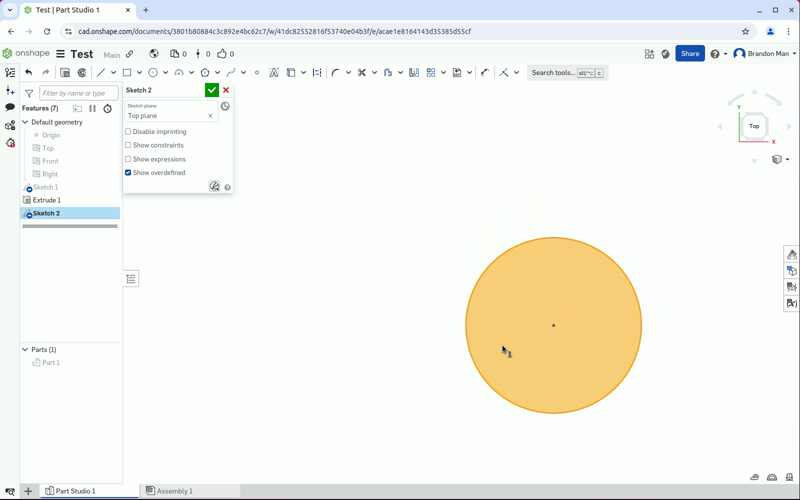
scroll(-6)
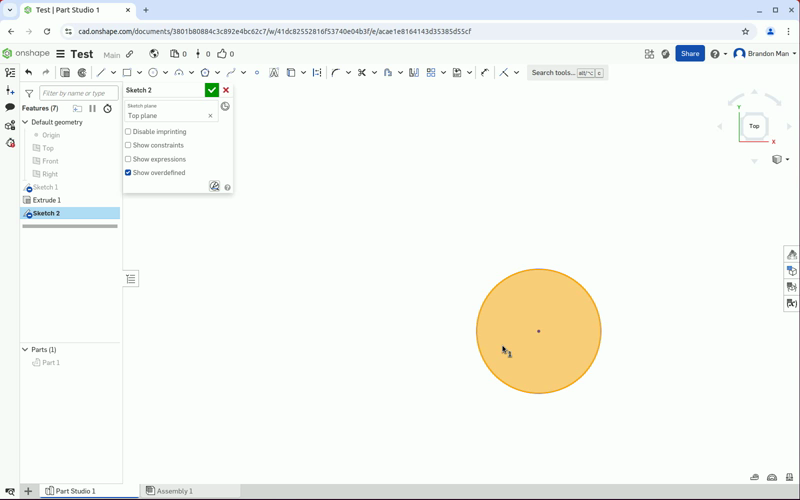
scroll(-6)
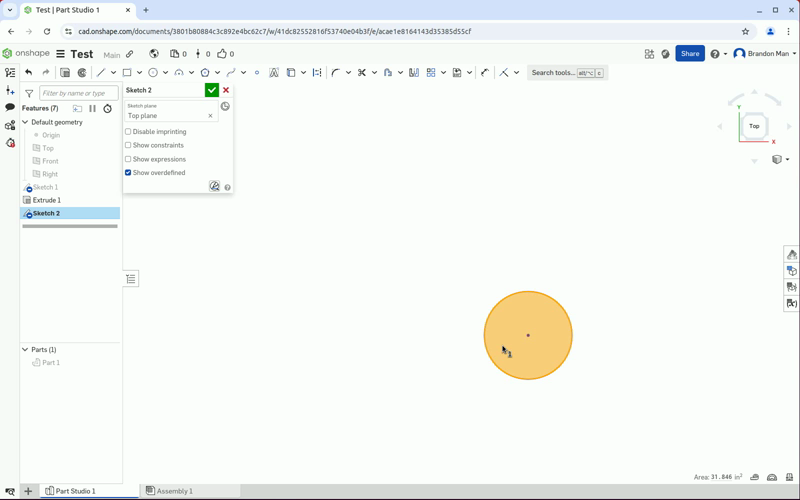
scroll(-6)
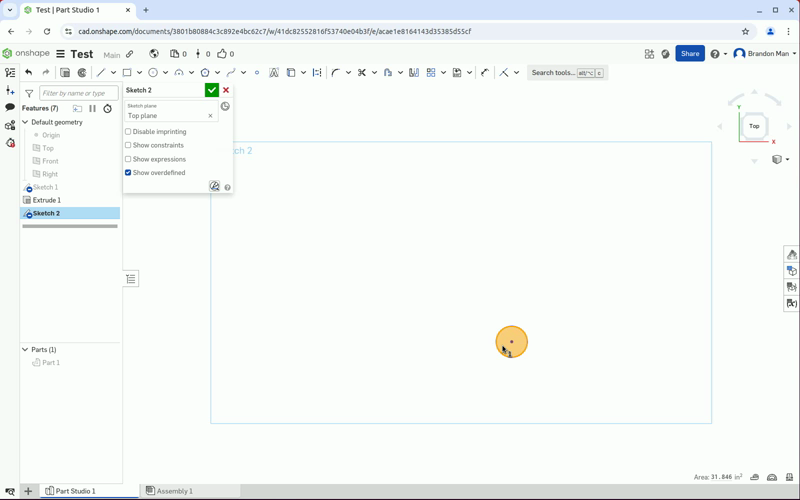
mouse_move(73, 352)
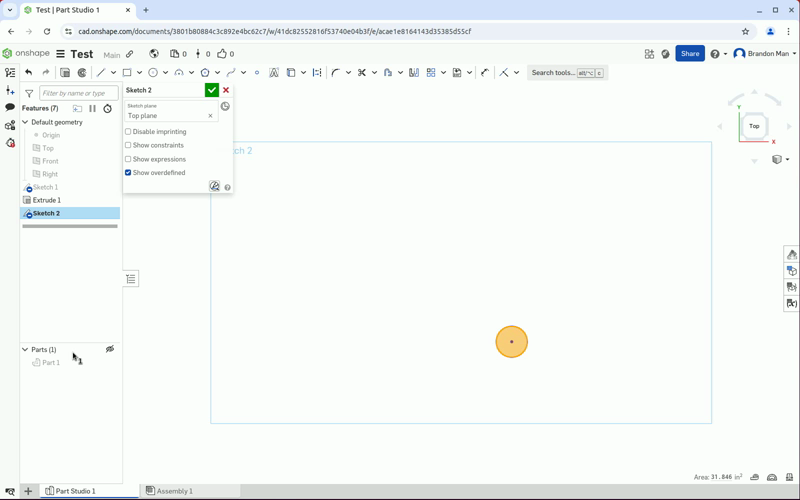
key(shift+y)
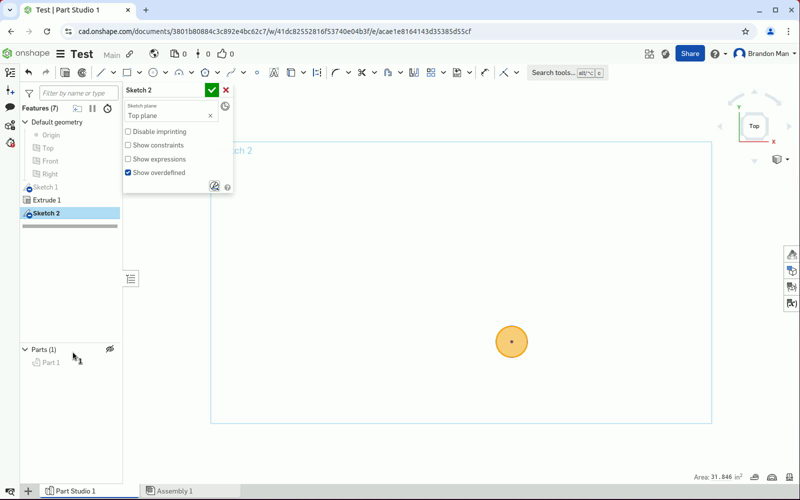
key(shift+e)
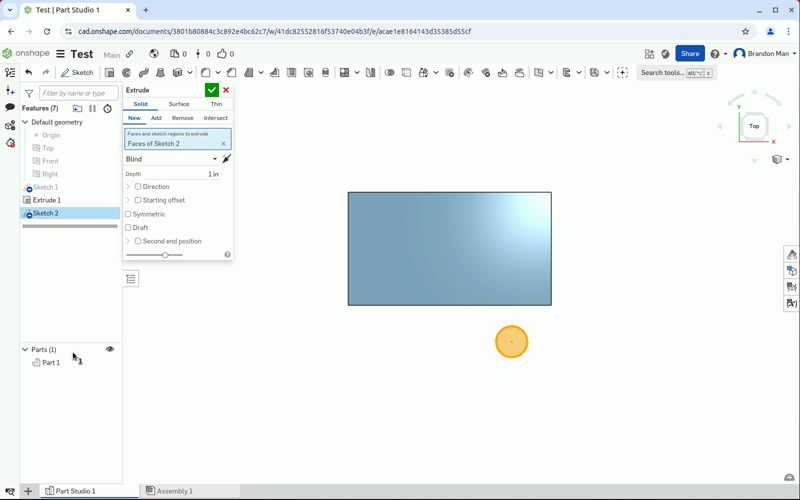
mouse_move(143, 106)
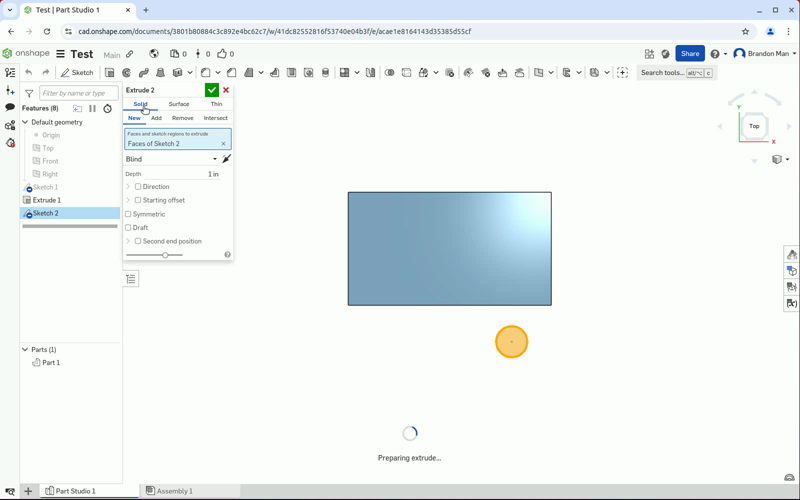
click(143, 106)
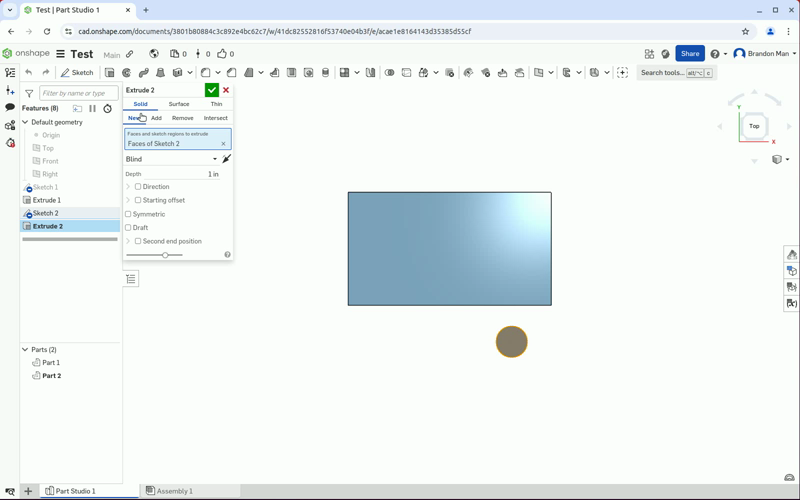
mouse_move(137, 120)
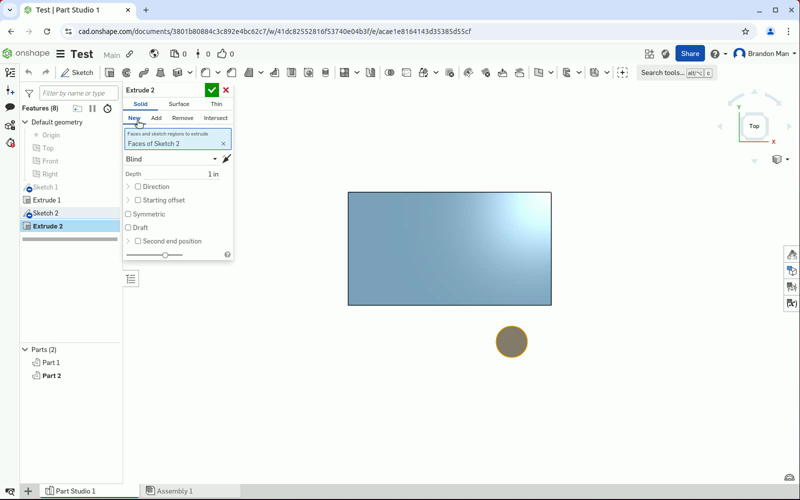
click(137, 120)
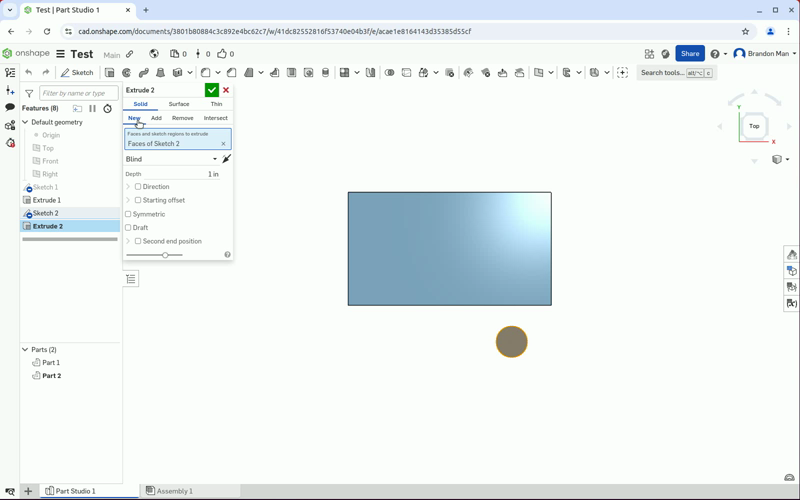
key(tab, 4)
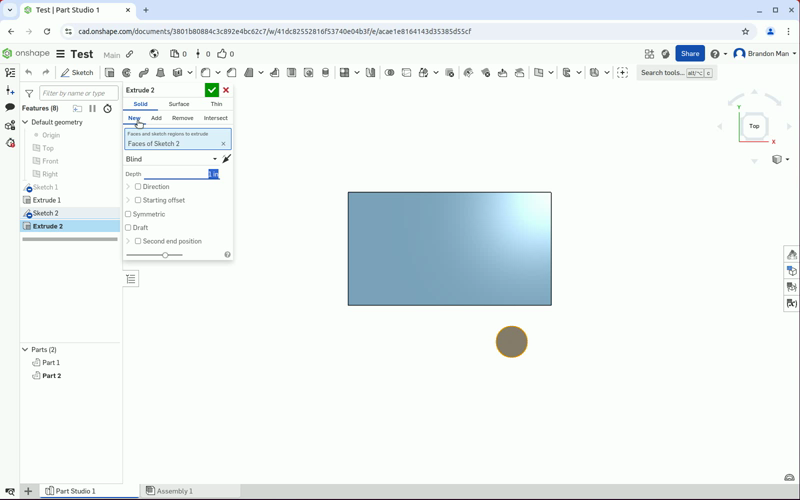
text(8.425)
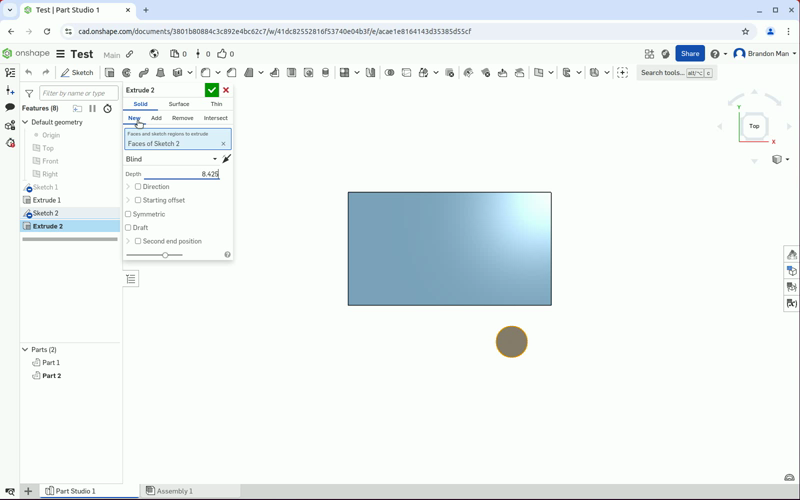
key(enter)
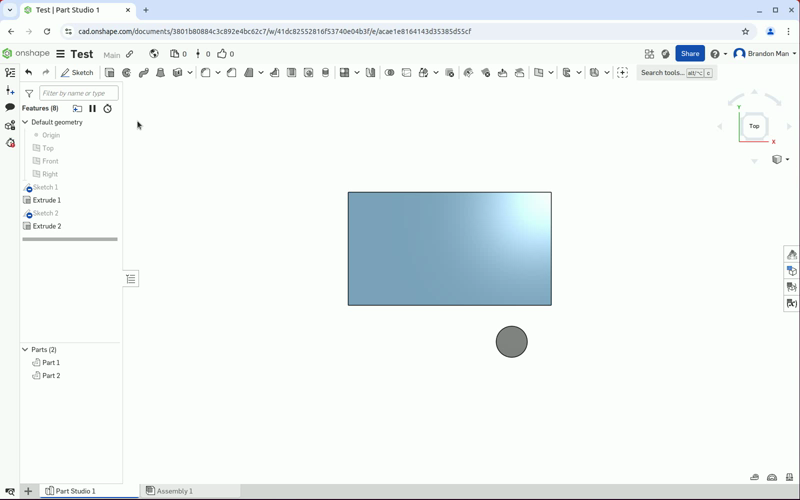
key(shift+h)
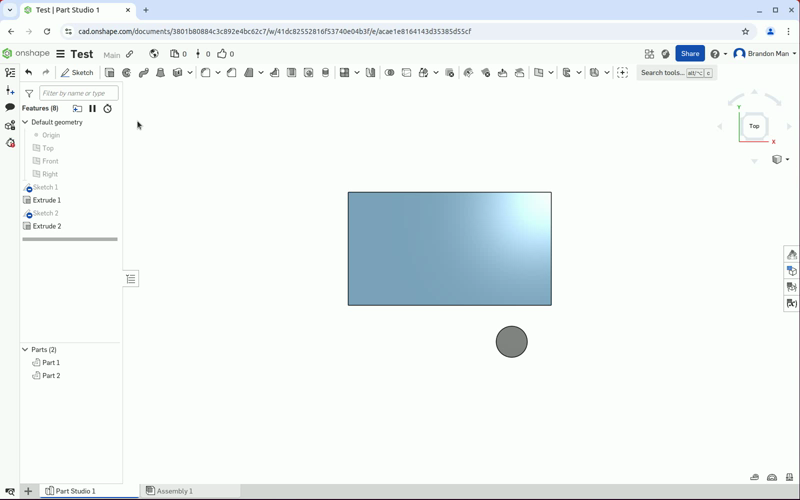
key(shift+h)
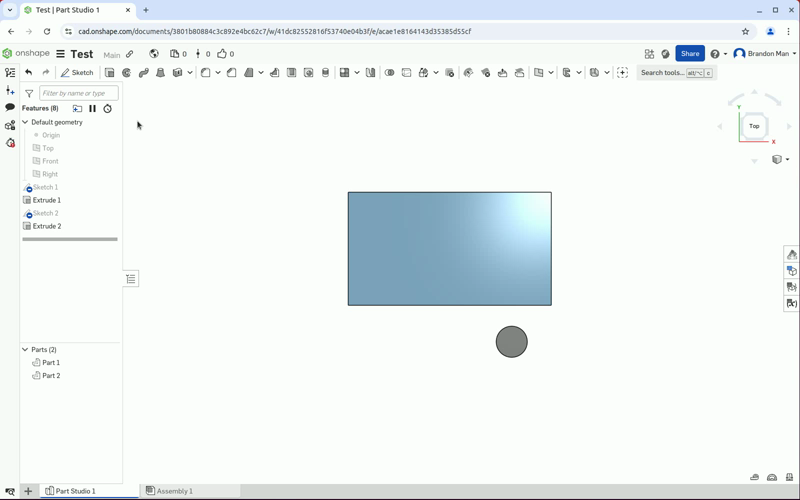
mouse_move(73, 189)
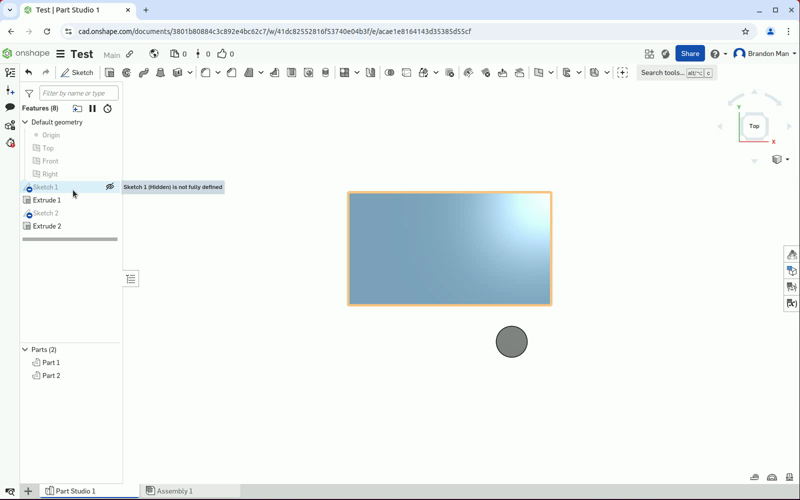
click(73, 189)
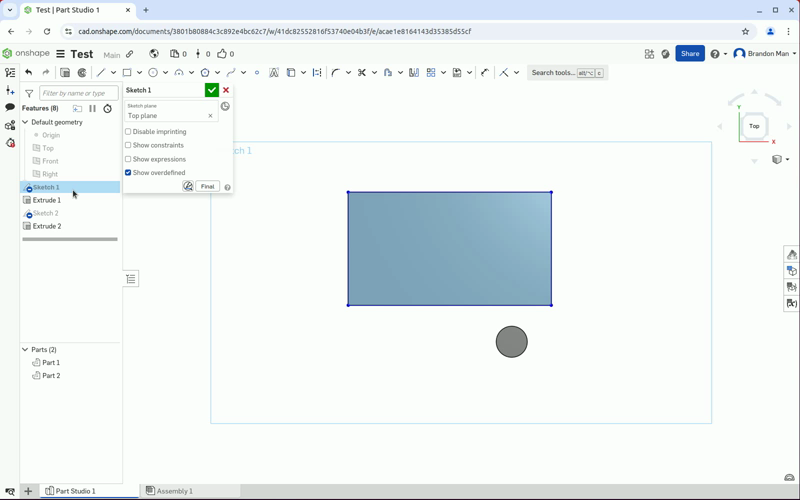
mouse_move(229, 92)
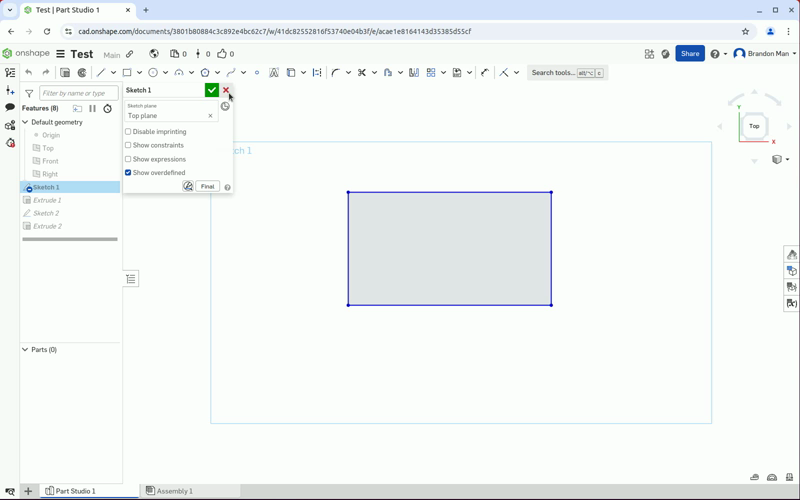
click(229, 92)
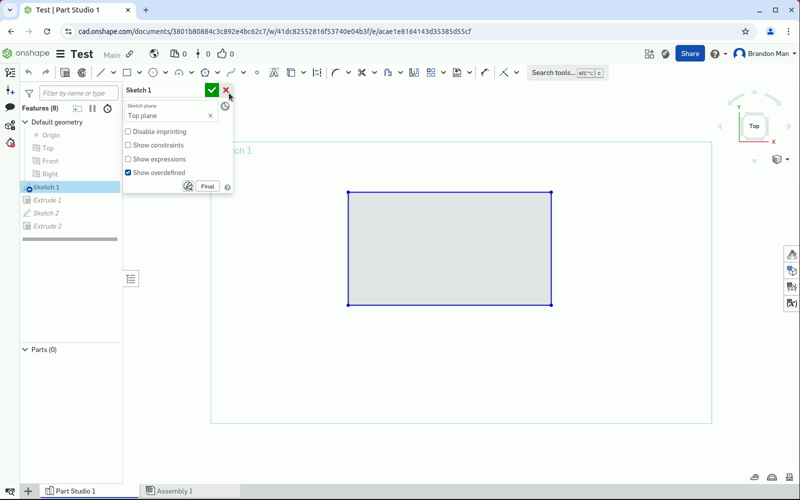
key(shift+s)
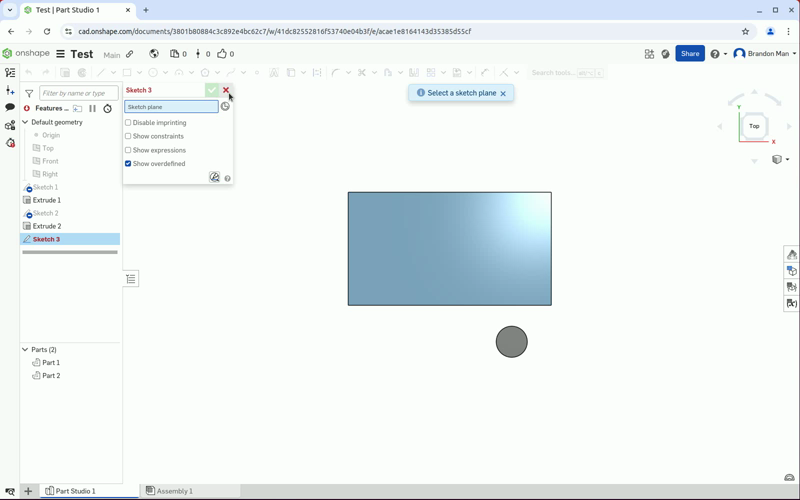
mouse_move(73, 150)
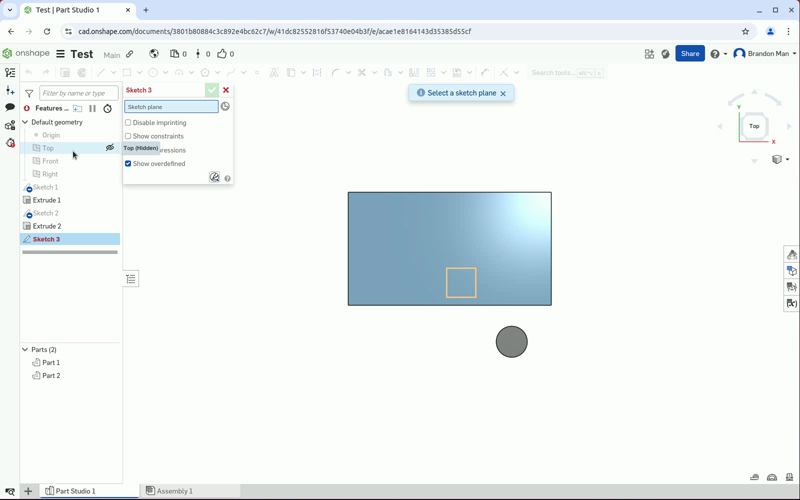
click(73, 150)
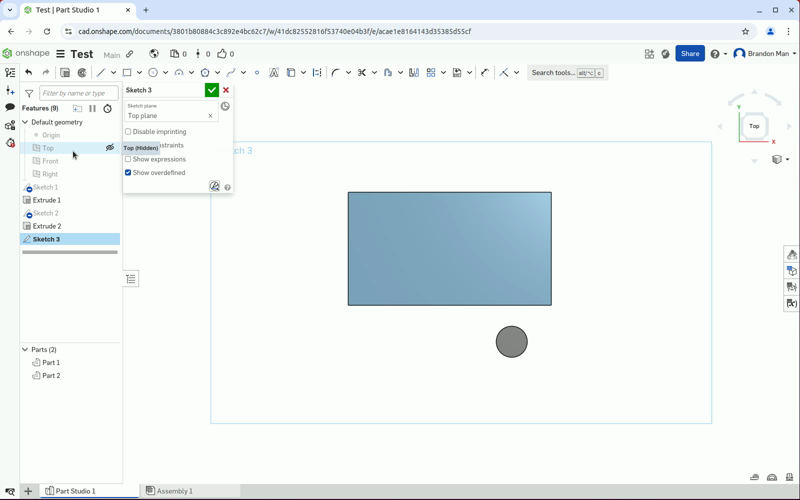
mouse_move(73, 352)
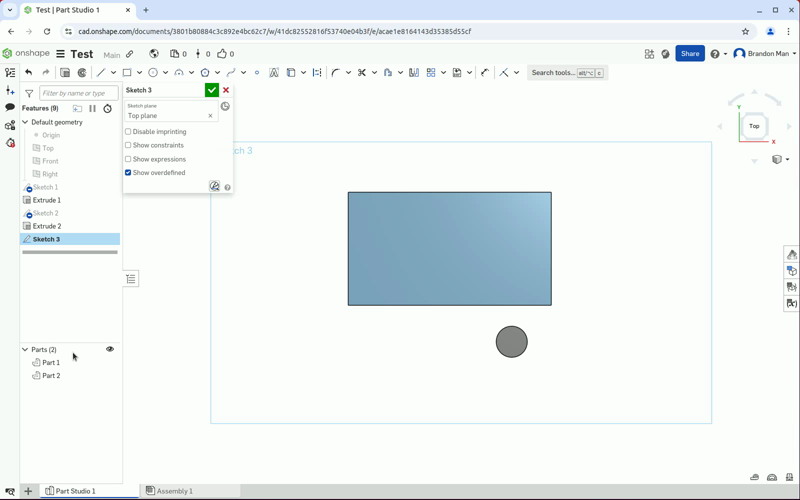
key(y)
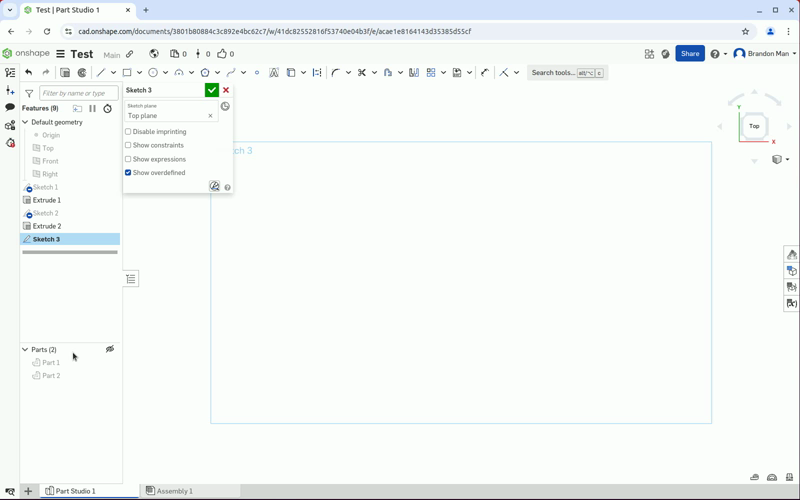
key(c)
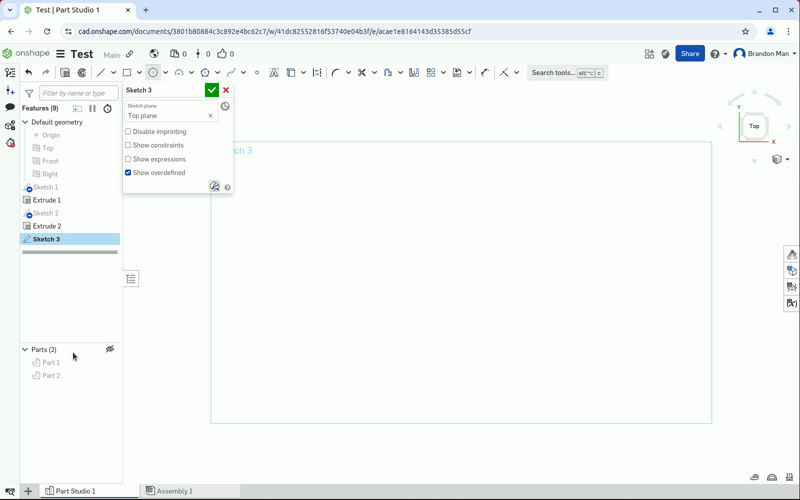
key_down(shift)
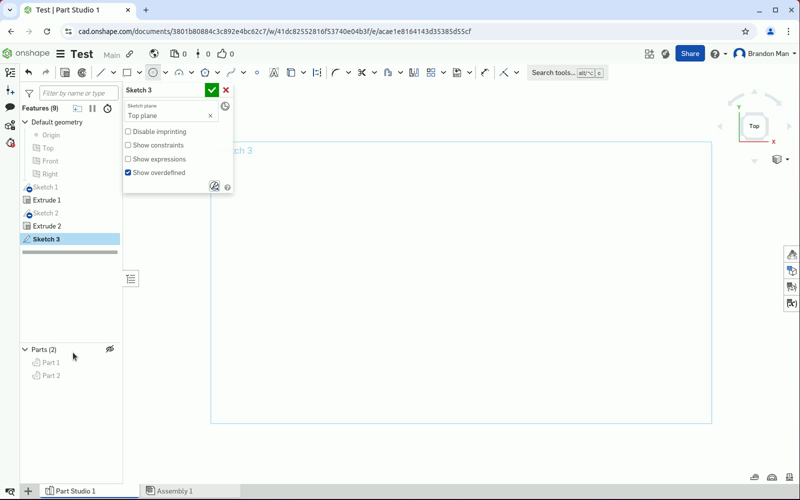
mouse_move(446, 343)
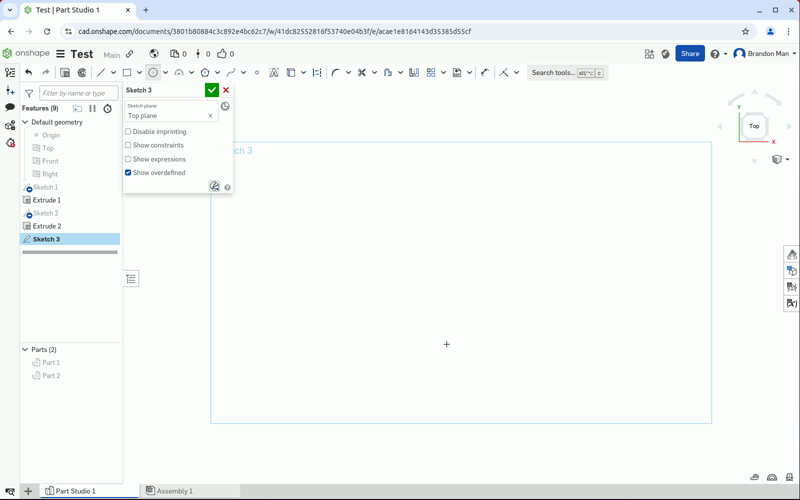
click(446, 343)
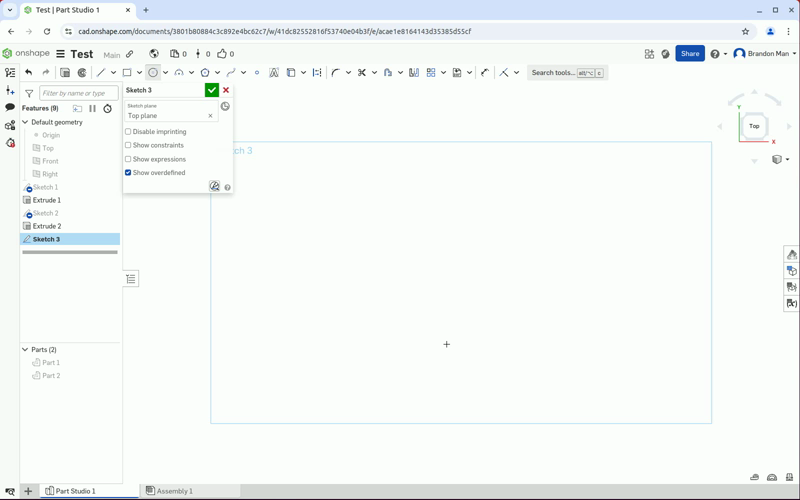
key_up(shift)
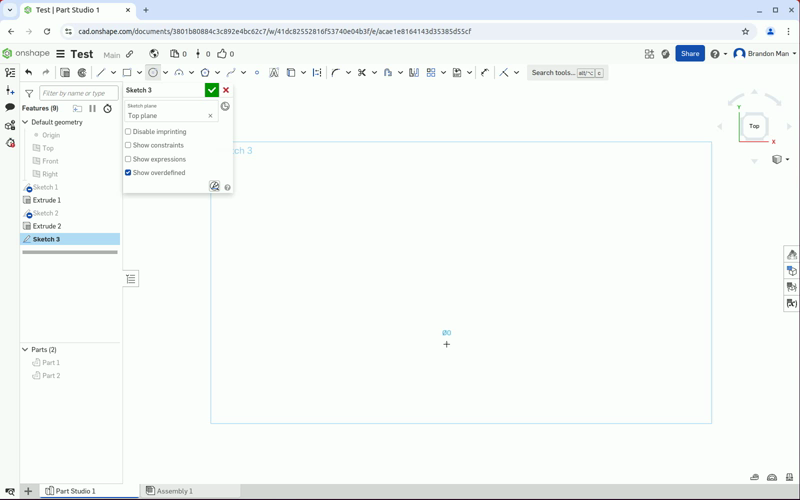
mouse_move(466, 343)
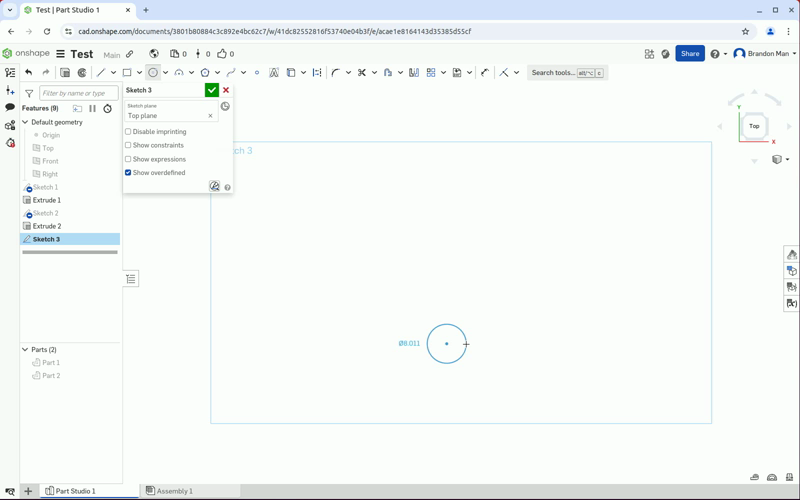
click(466, 343)
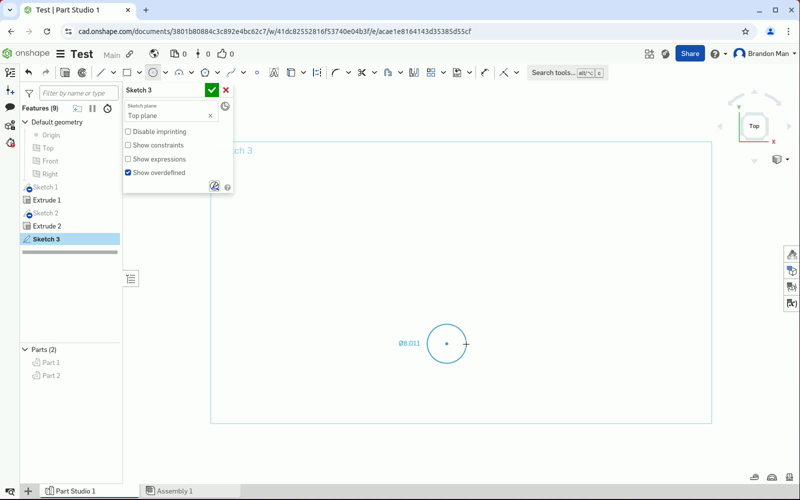
key(esc)
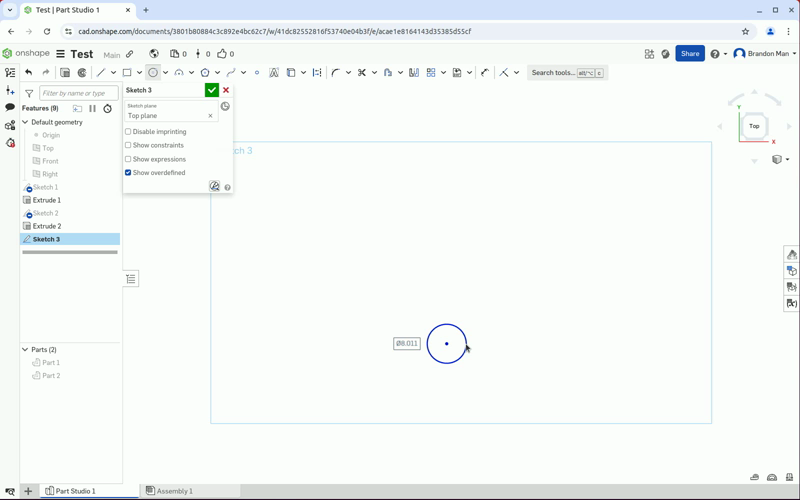
key(c)
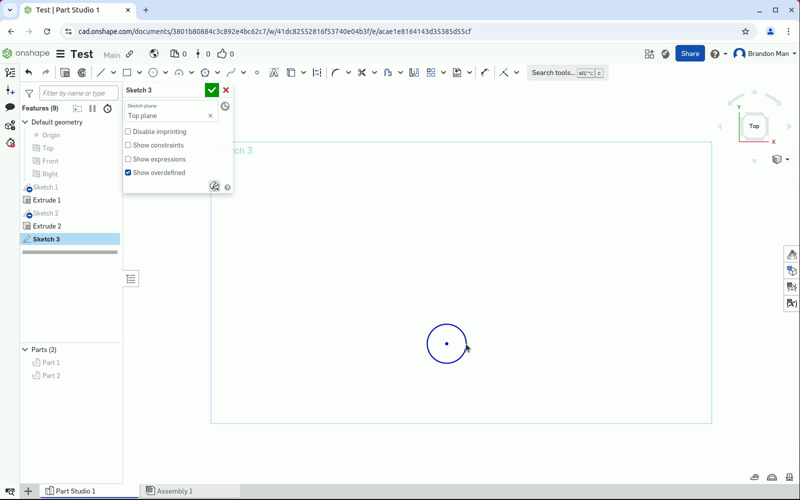
key_down(shift)
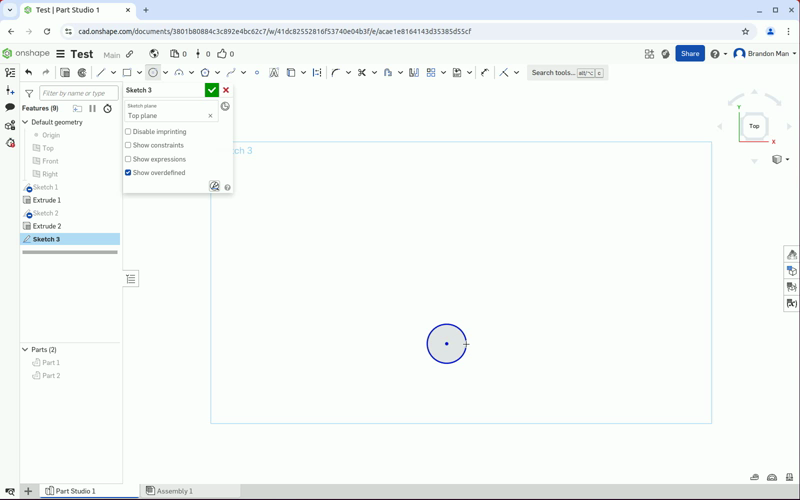
mouse_move(450, 341)
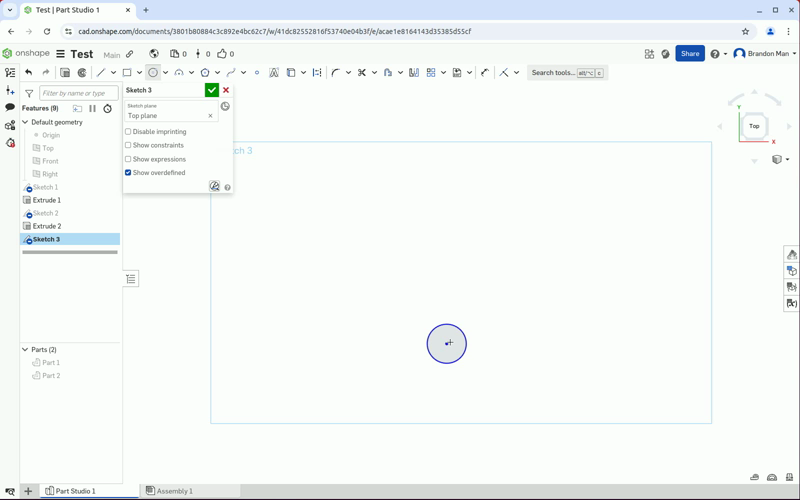
scroll(6)
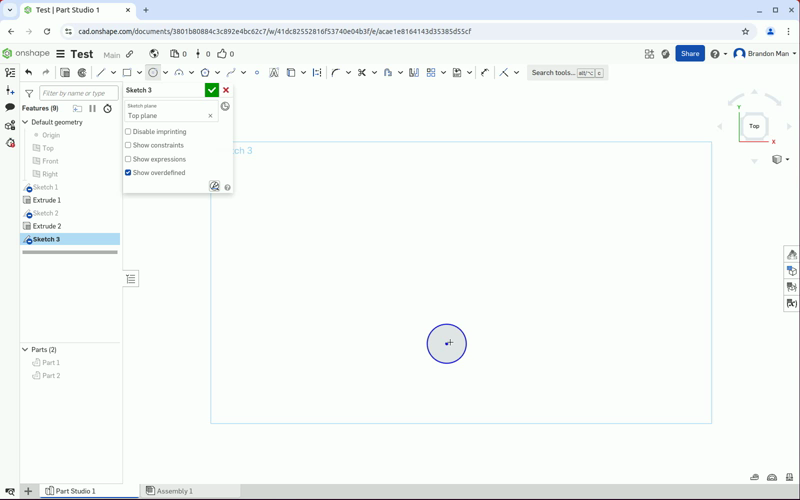
scroll(6)
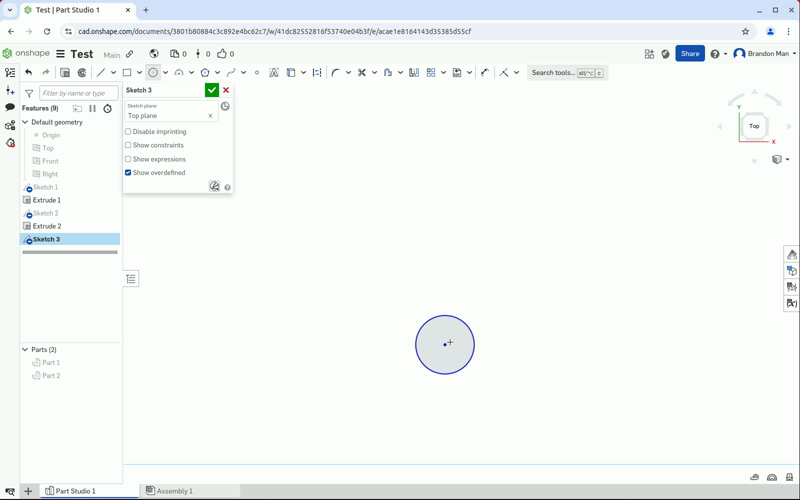
scroll(6)
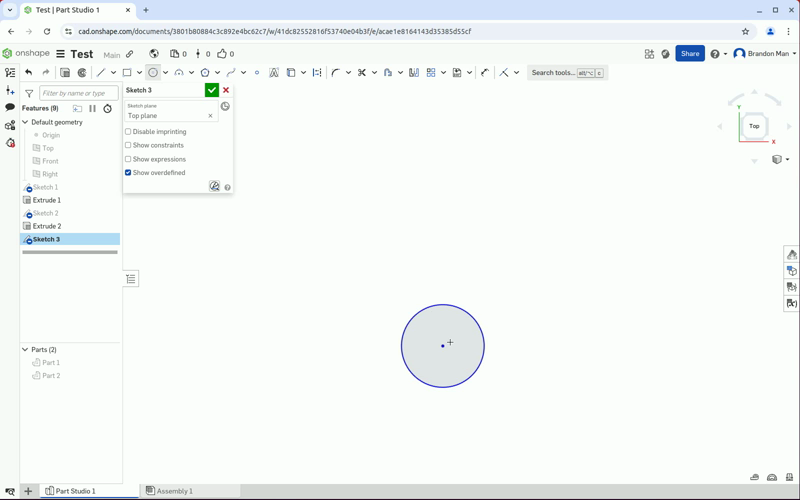
scroll(6)
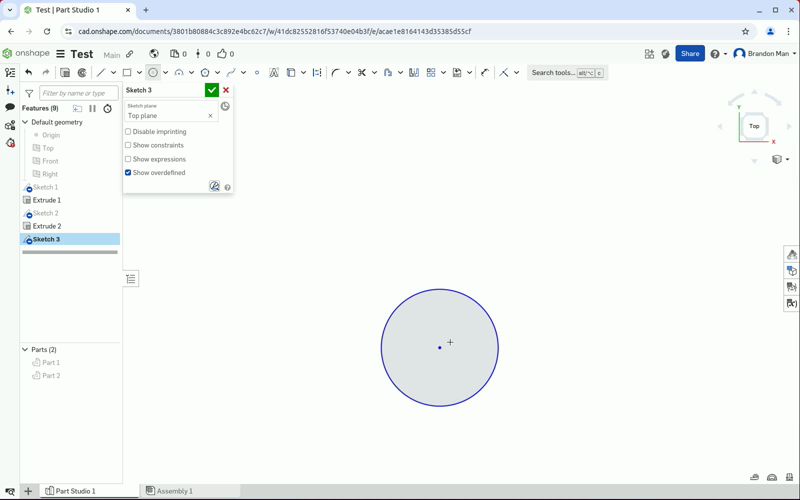
scroll(6)
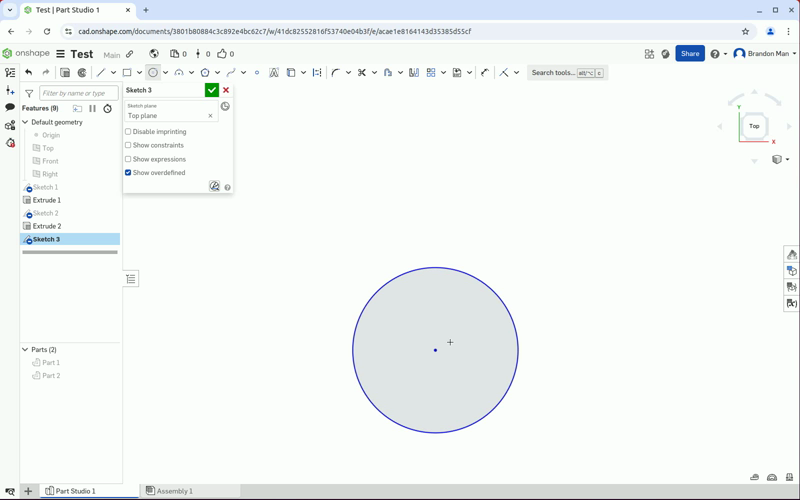
scroll(6)
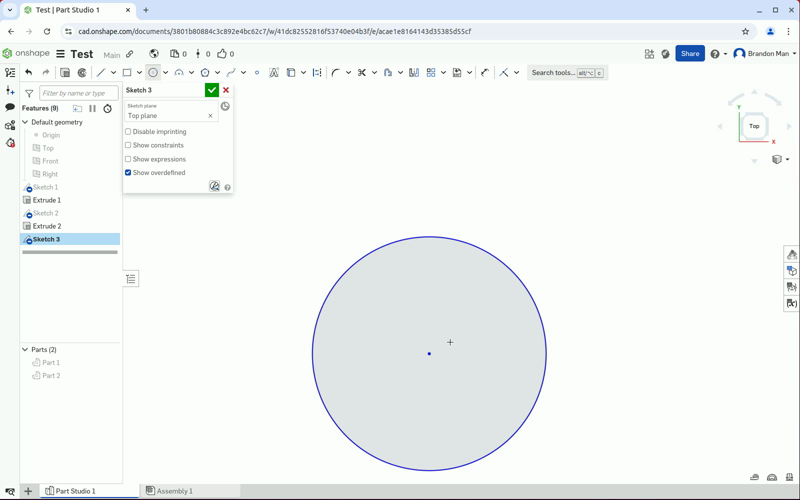
scroll(6)
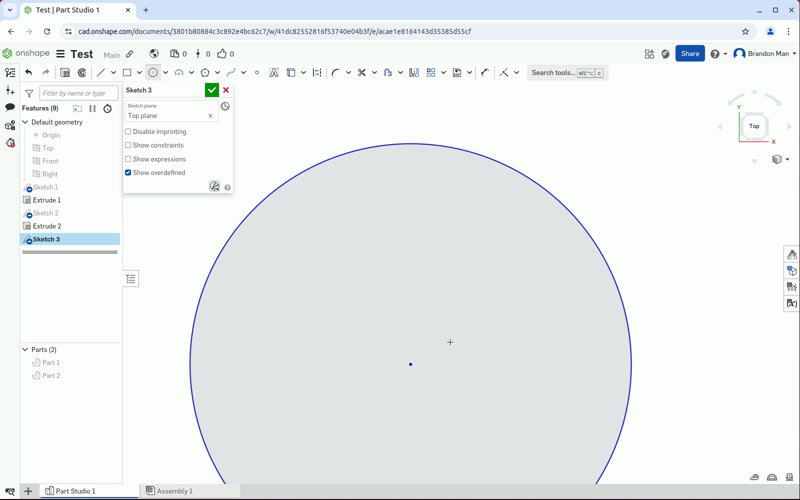
click(450, 341)
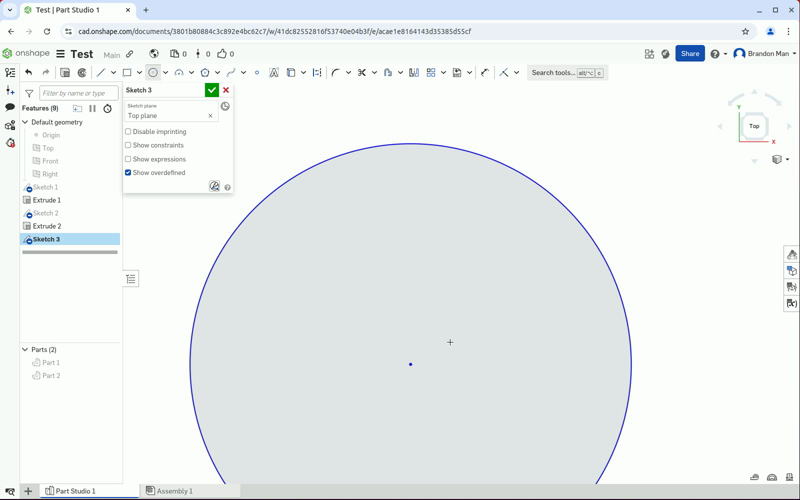
scroll(-6)
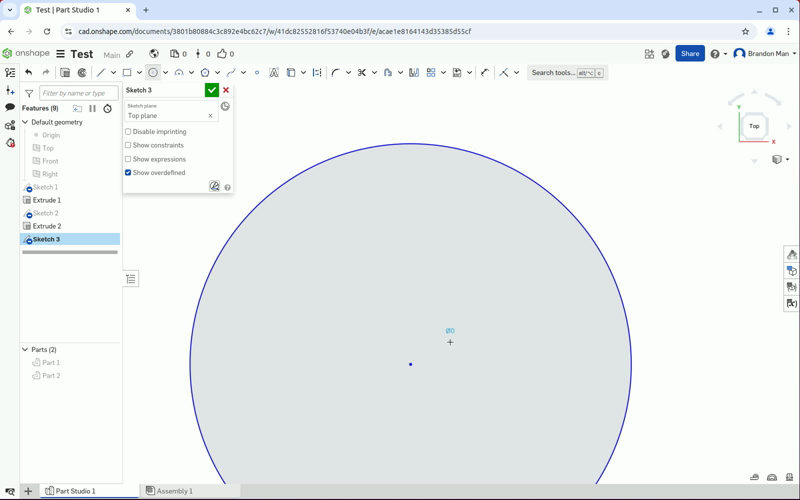
scroll(-6)
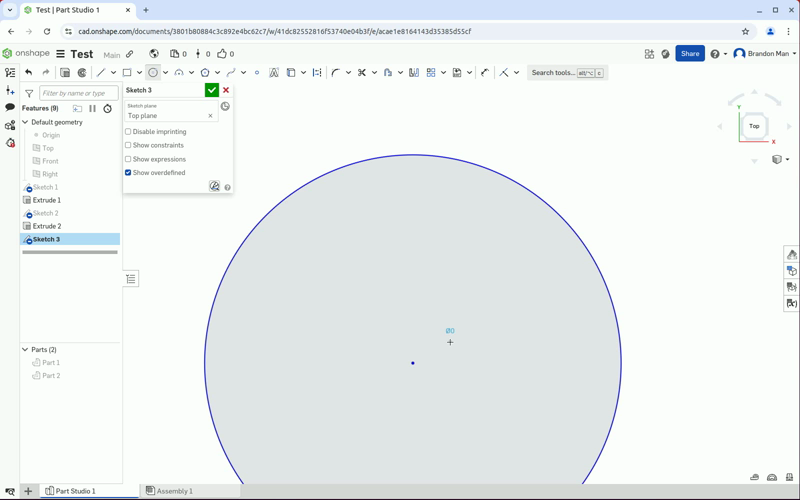
scroll(-6)
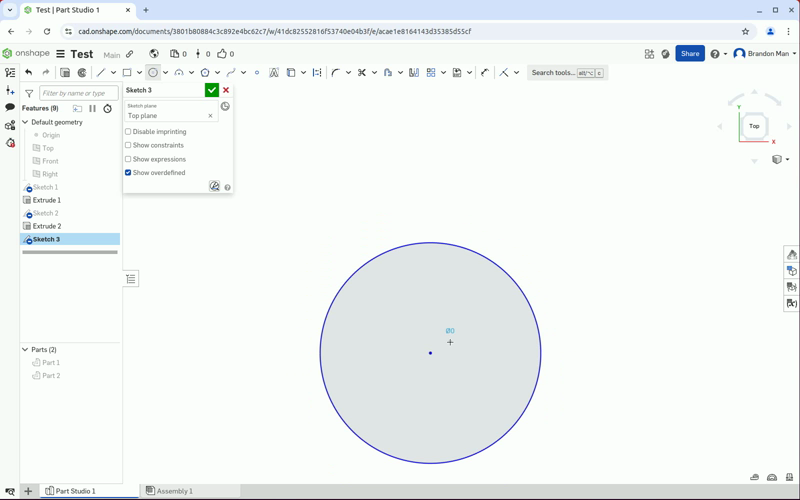
scroll(-6)
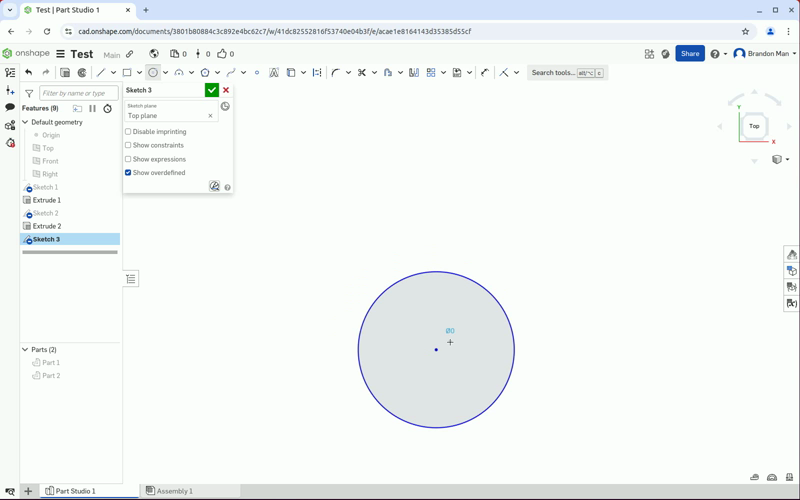
scroll(-6)
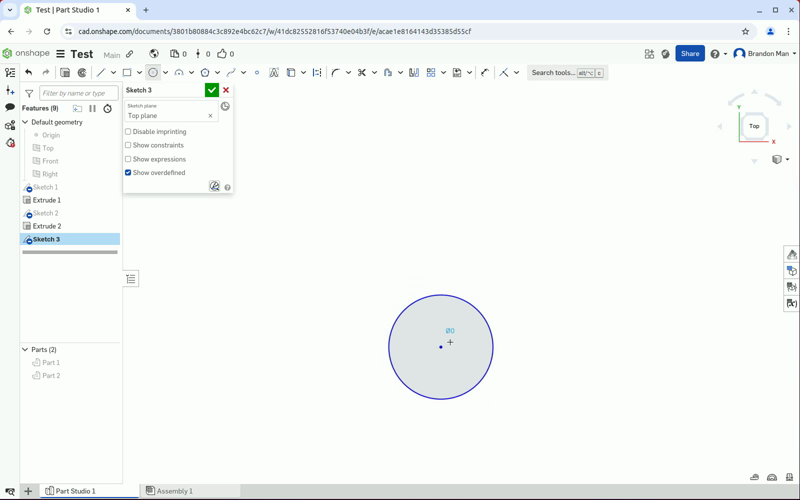
scroll(-6)
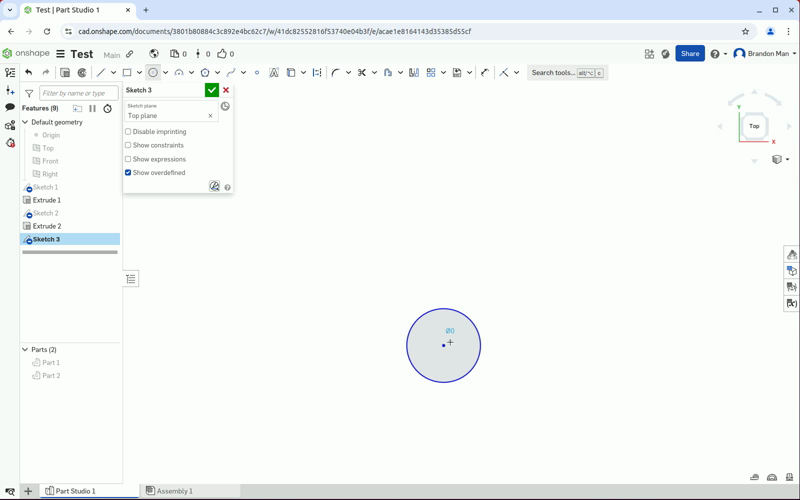
scroll(-6)
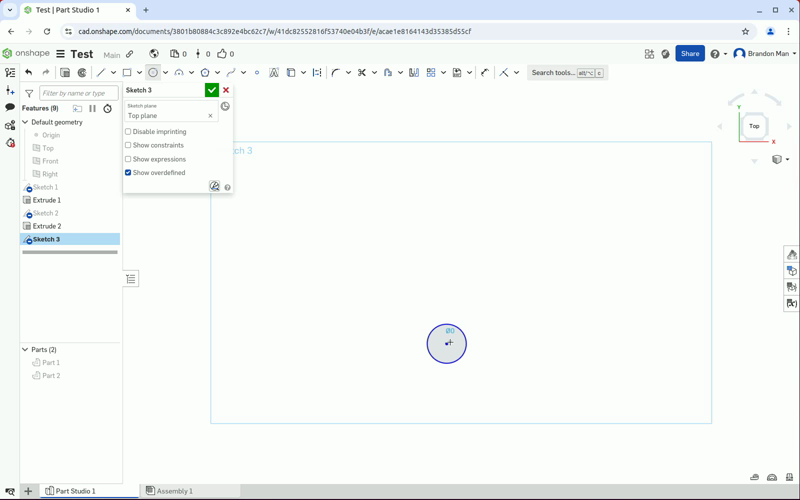
key_up(shift)
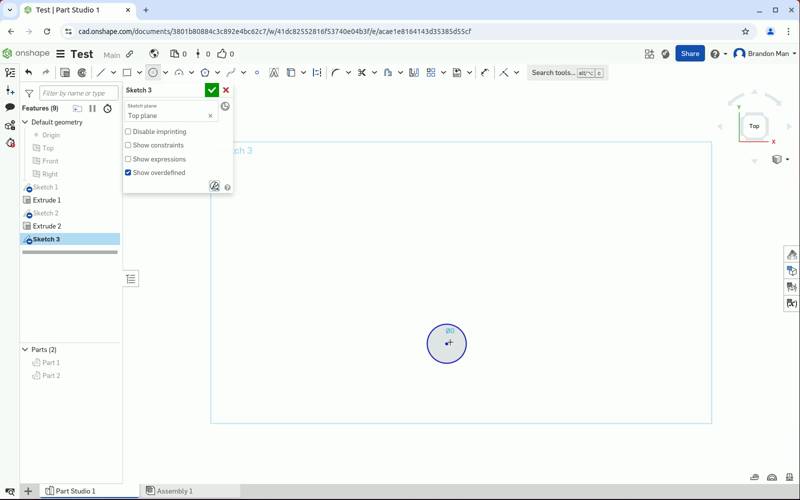
mouse_move(454, 341)
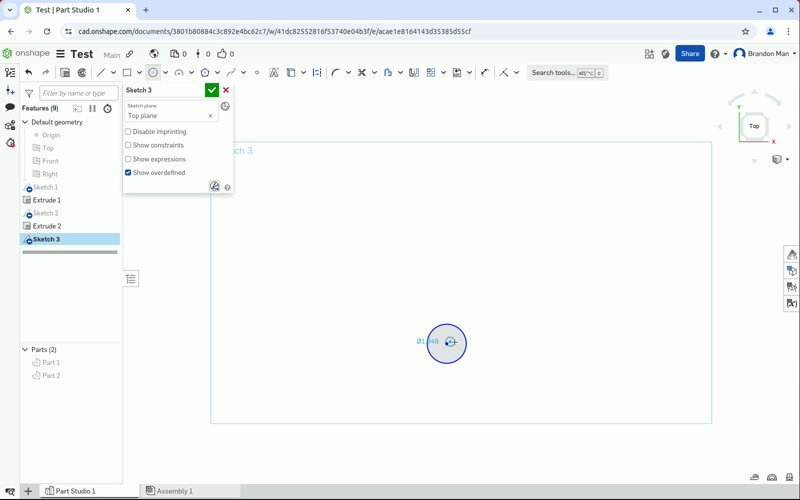
click(454, 341)
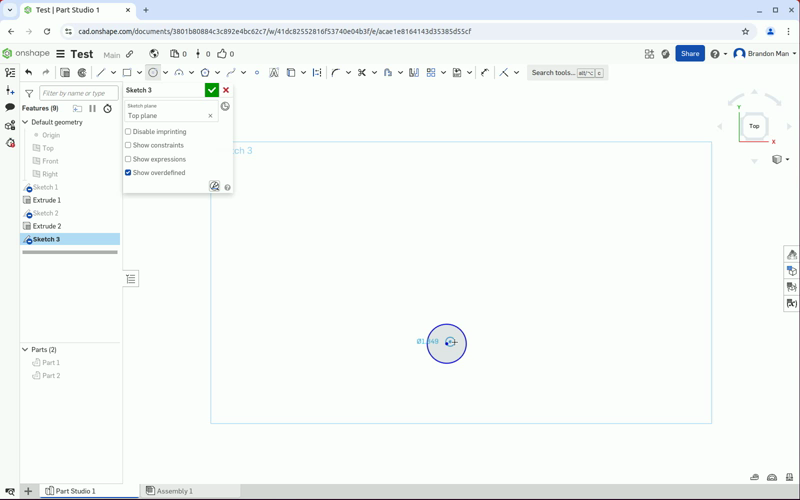
key(esc)
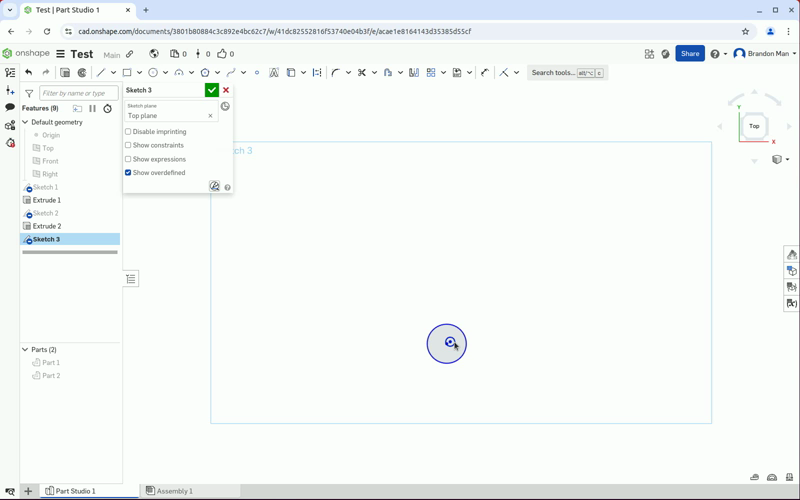
mouse_move(431, 344)
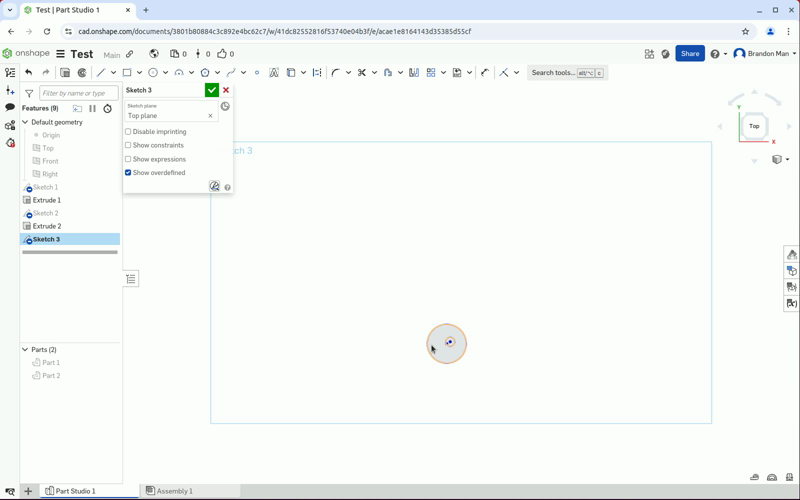
scroll(6)
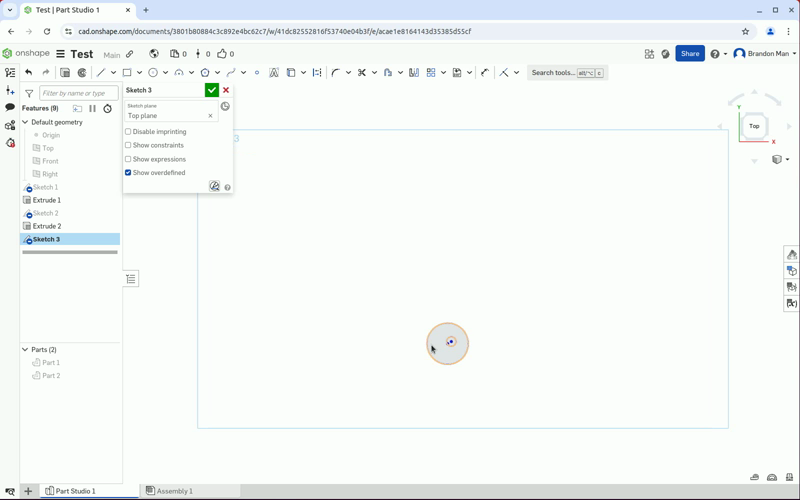
scroll(6)
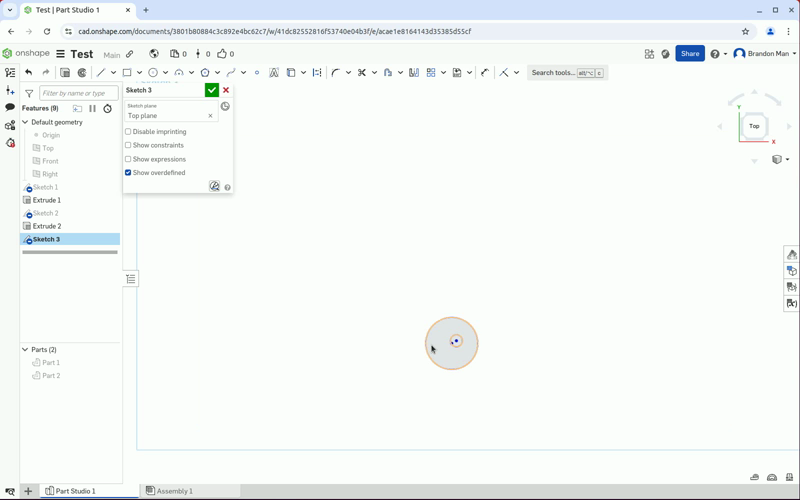
scroll(6)
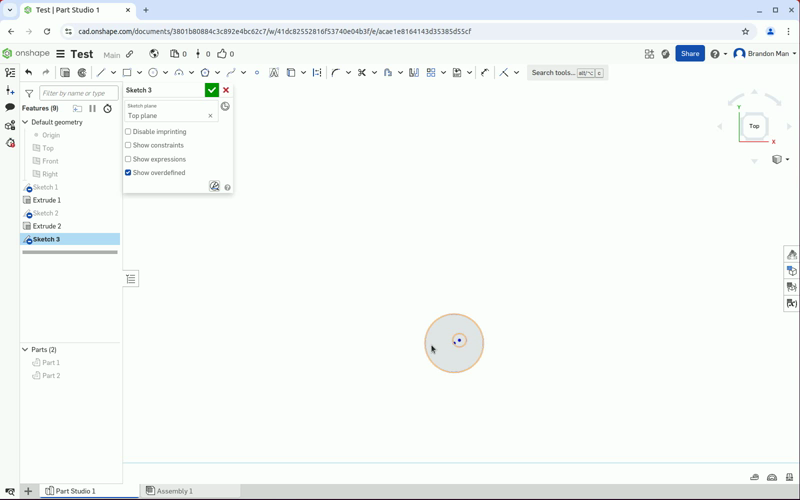
scroll(6)
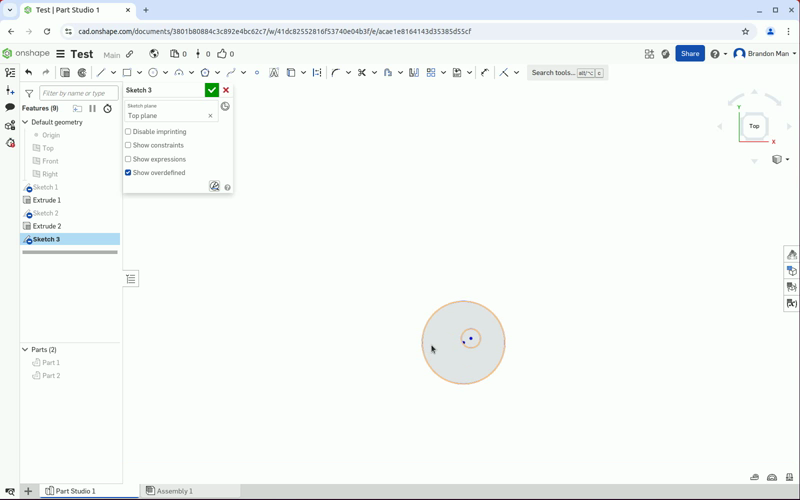
scroll(6)
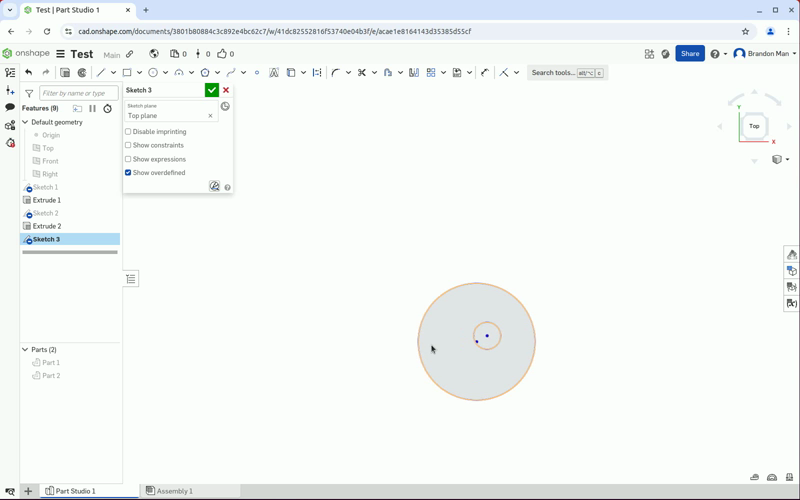
scroll(6)
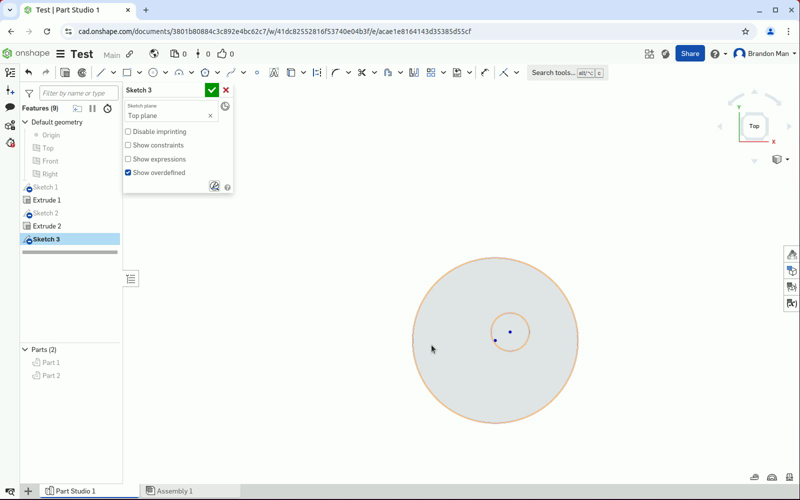
scroll(6)
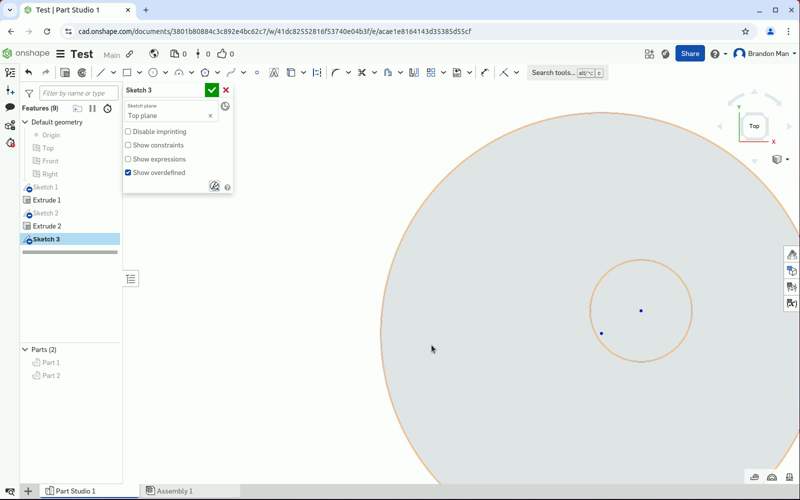
click(431, 344)
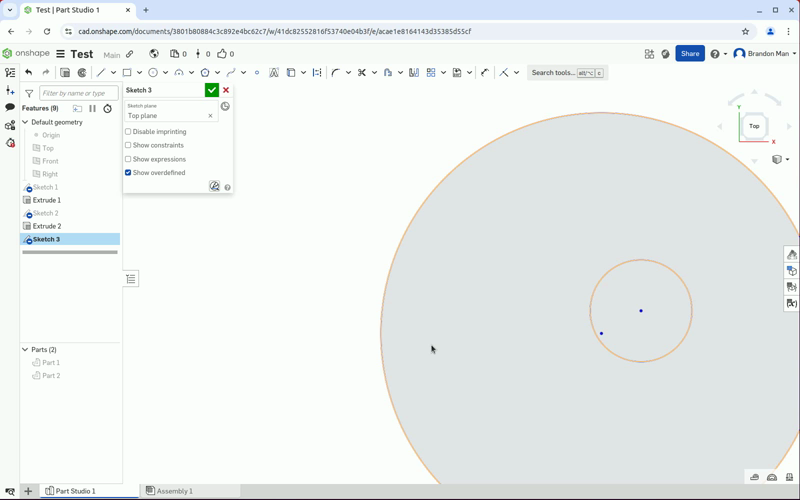
scroll(-6)
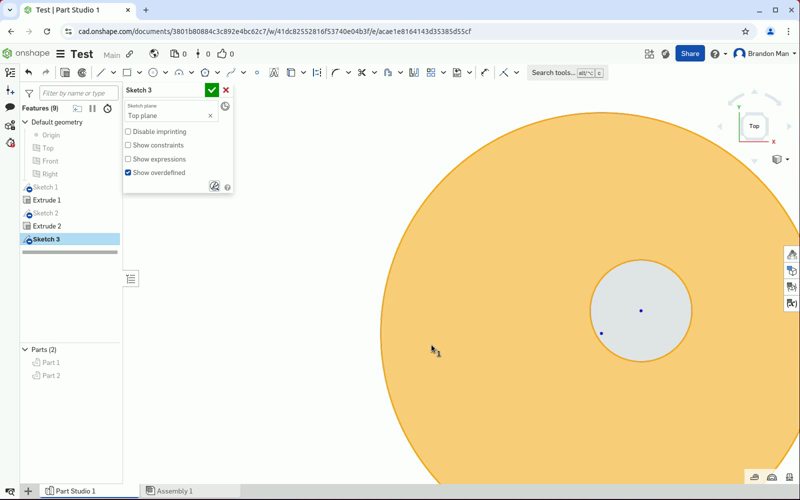
scroll(-6)
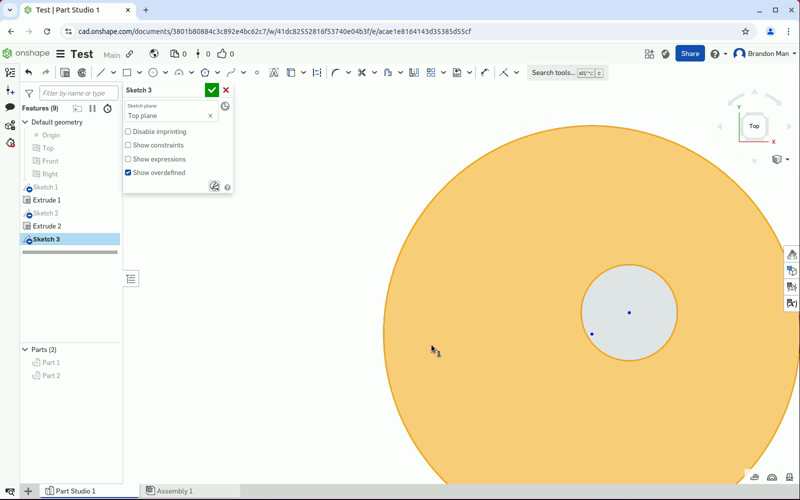
scroll(-6)
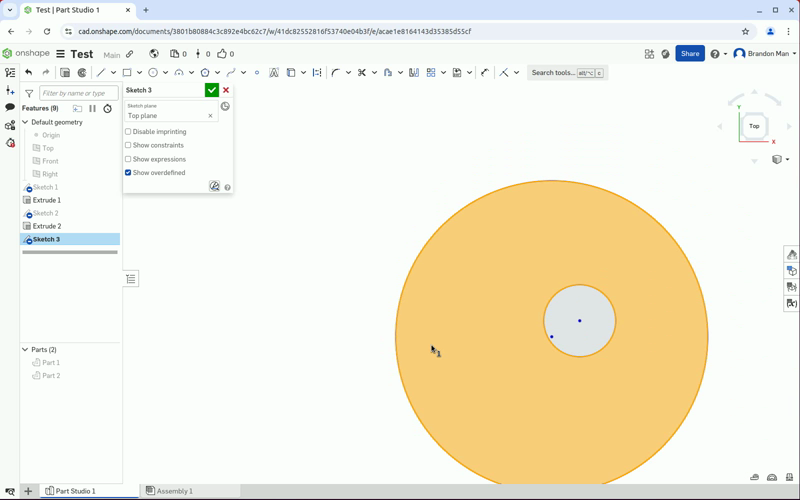
scroll(-6)
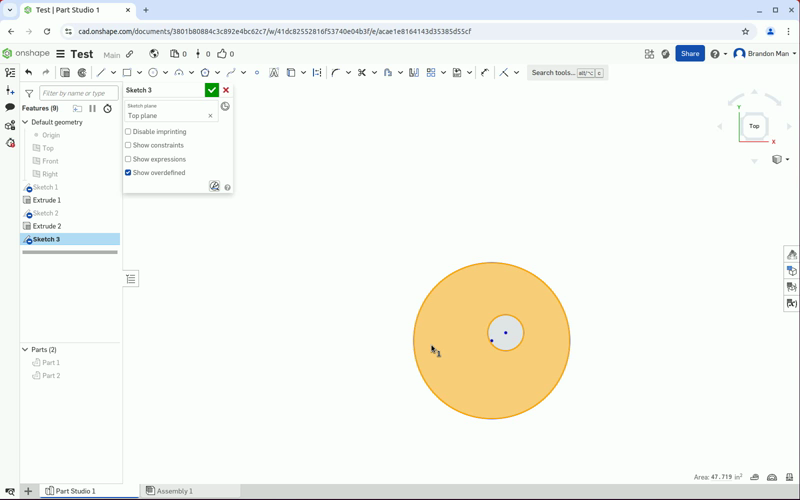
scroll(-6)
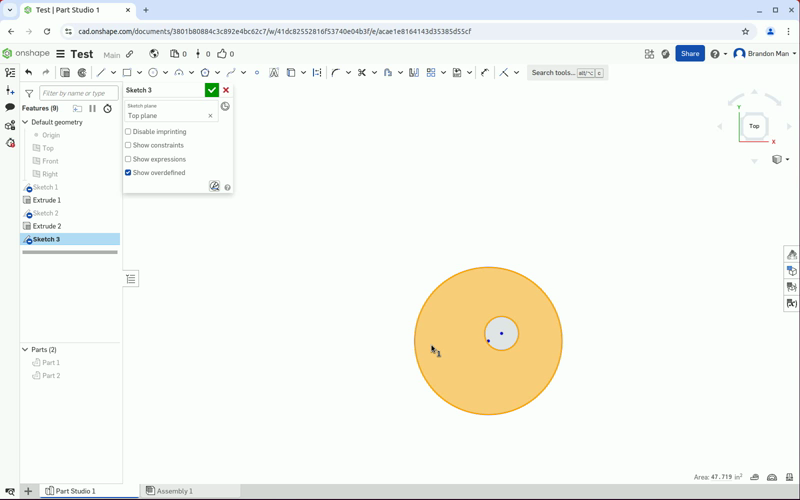
scroll(-6)
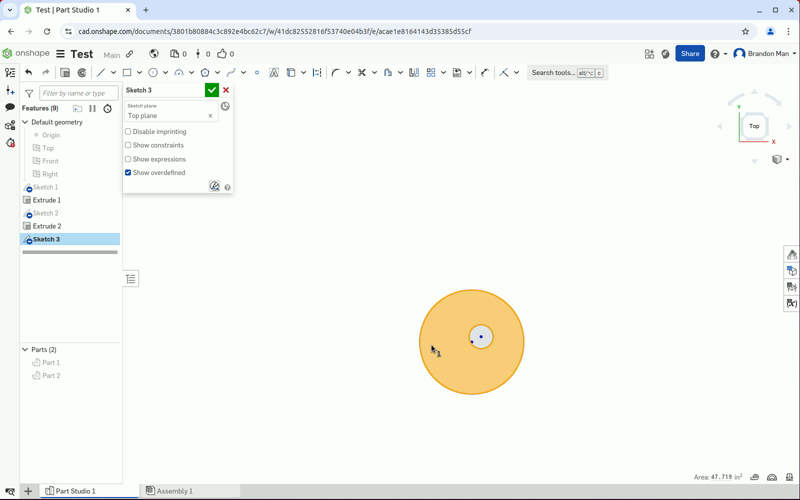
scroll(-6)
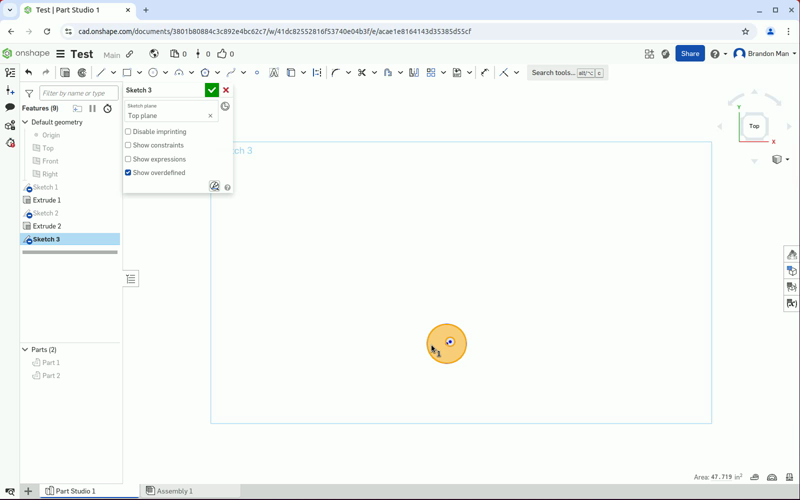
mouse_move(73, 352)
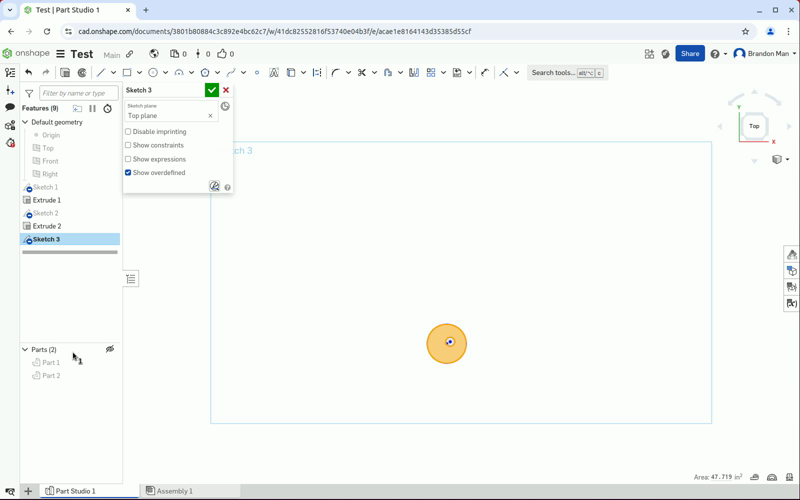
key(shift+y)
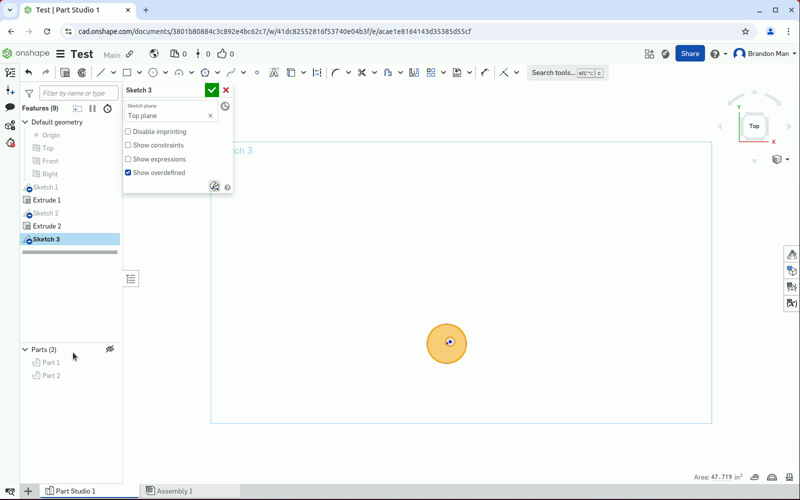
key(shift+e)
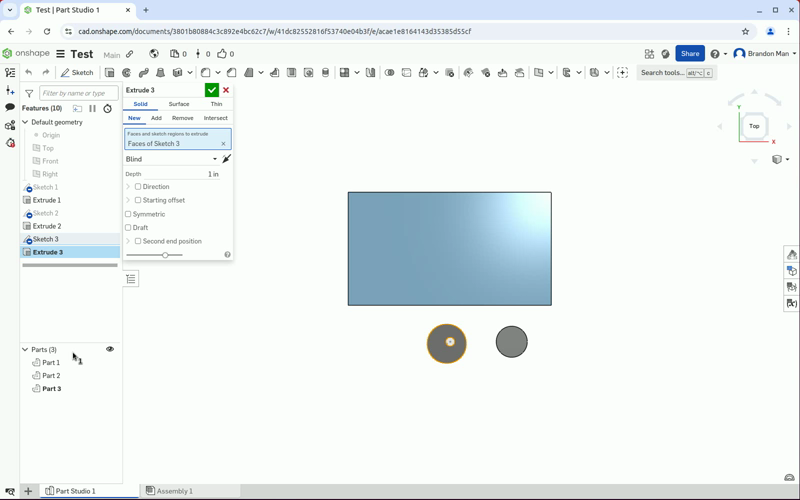
mouse_move(143, 106)
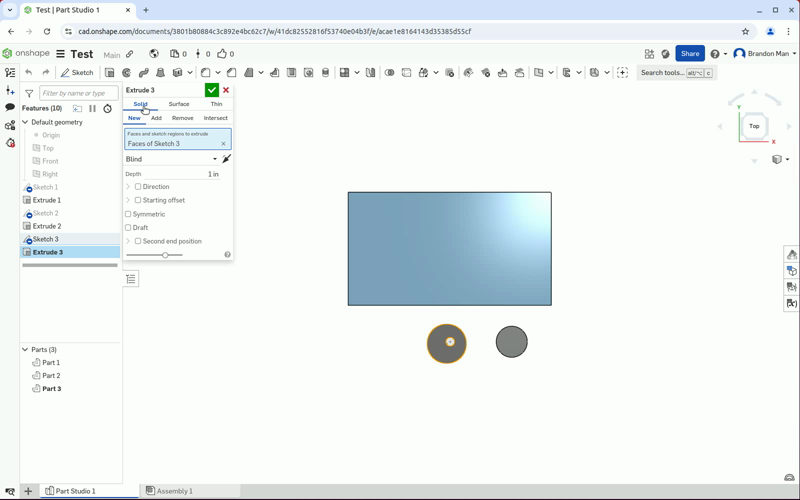
click(143, 106)
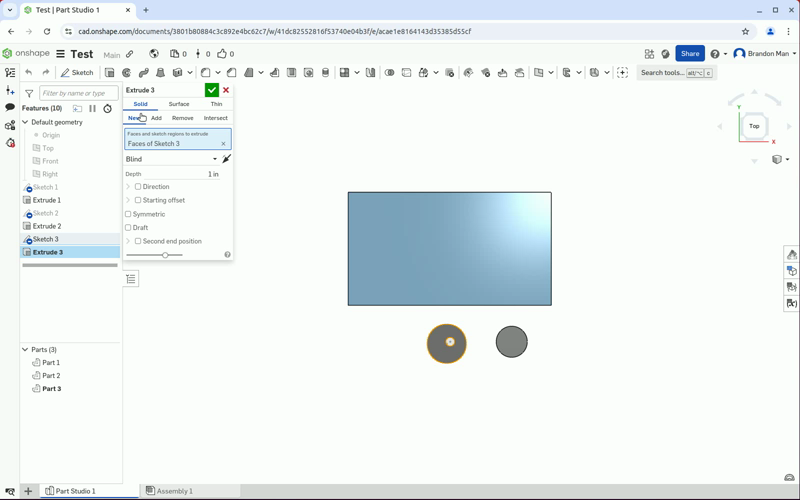
mouse_move(137, 120)
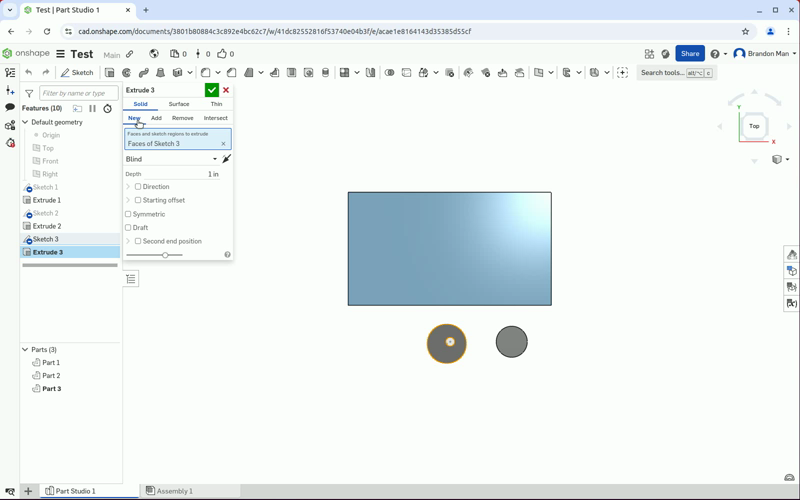
click(137, 120)
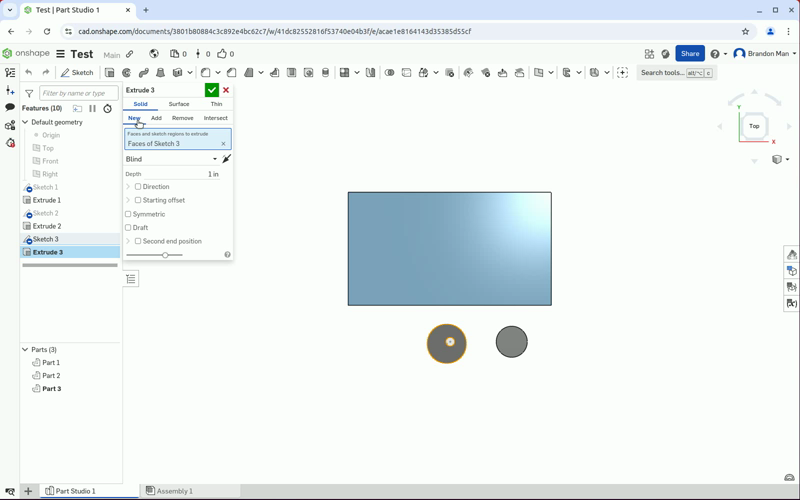
key(tab, 4)
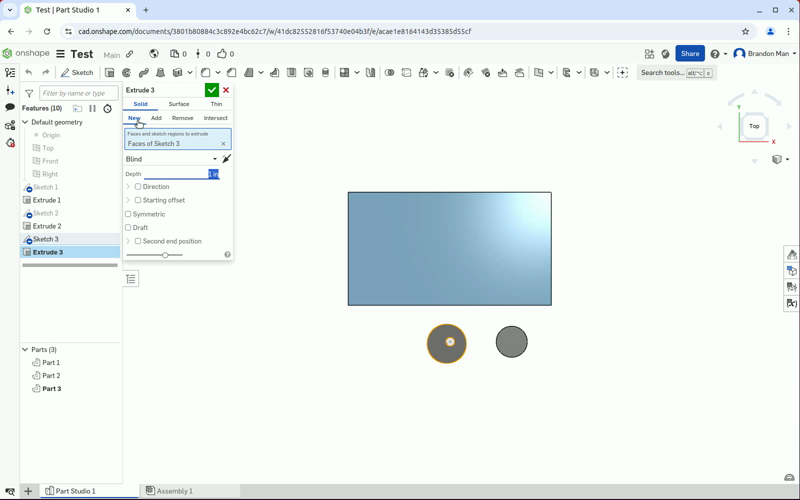
text(8.425)
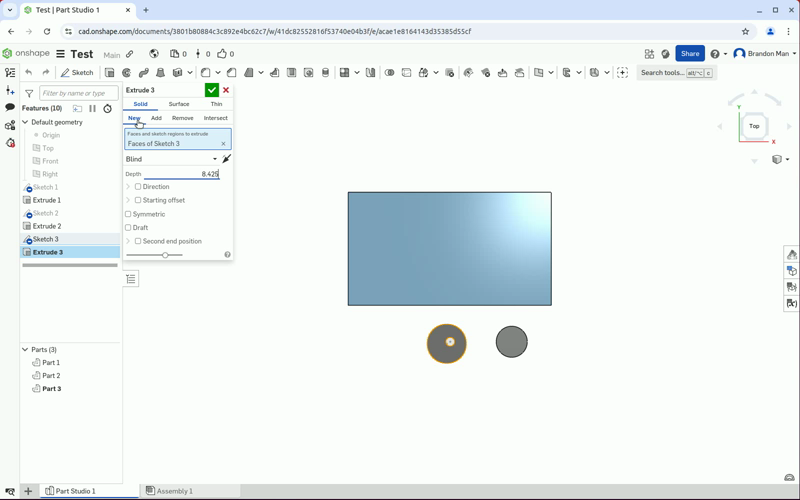
key(enter)
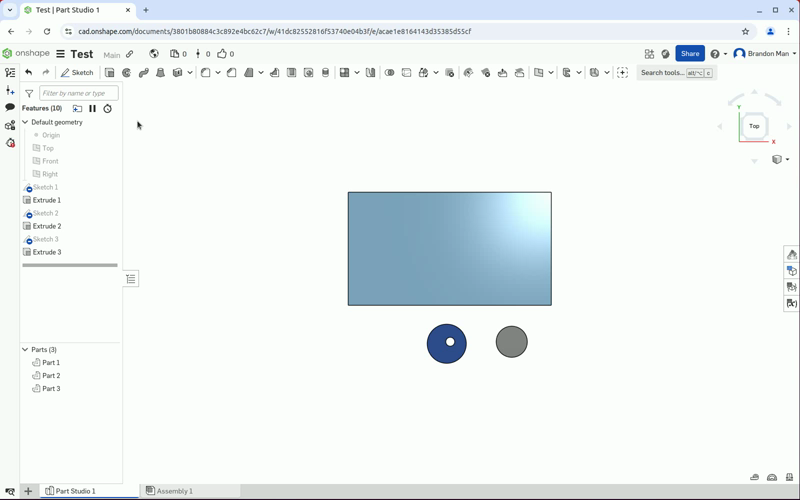
key(shift+h)
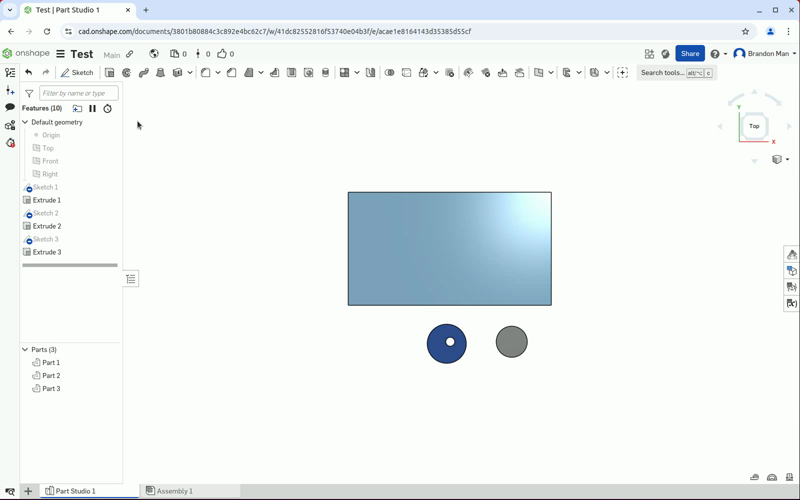
key(shift+h)
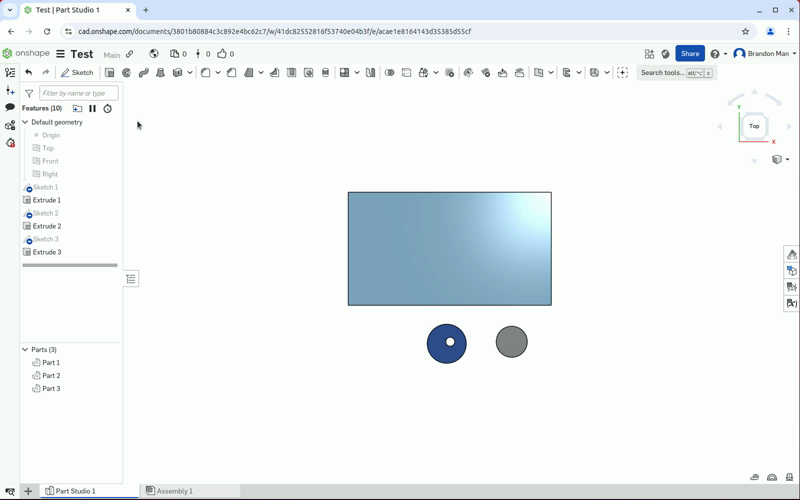
mouse_move(73, 189)
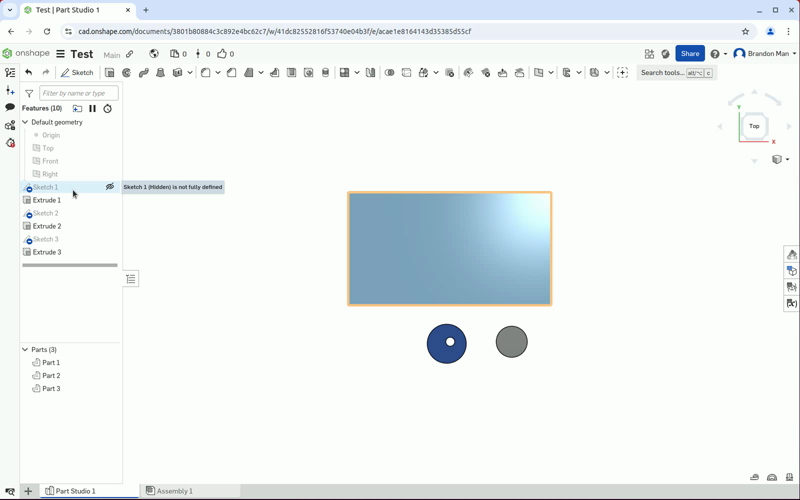
click(73, 189)
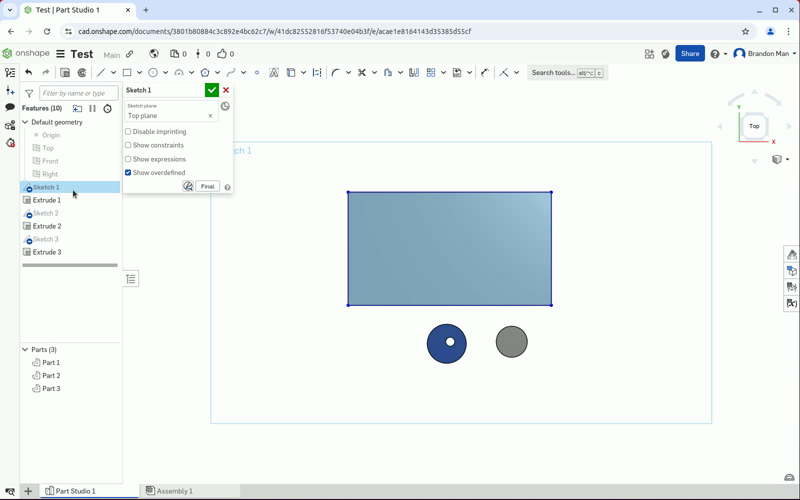
mouse_move(229, 92)
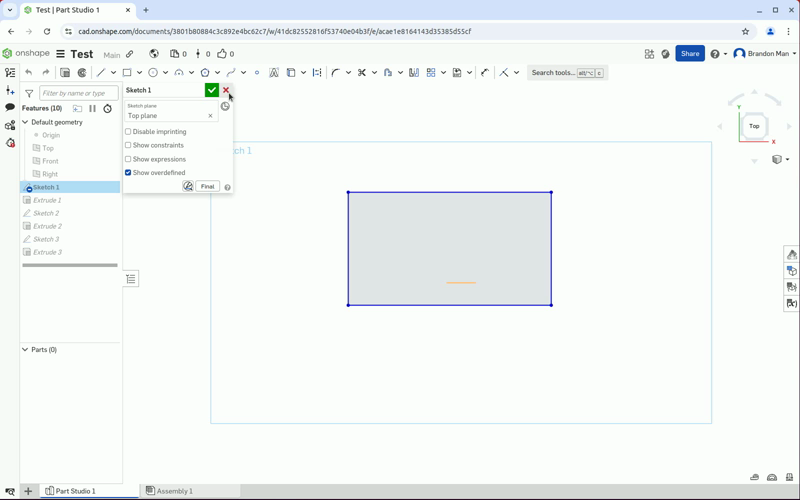
click(229, 92)
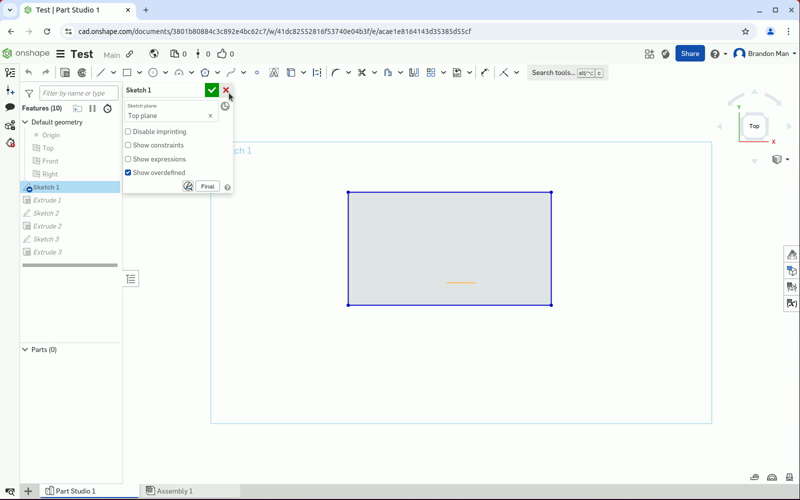
key(shift+s)
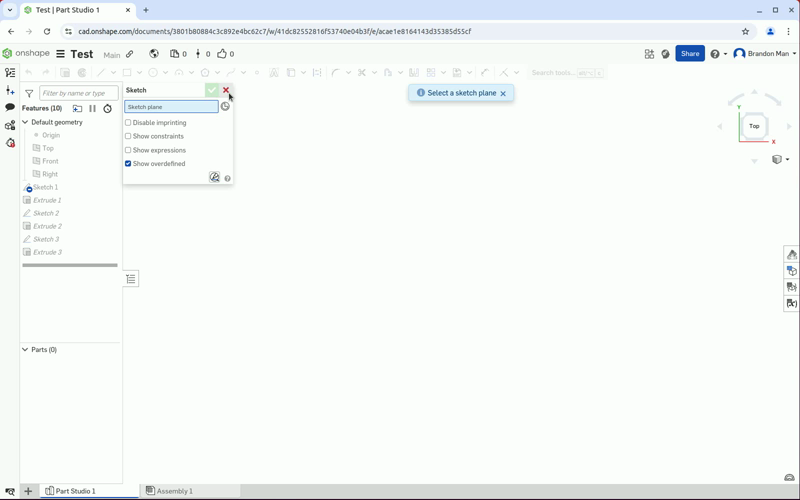
mouse_move(73, 150)
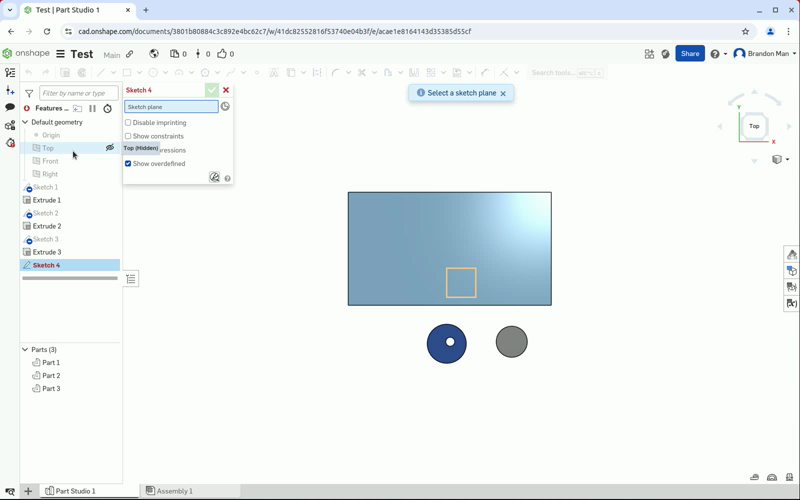
click(73, 150)
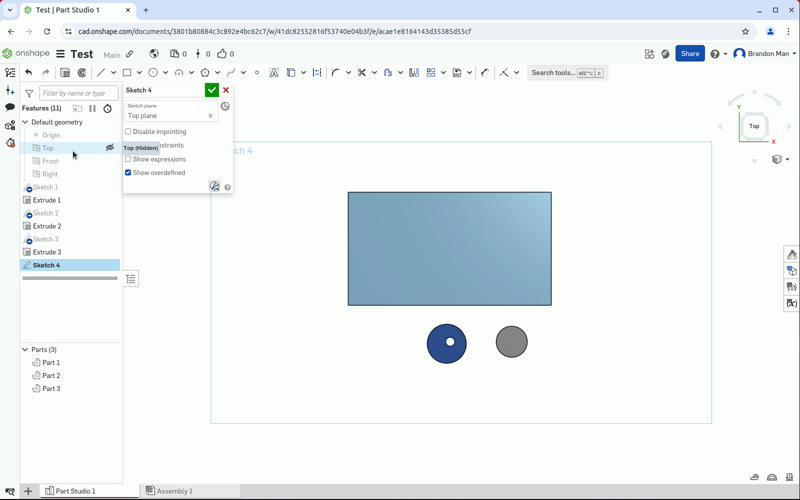
mouse_move(73, 352)
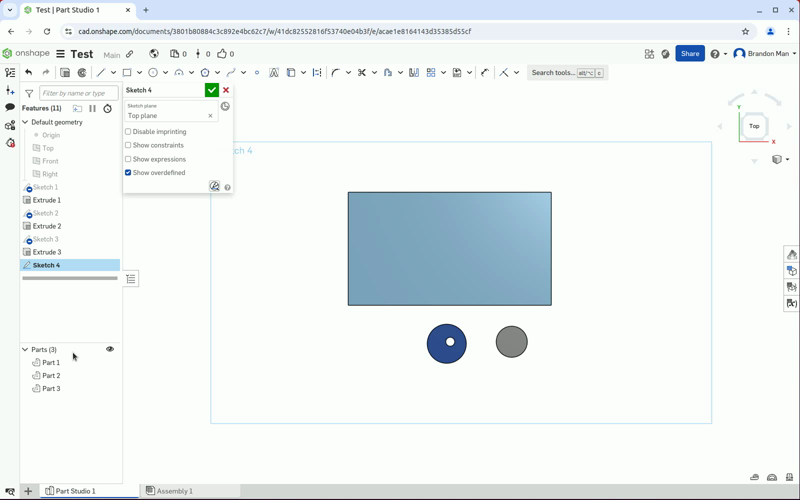
key(y)
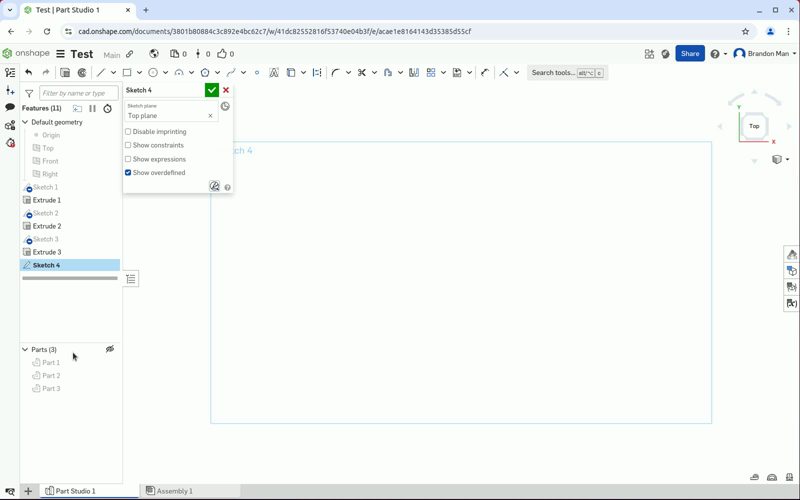
key(c)
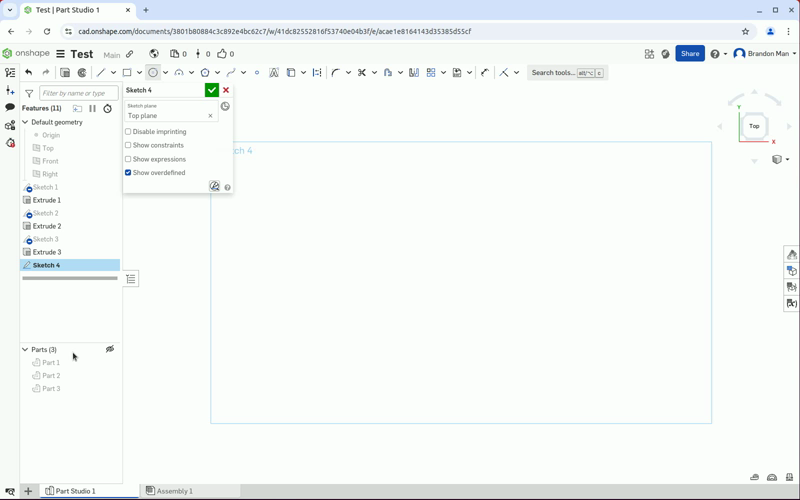
key_down(shift)
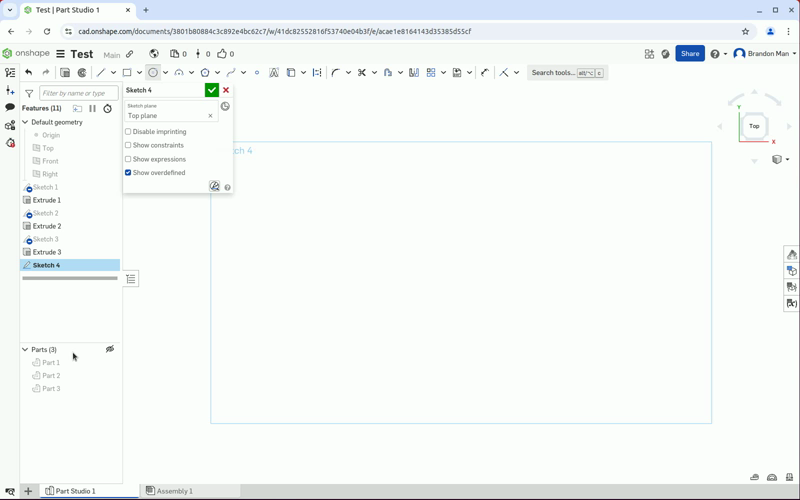
mouse_move(387, 342)
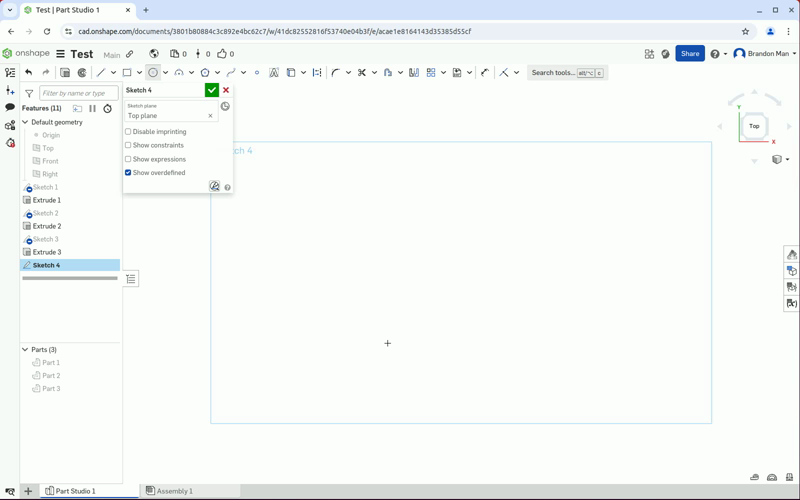
click(387, 342)
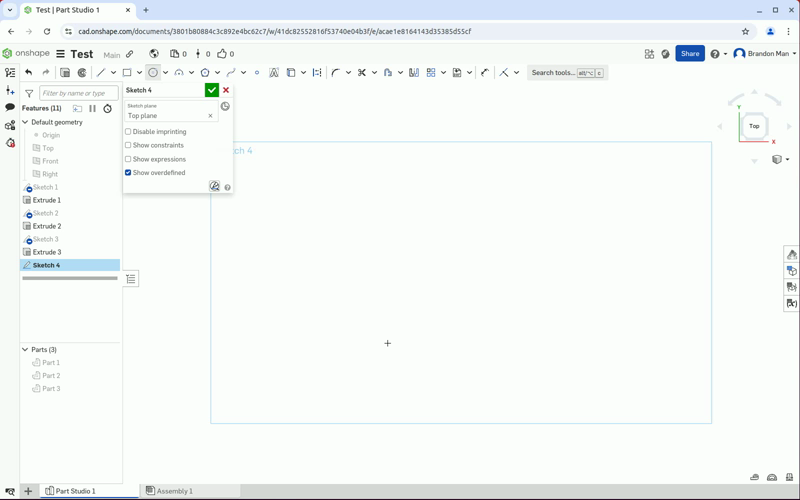
key_up(shift)
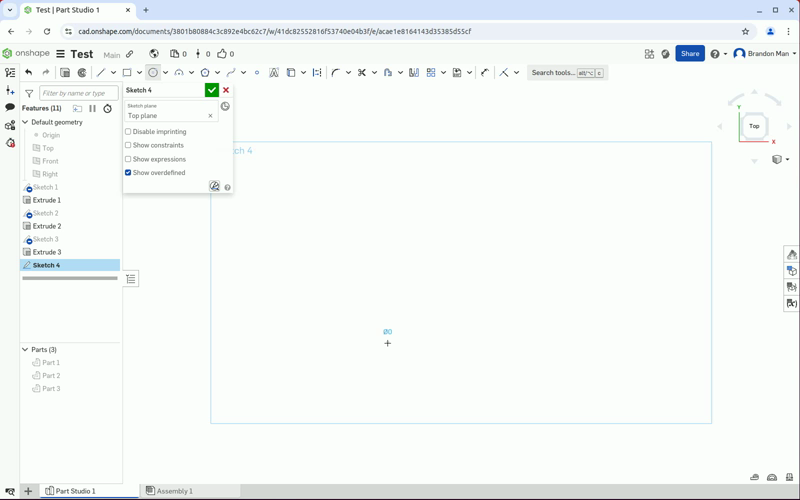
mouse_move(405, 342)
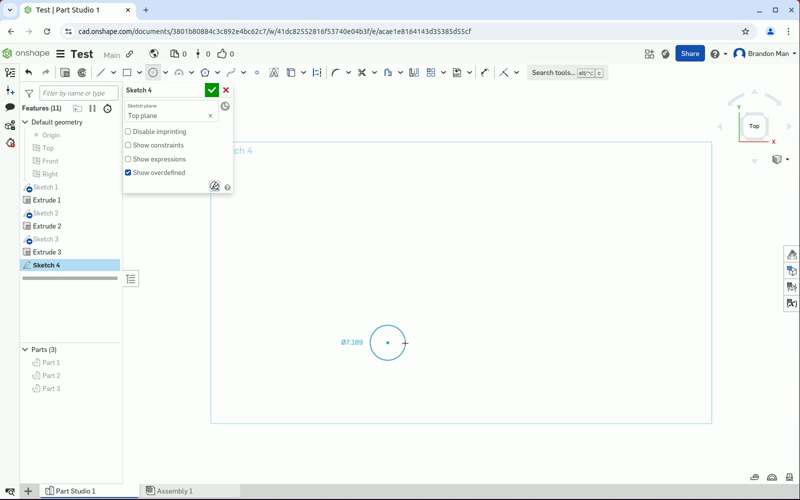
click(405, 342)
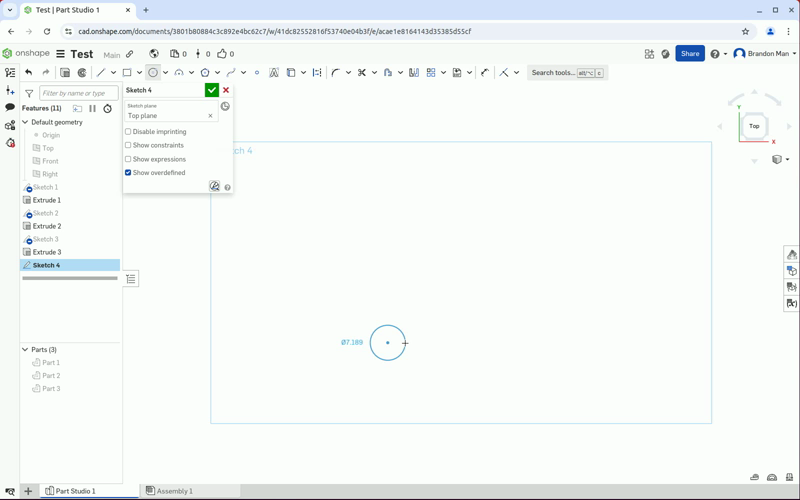
key(esc)
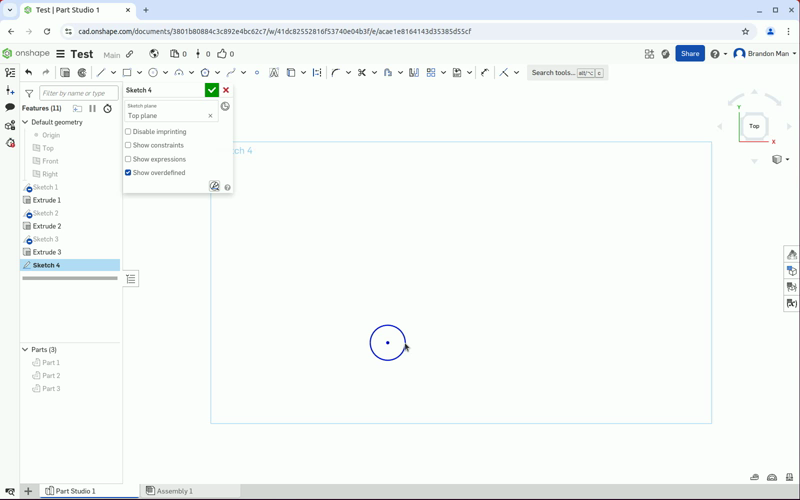
mouse_move(390, 346)
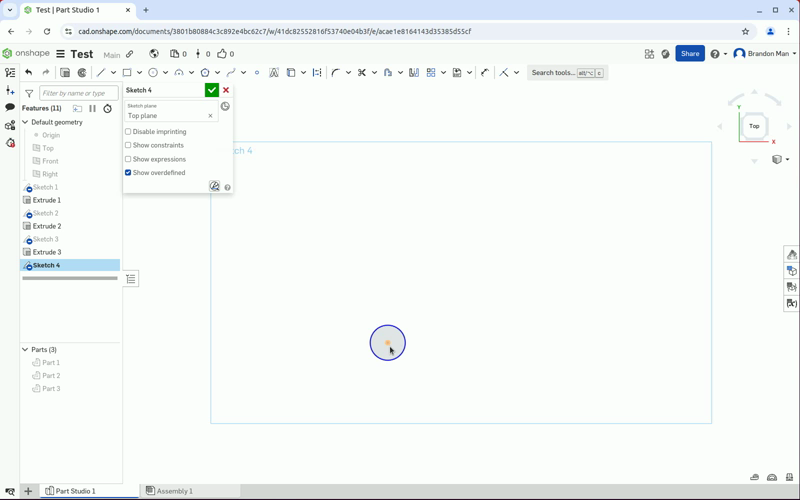
scroll(6)
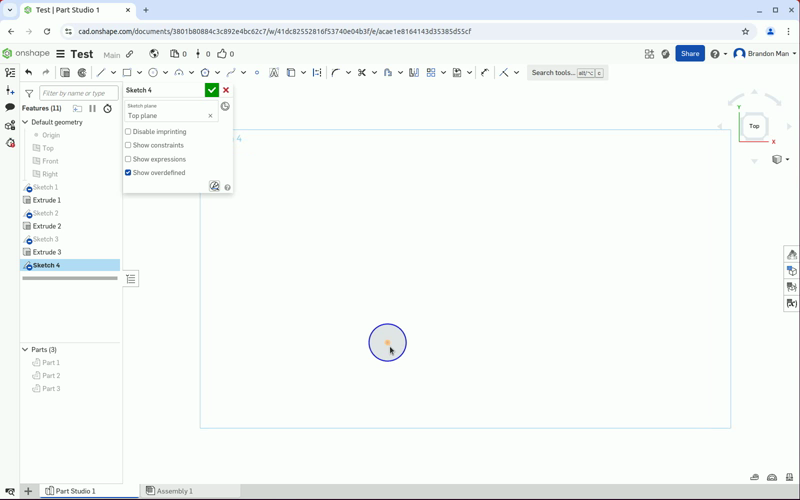
scroll(6)
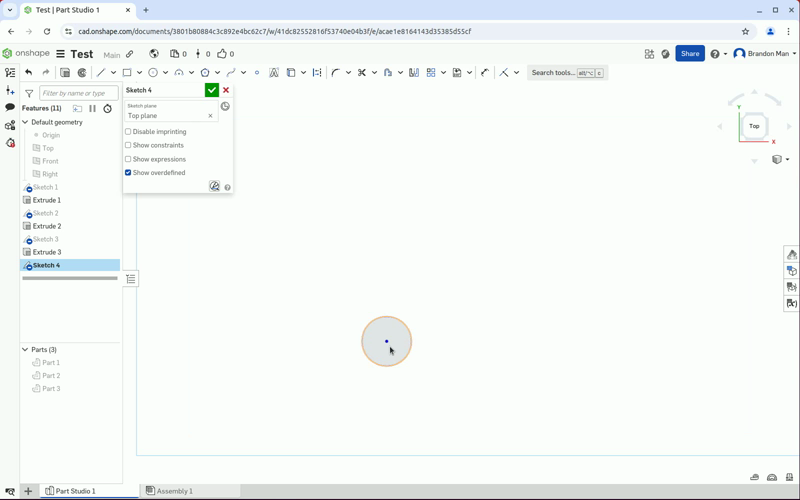
scroll(6)
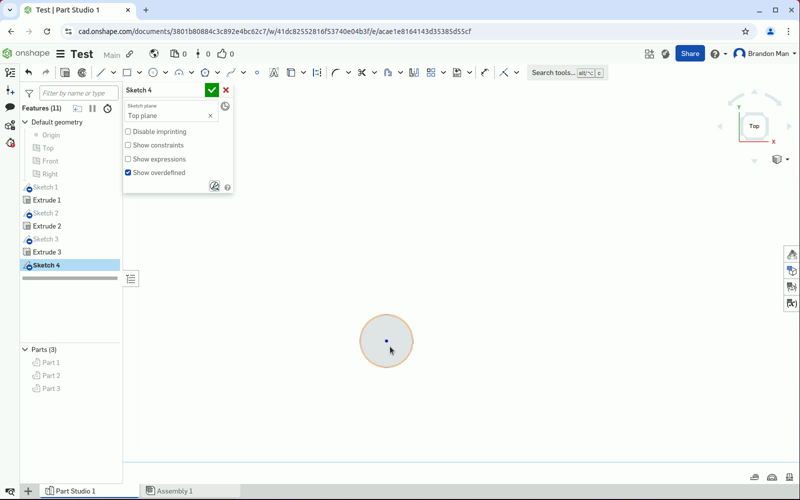
scroll(6)
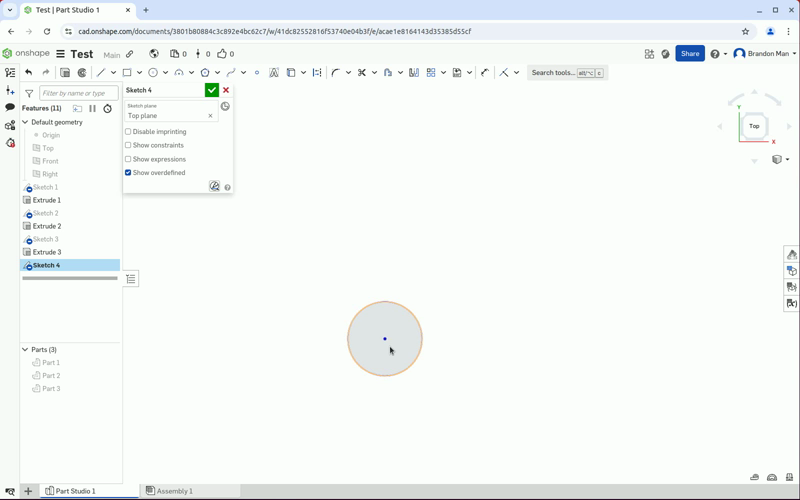
scroll(6)
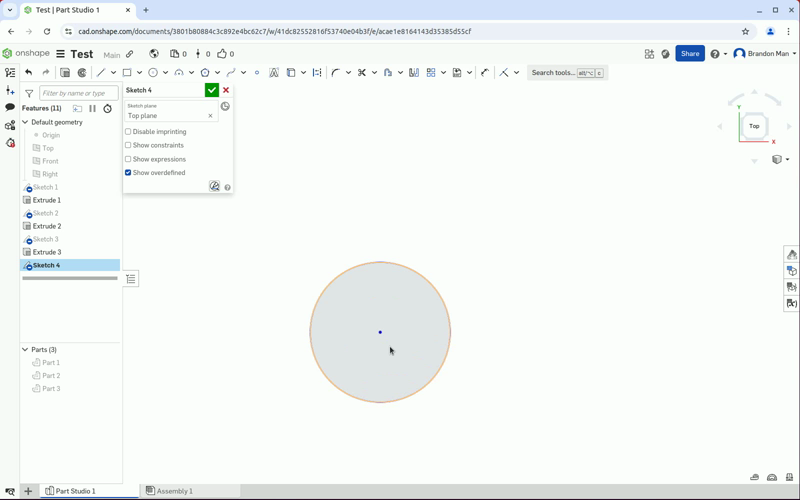
scroll(6)
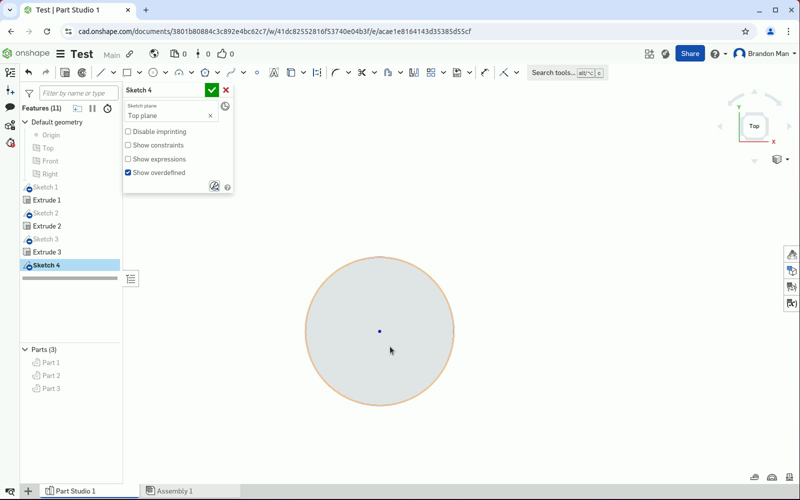
scroll(6)
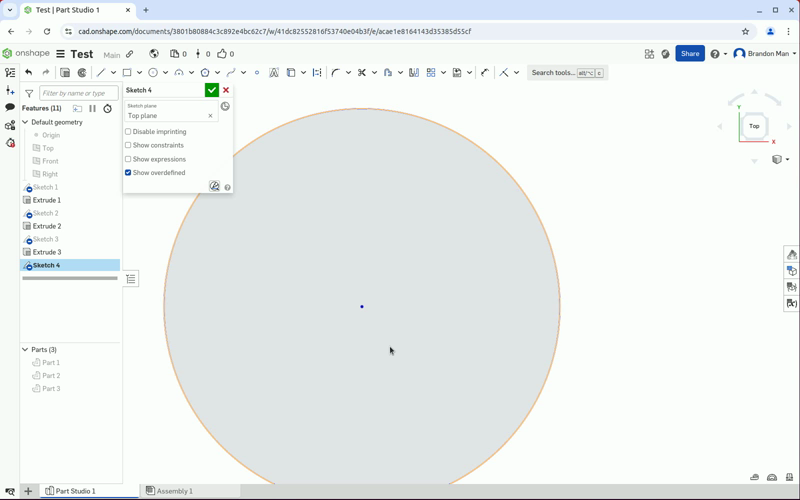
click(390, 346)
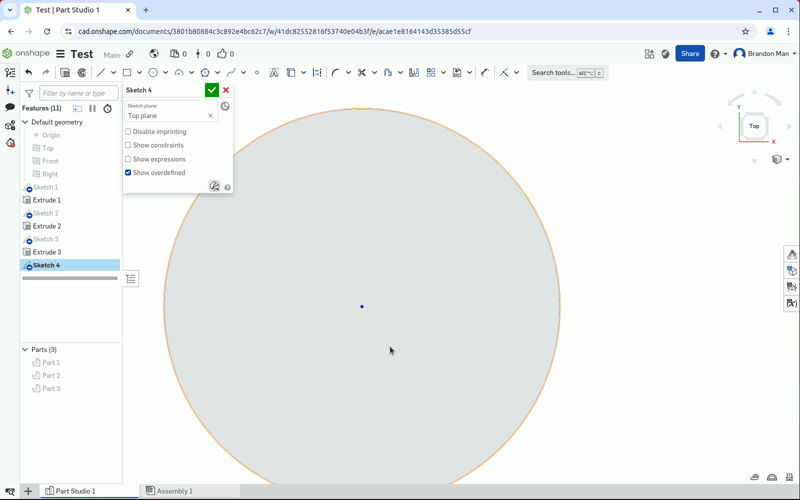
scroll(-6)
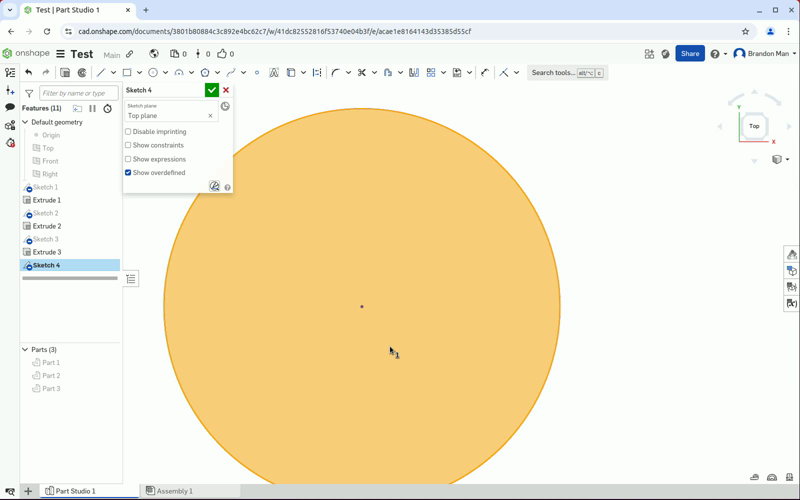
scroll(-6)
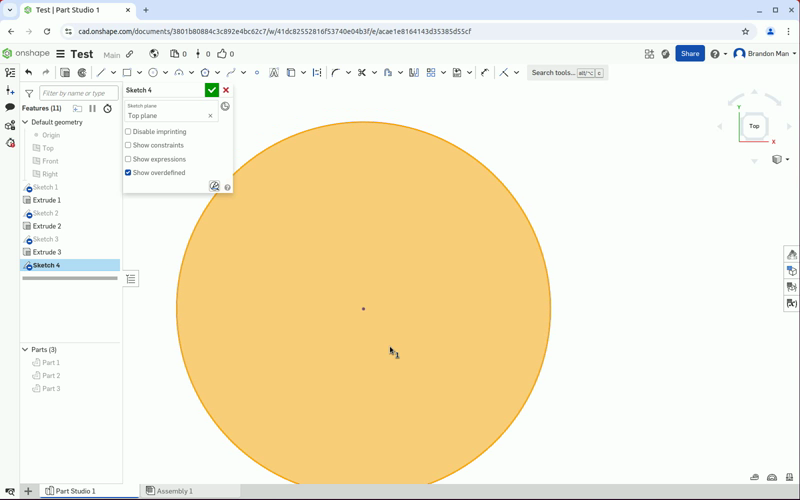
scroll(-6)
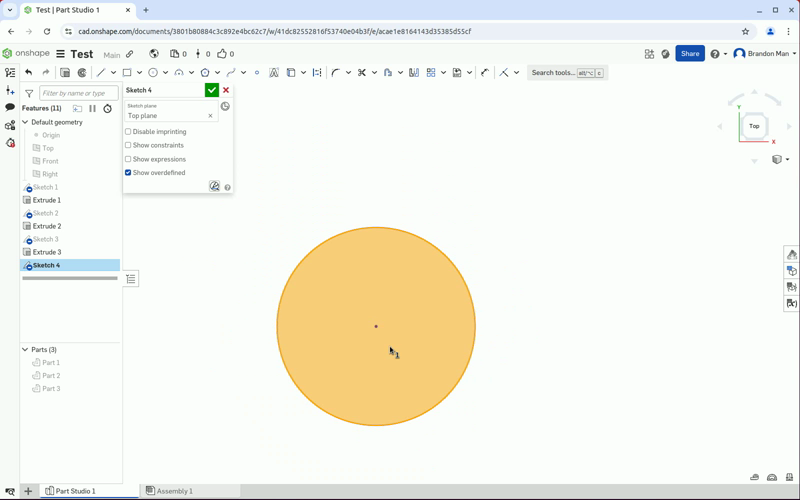
scroll(-6)
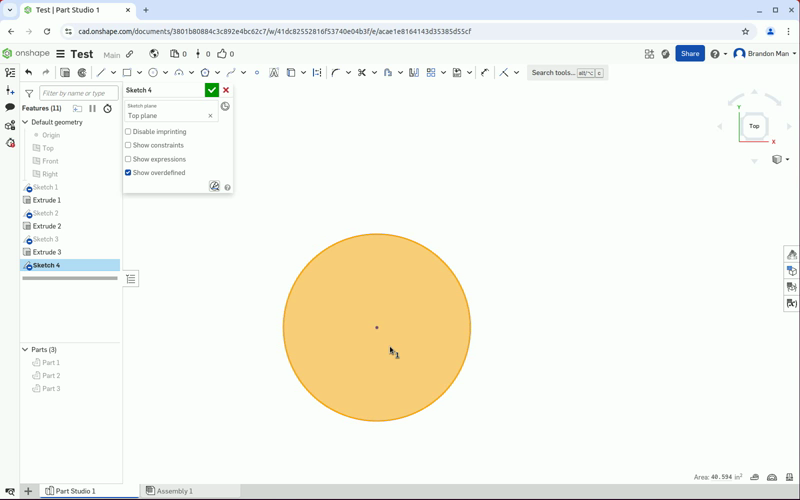
scroll(-6)
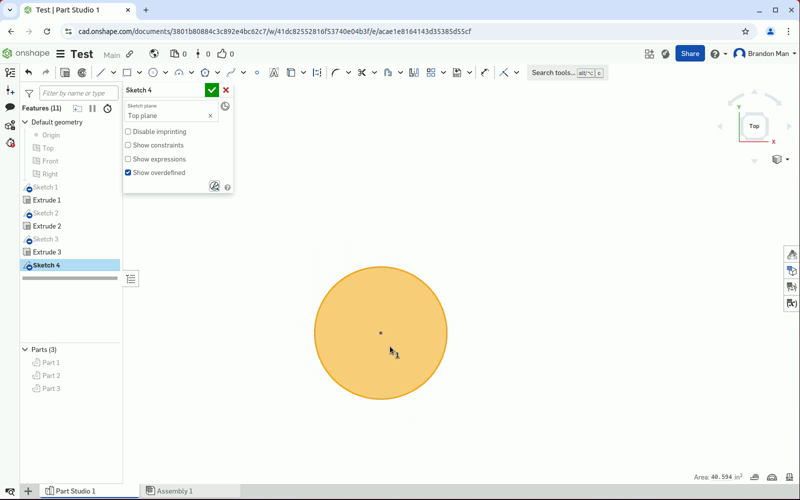
scroll(-6)
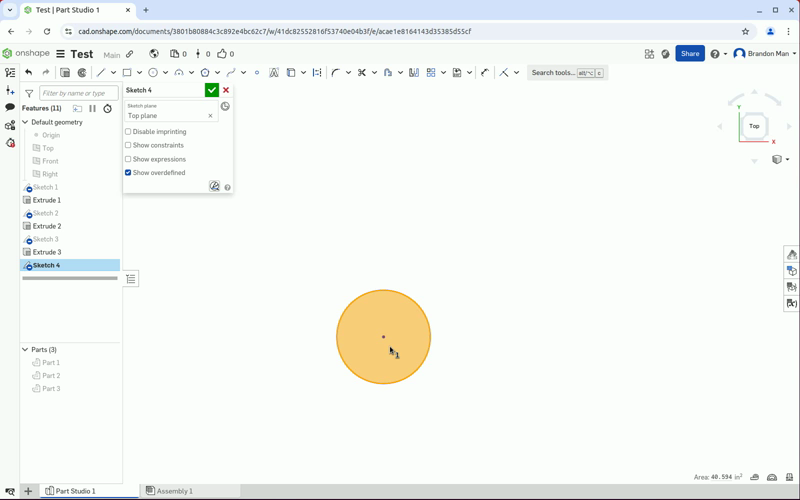
scroll(-6)
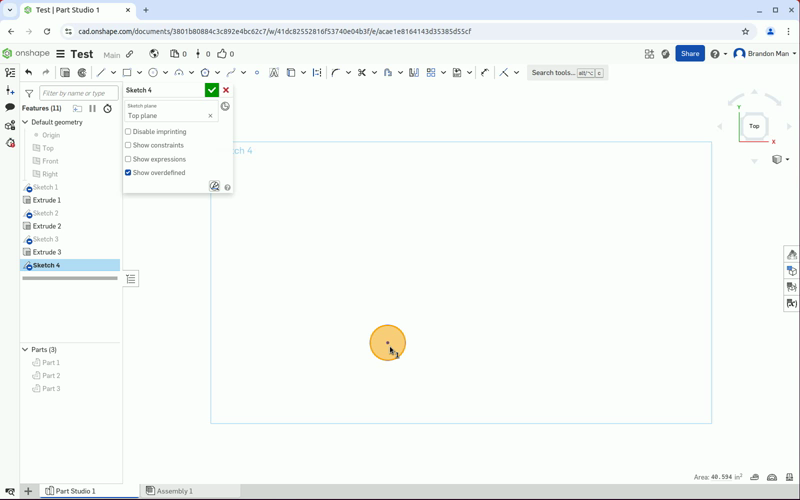
mouse_move(73, 352)
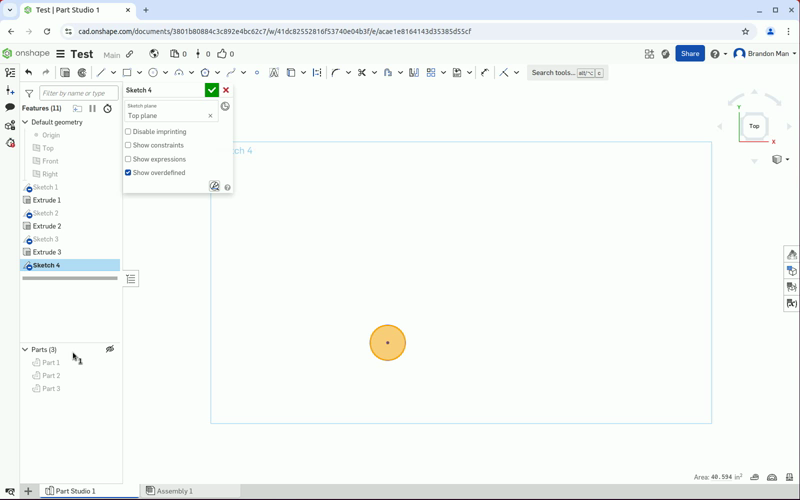
key(shift+y)
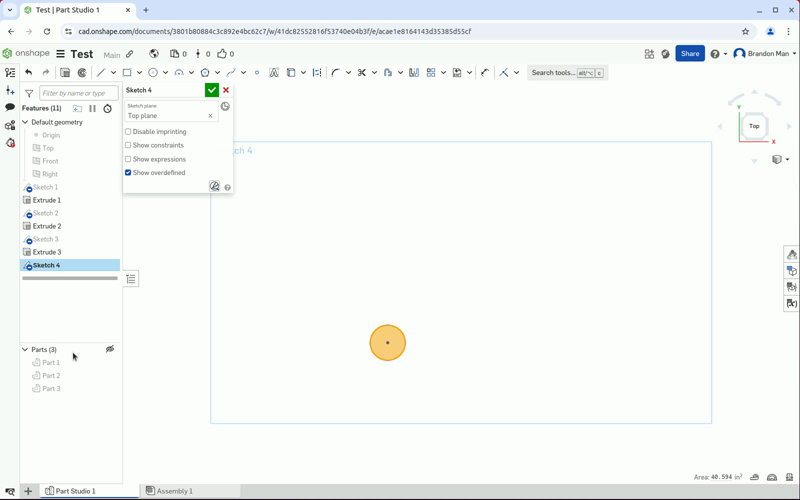
key(shift+e)
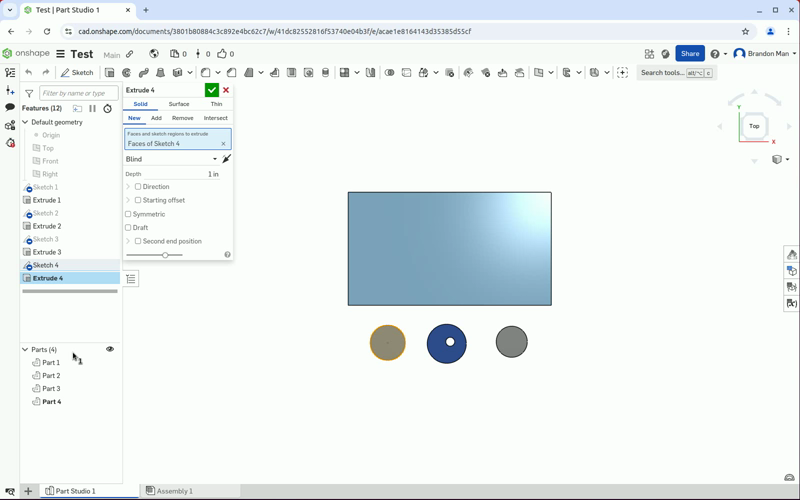
mouse_move(143, 106)
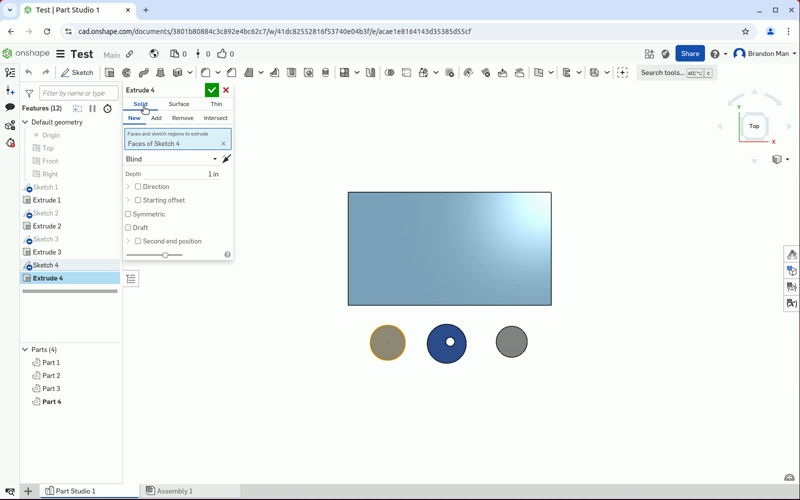
click(143, 106)
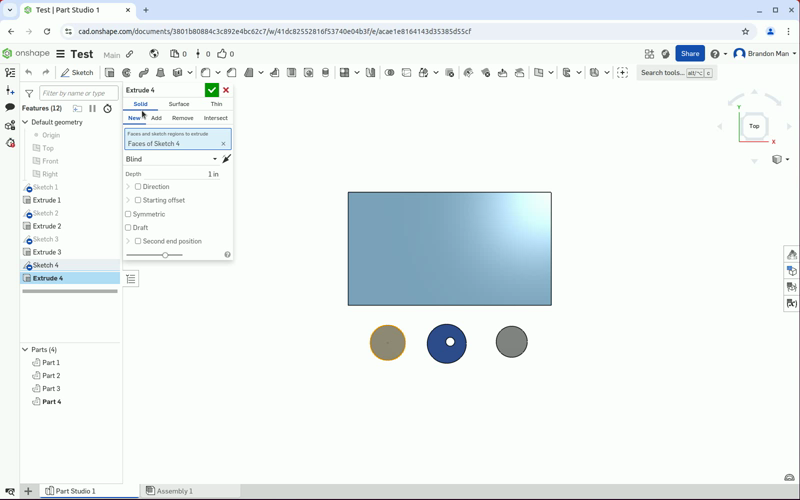
mouse_move(137, 120)
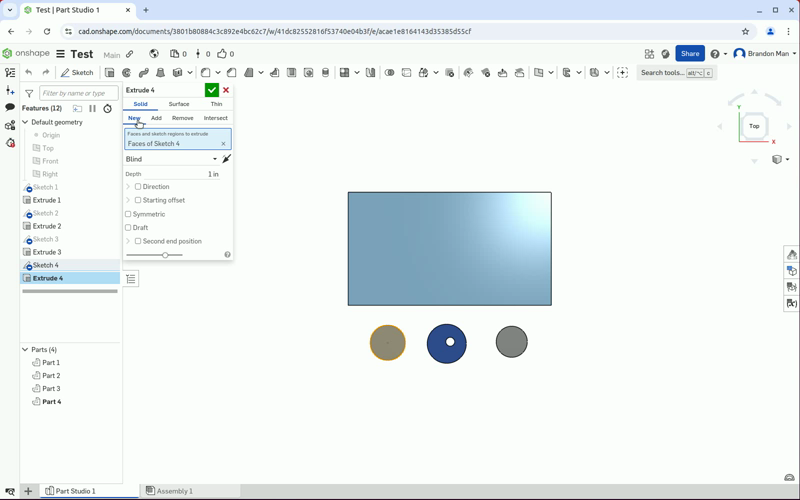
click(137, 120)
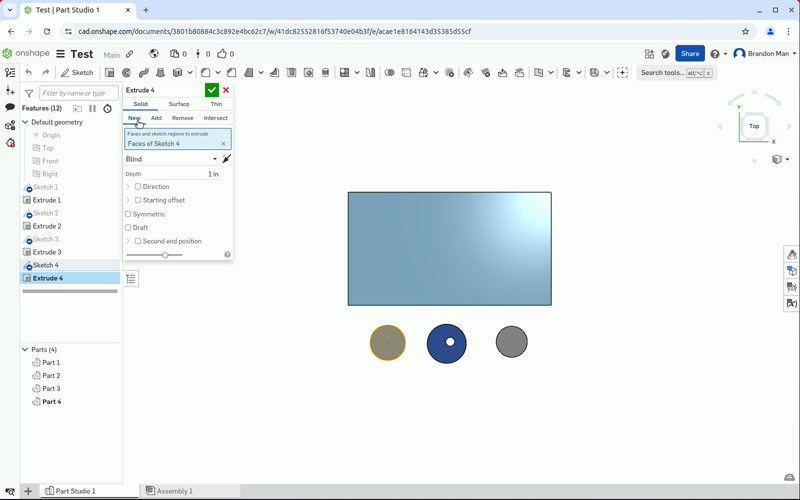
key(tab, 4)
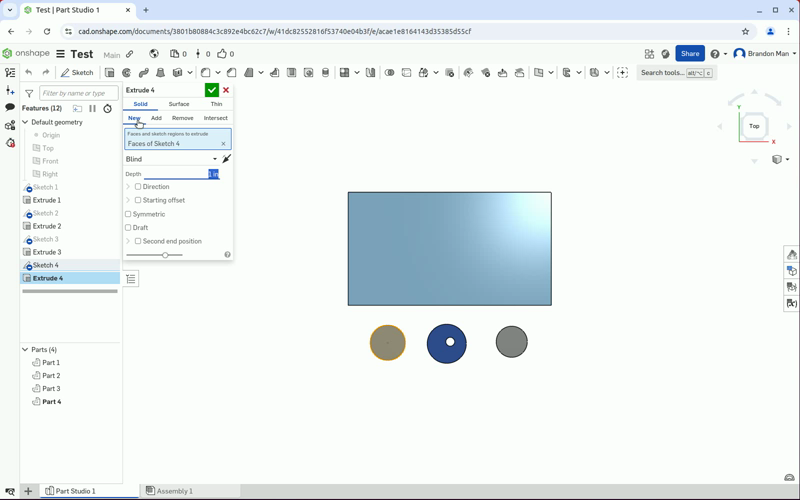
text(8.425)
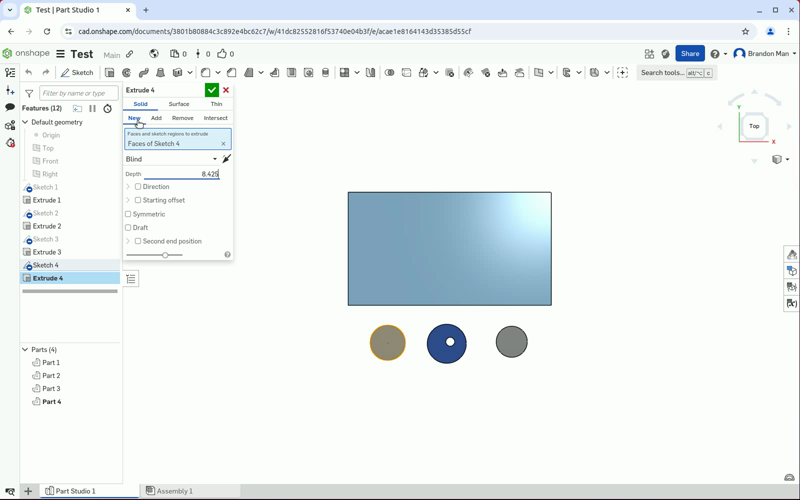
key(enter)
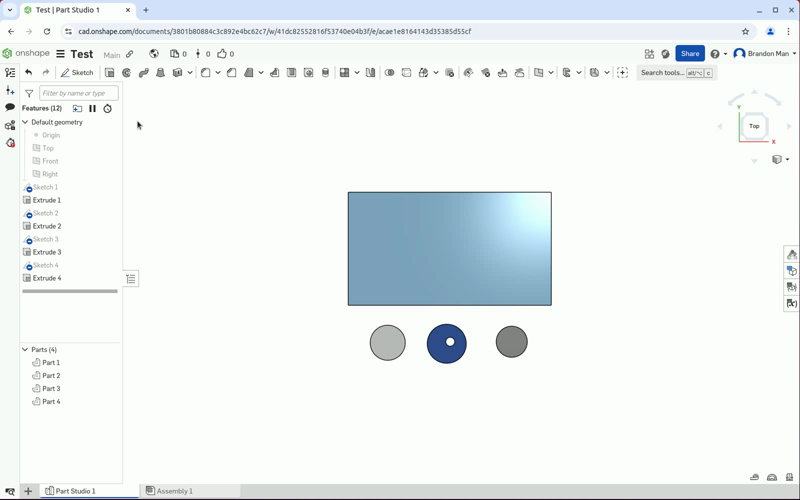
key(shift+h)
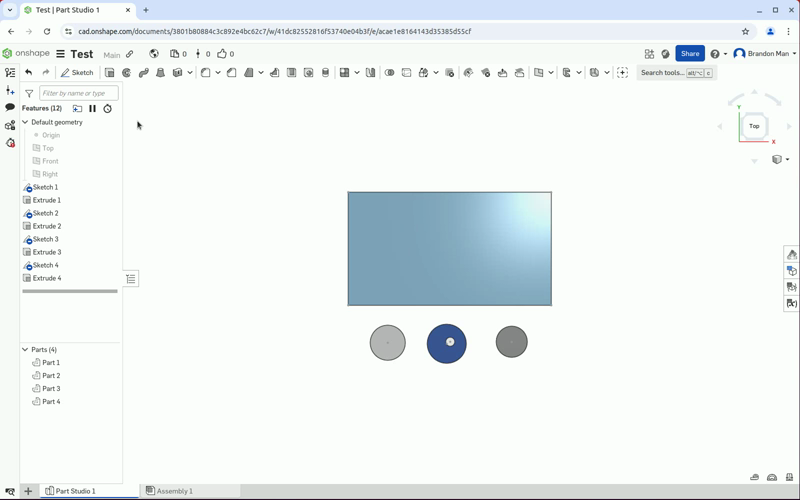
key(shift+h)
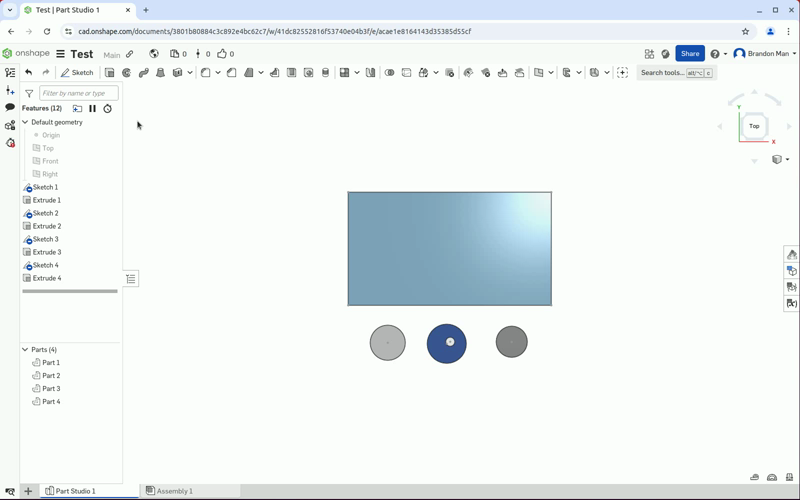
key(shift+7)
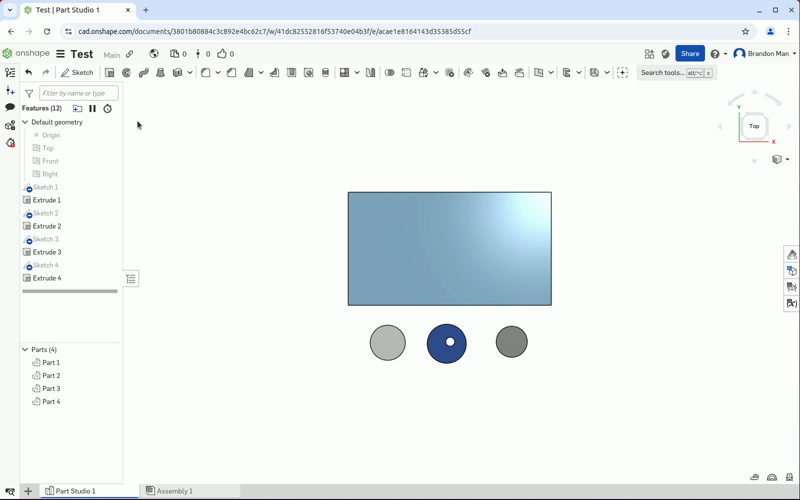
key(up, 3)
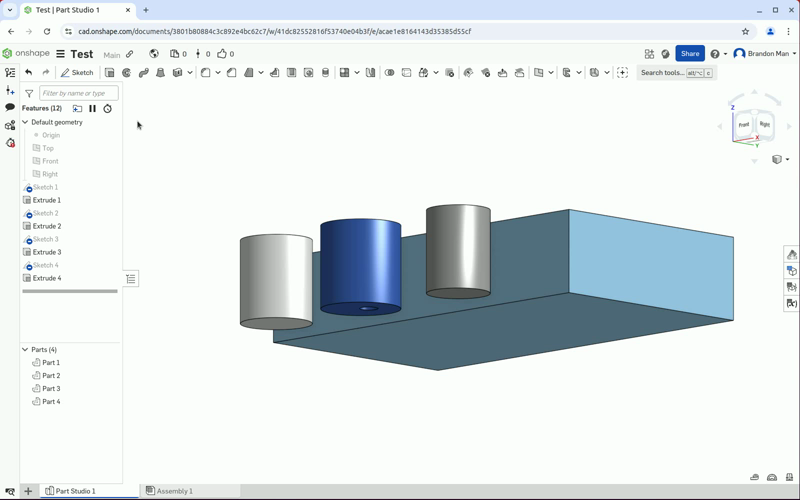
key(left, 3)
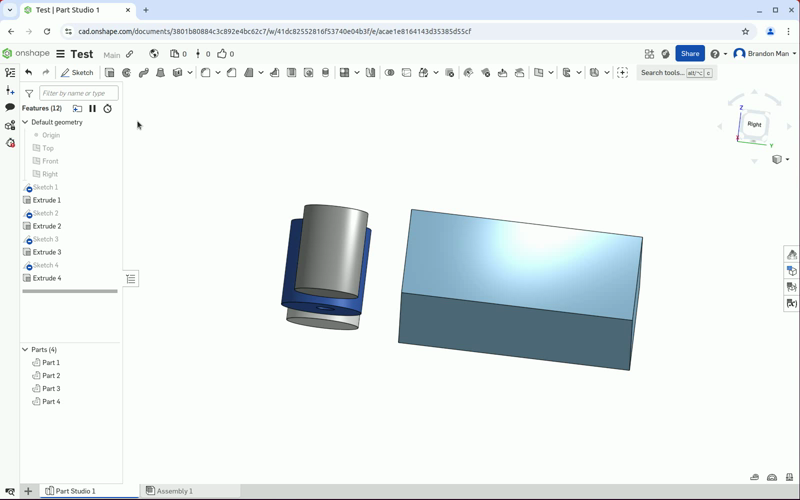
key(right, 3)
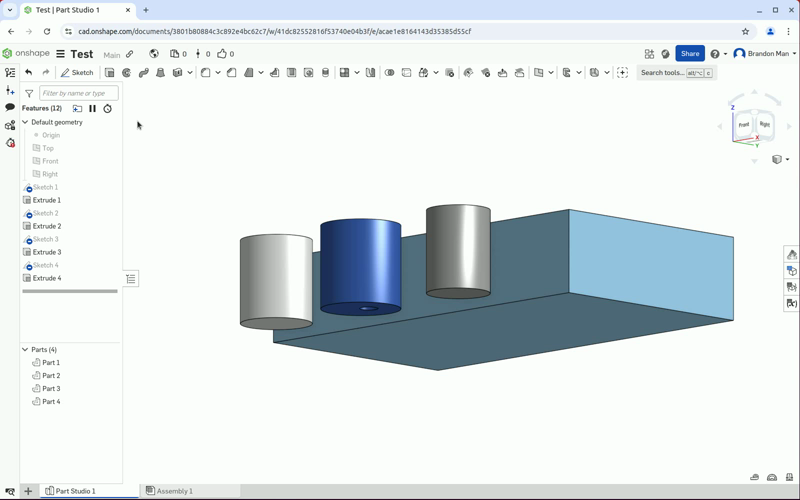
key(down, 3)
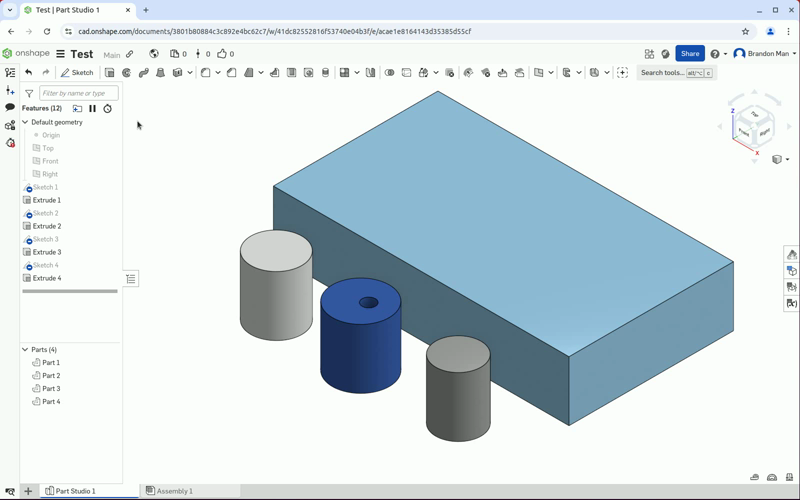
mouse_move(73, 189)
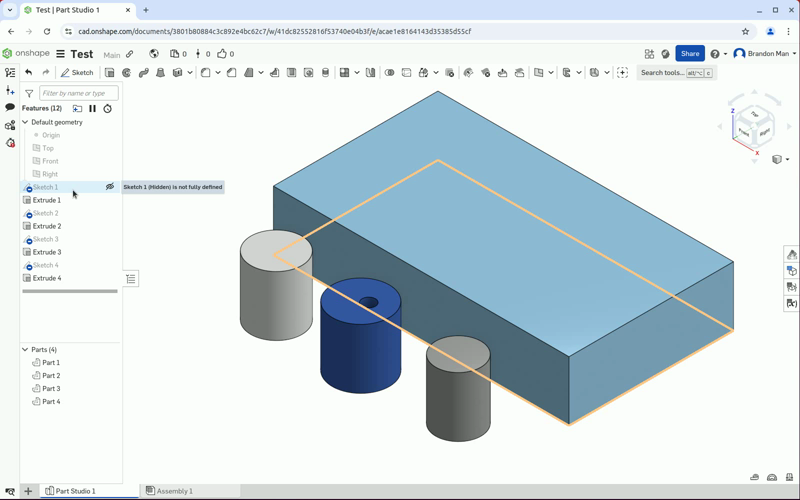
click(73, 189)